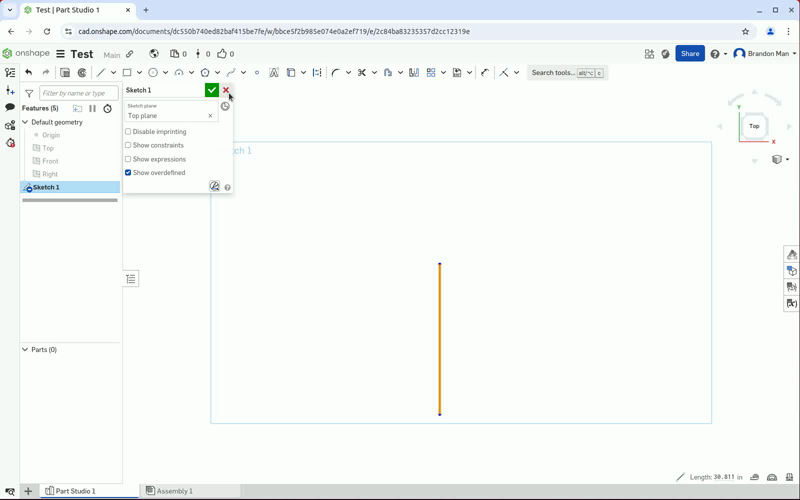
key(shift+h)
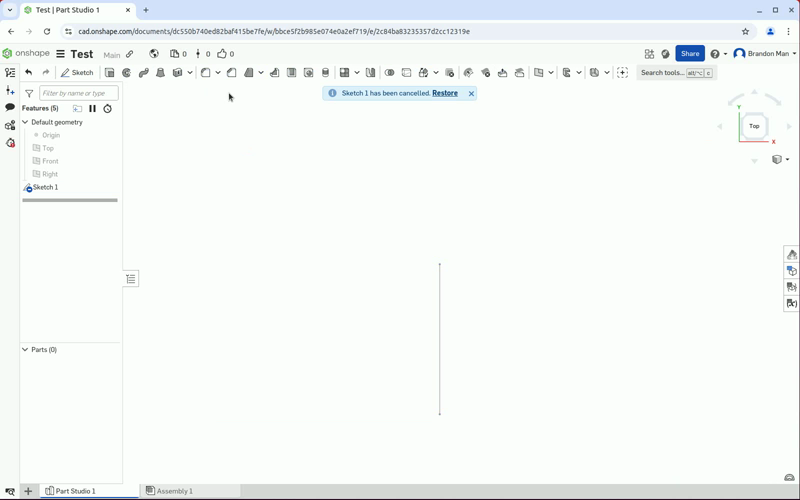
key(shift+s)
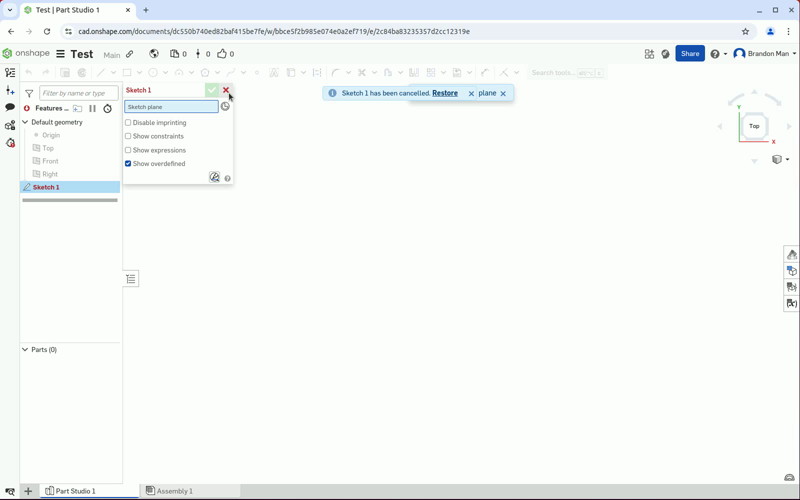
mouse_move(73, 150)
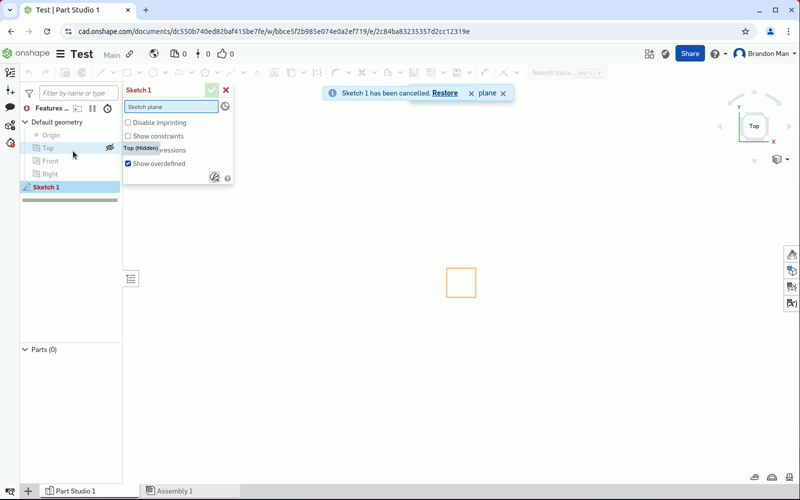
click(73, 150)
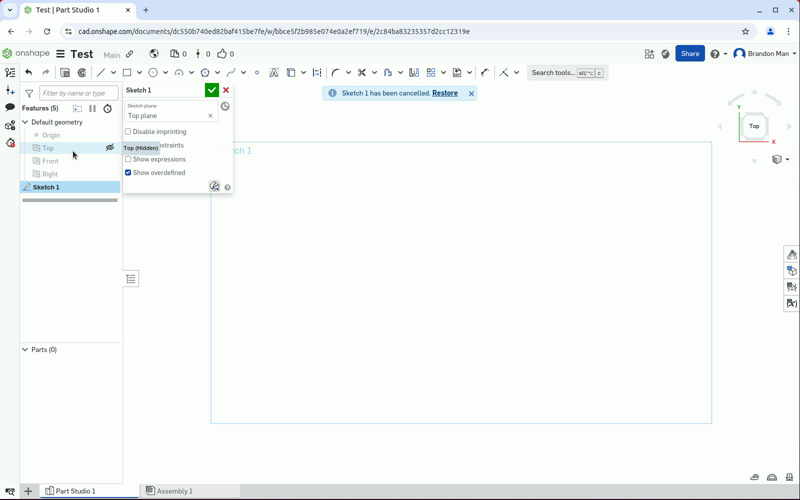
mouse_move(73, 352)
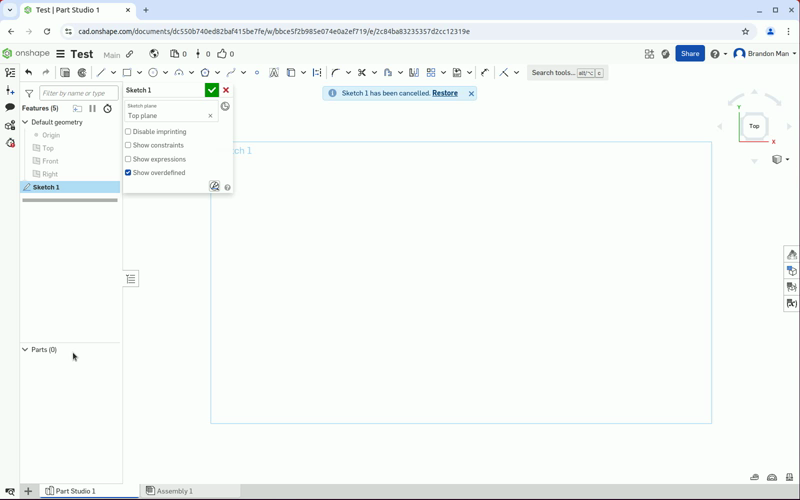
key(y)
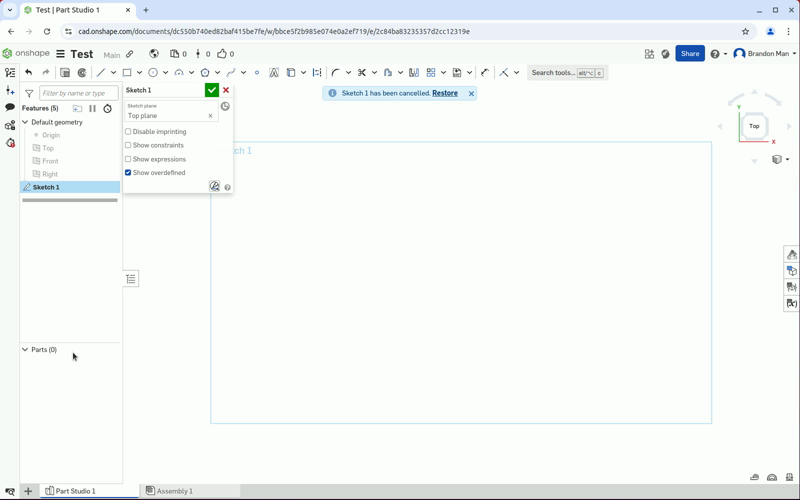
key(a)
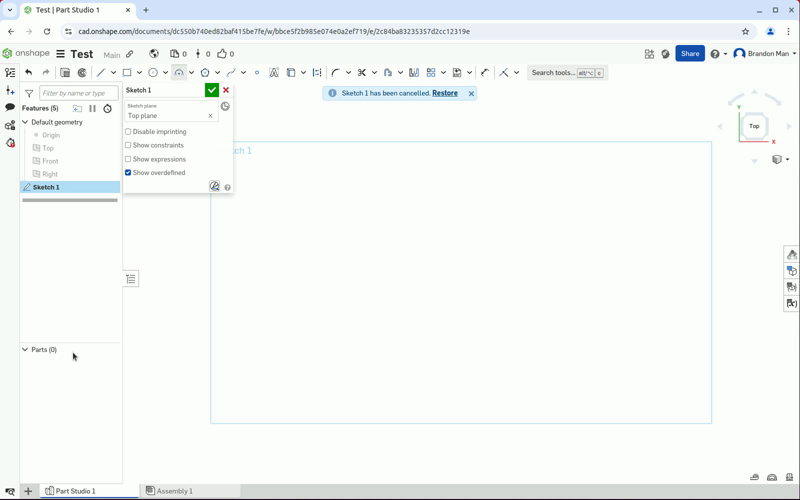
key_down(shift)
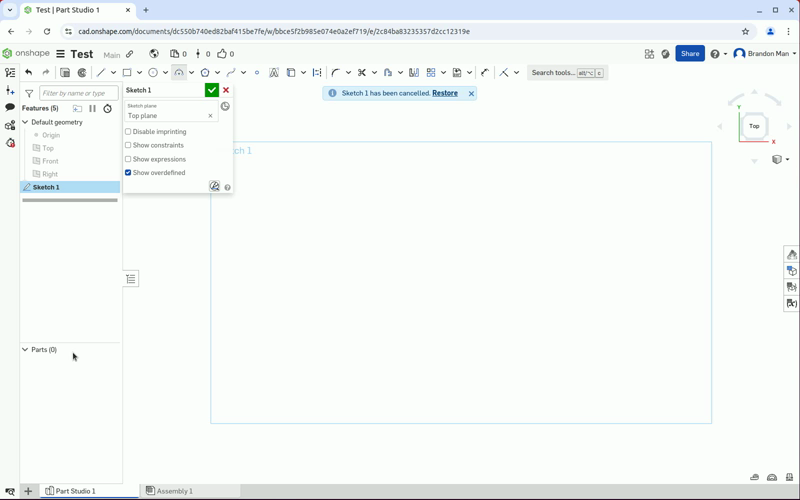
mouse_move(350, 343)
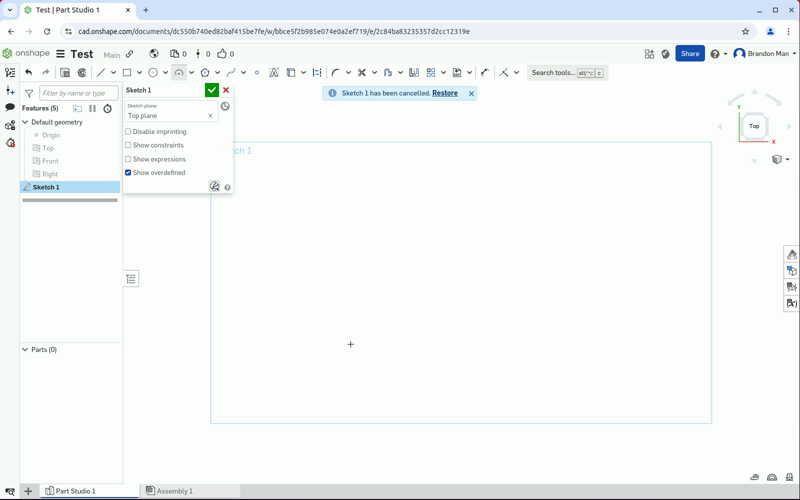
click(350, 343)
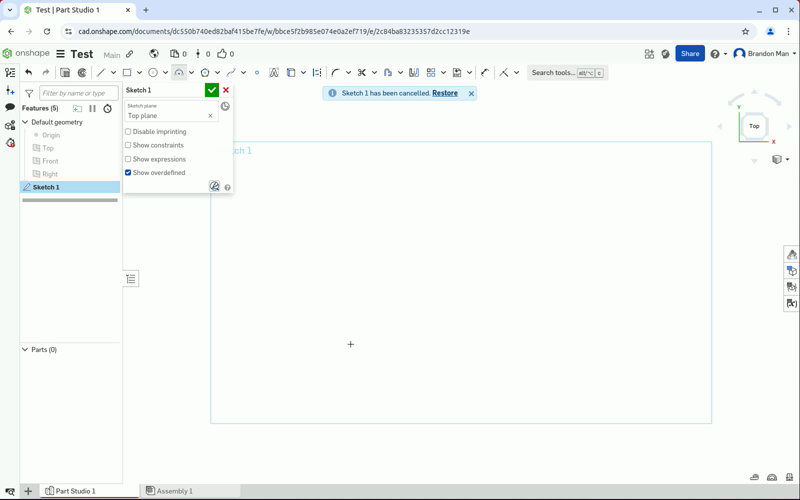
key_up(shift)
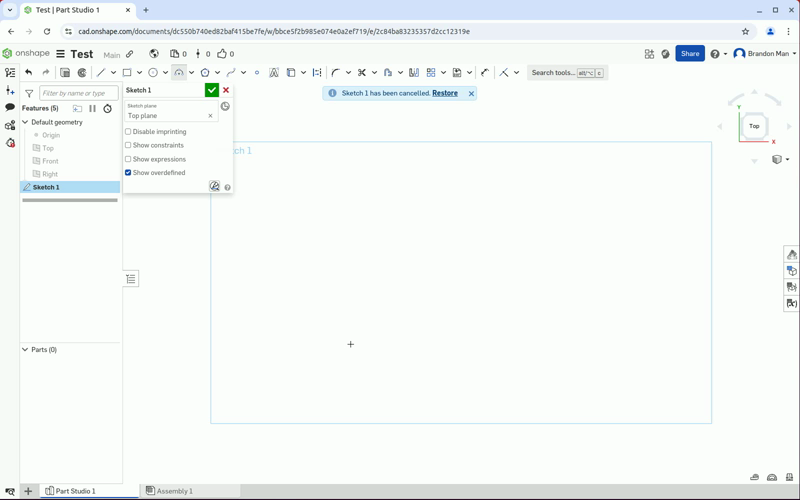
key_down(shift)
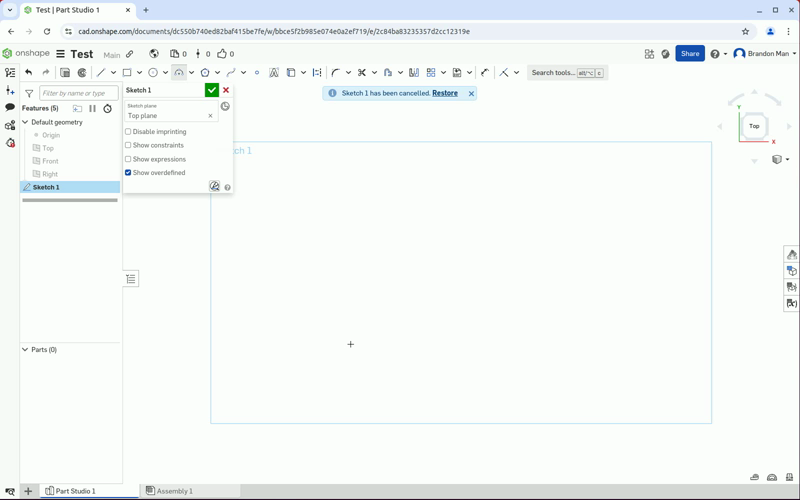
mouse_move(421, 343)
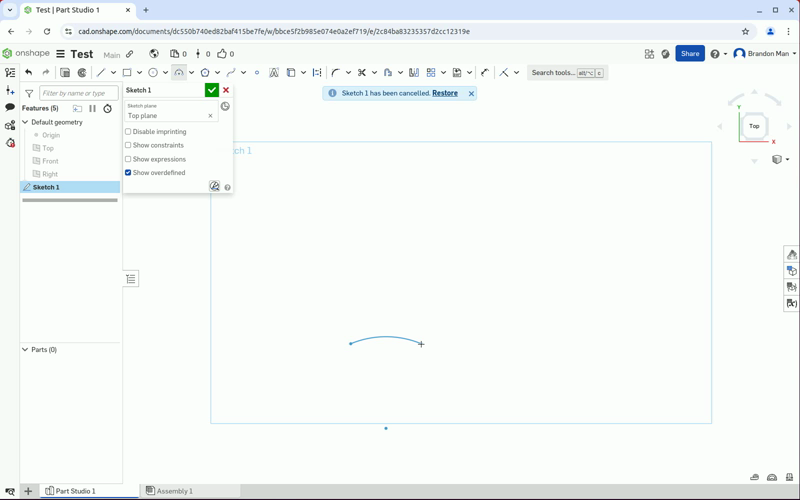
click(421, 343)
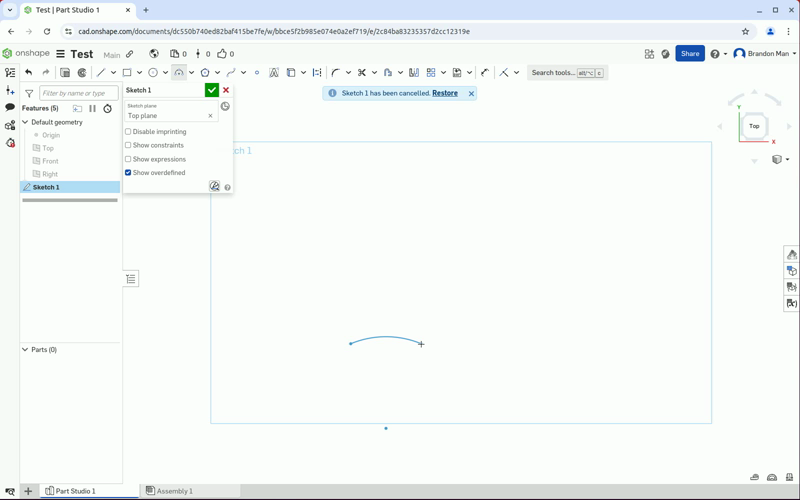
mouse_move(386, 379)
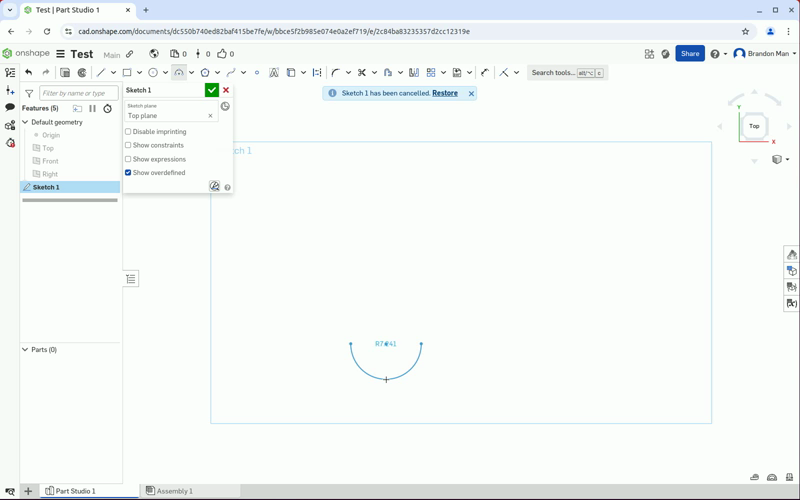
click(386, 379)
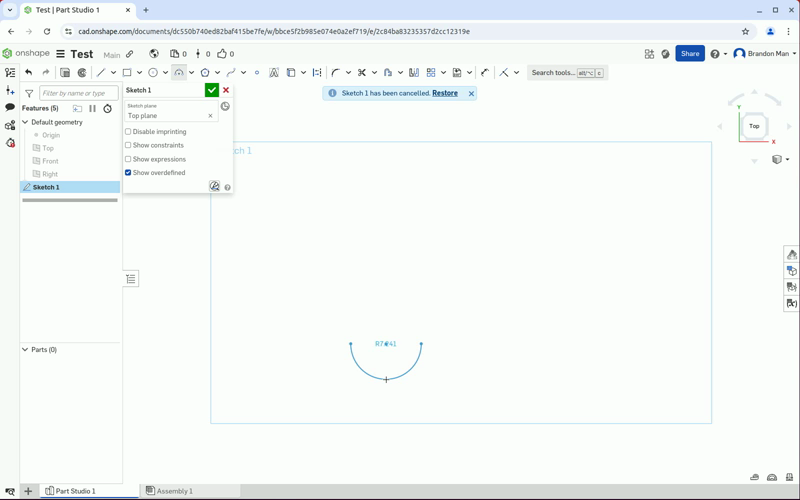
key_up(shift)
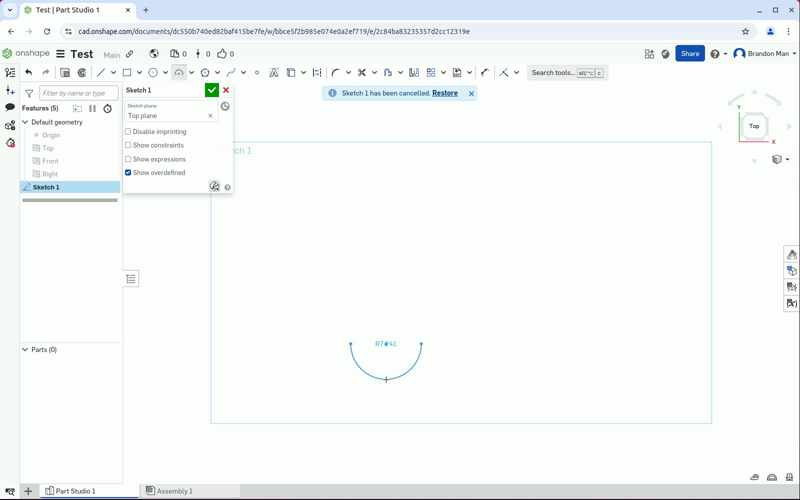
key(esc)
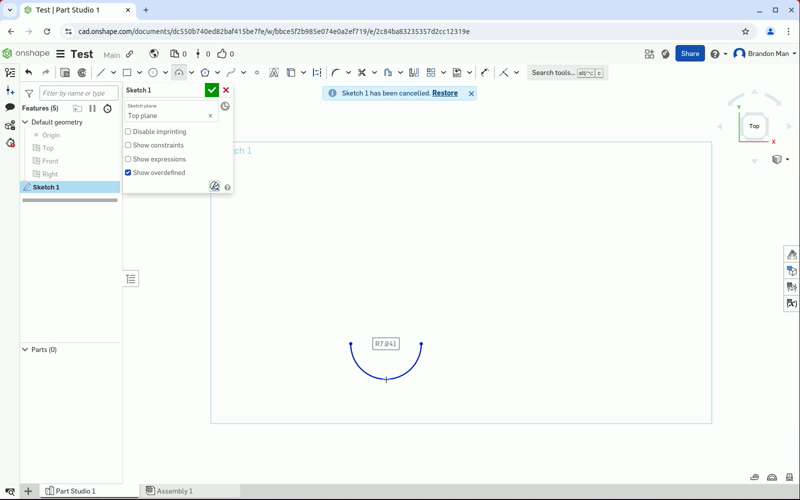
key(l)
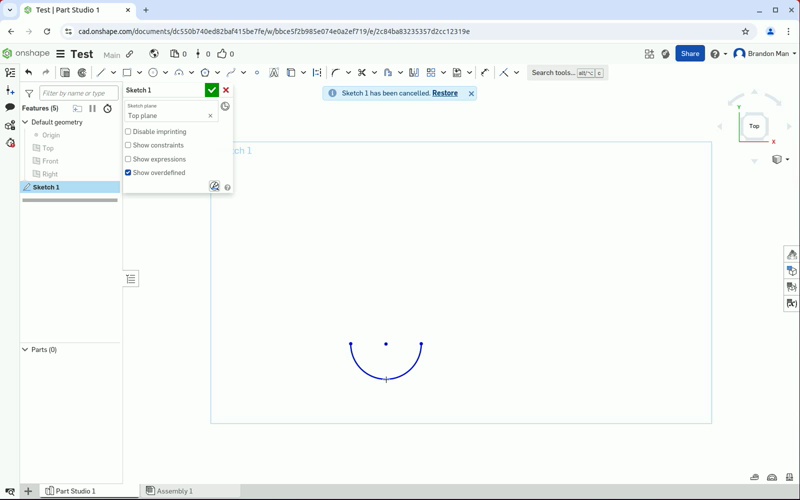
mouse_move(421, 343)
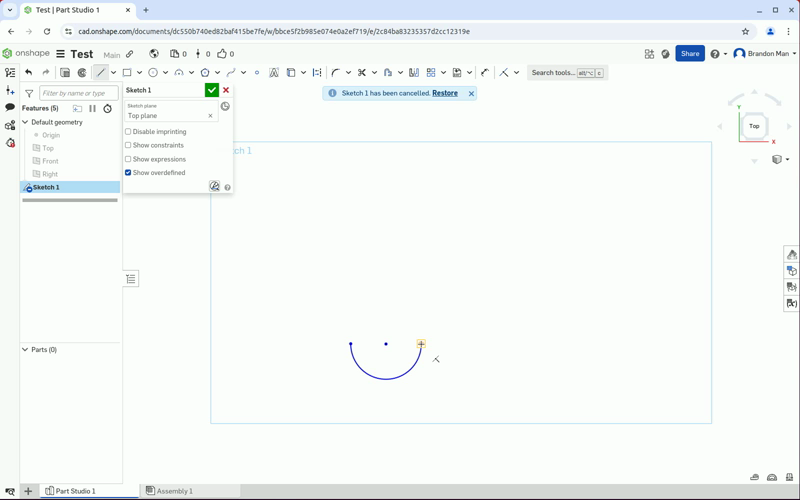
click(421, 343)
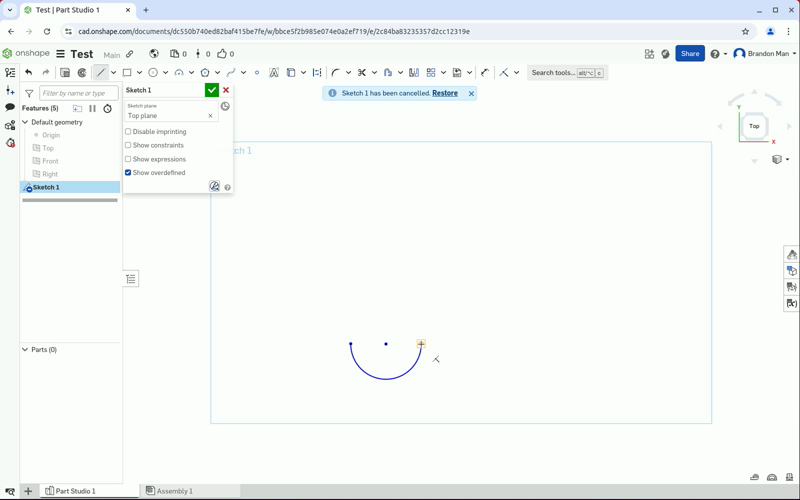
key_down(shift)
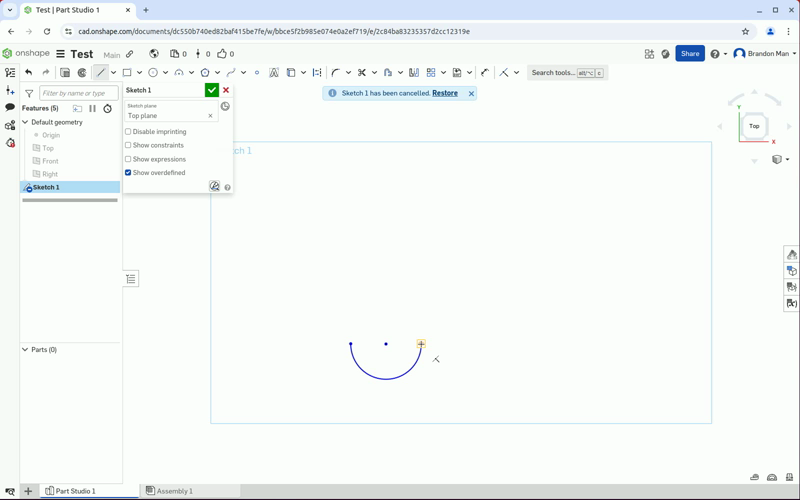
mouse_move(421, 207)
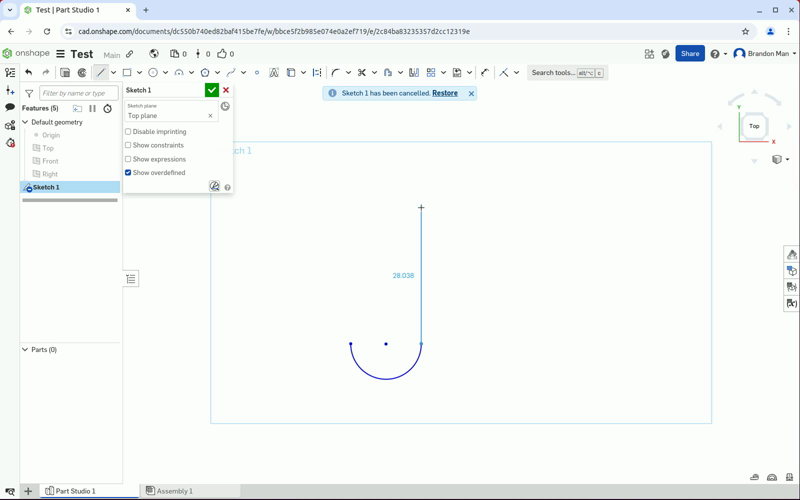
click(421, 207)
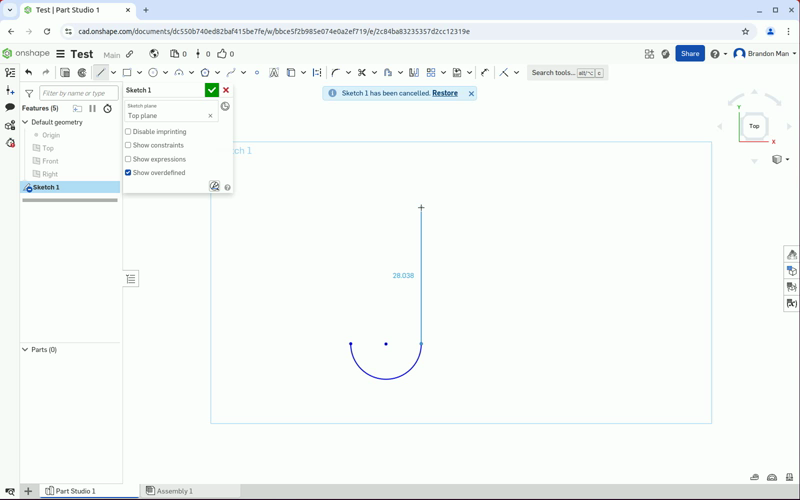
key_up(shift)
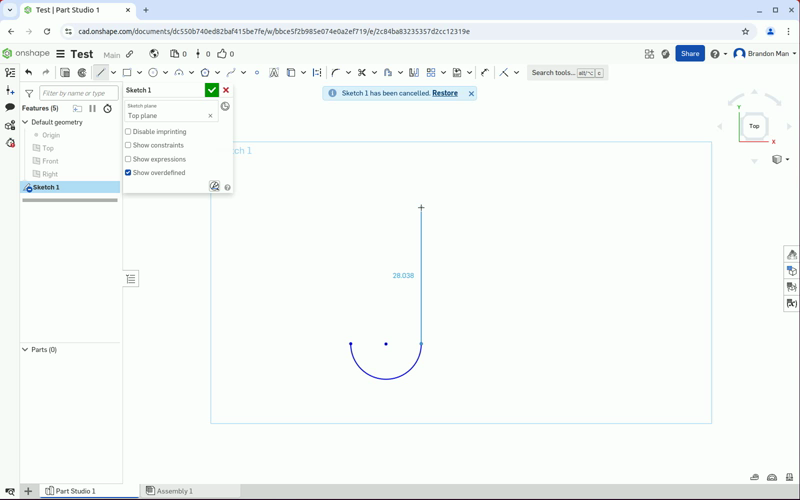
key(esc)
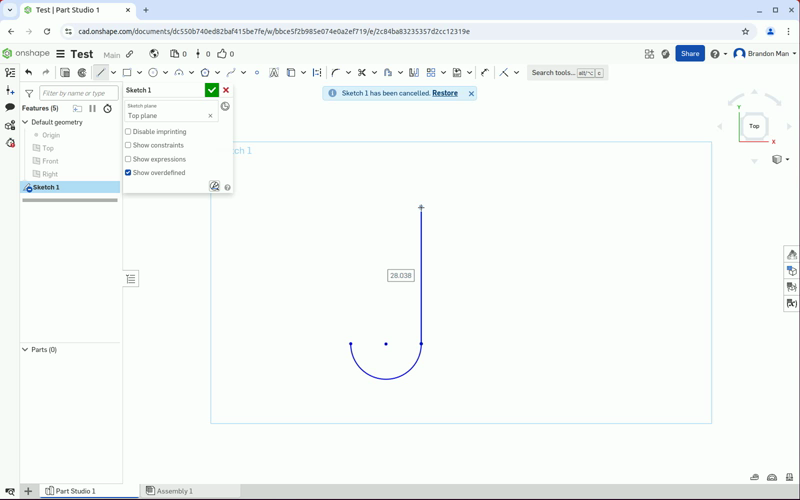
key(a)
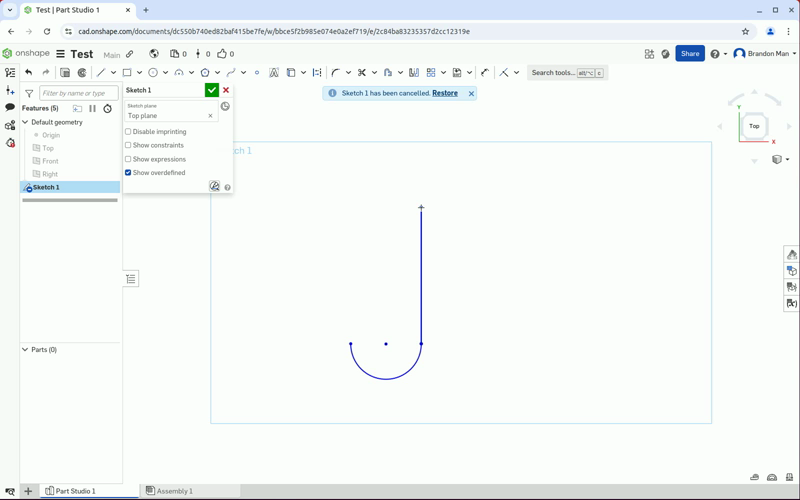
mouse_move(421, 207)
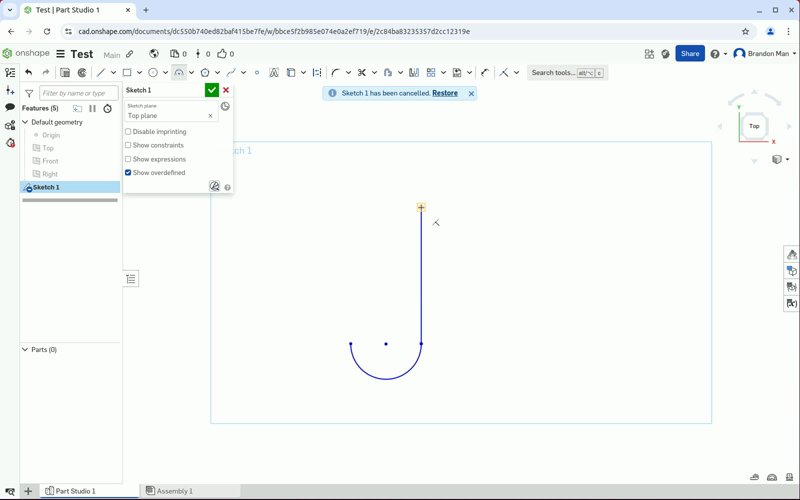
click(421, 207)
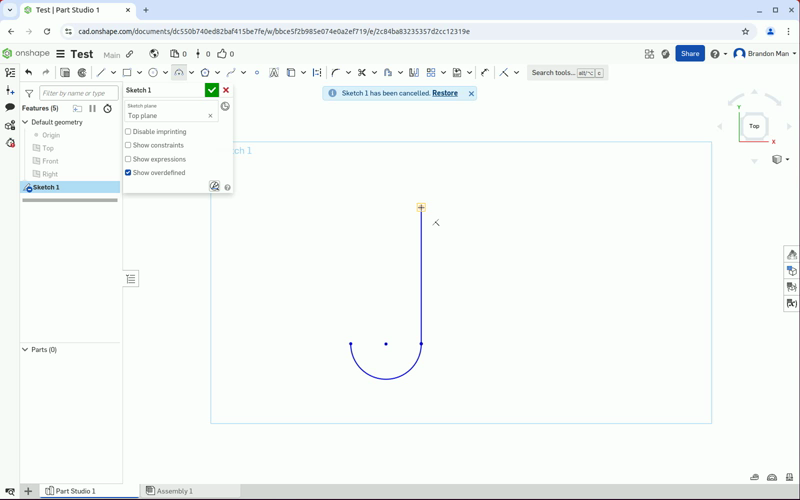
key_down(shift)
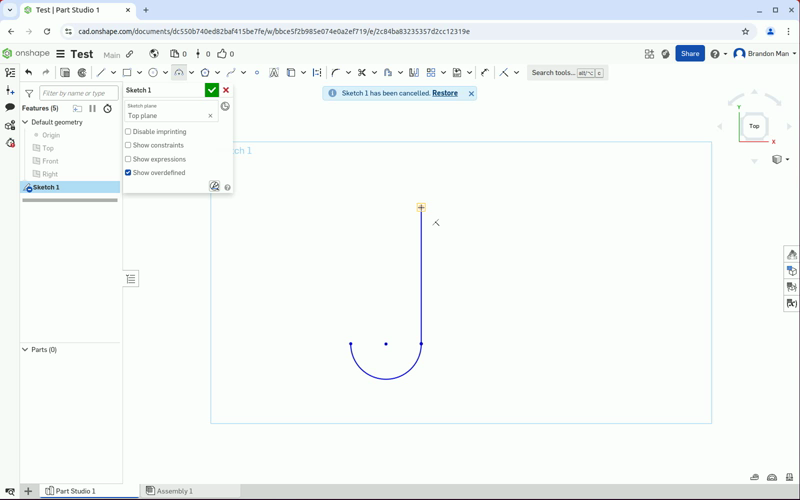
mouse_move(350, 207)
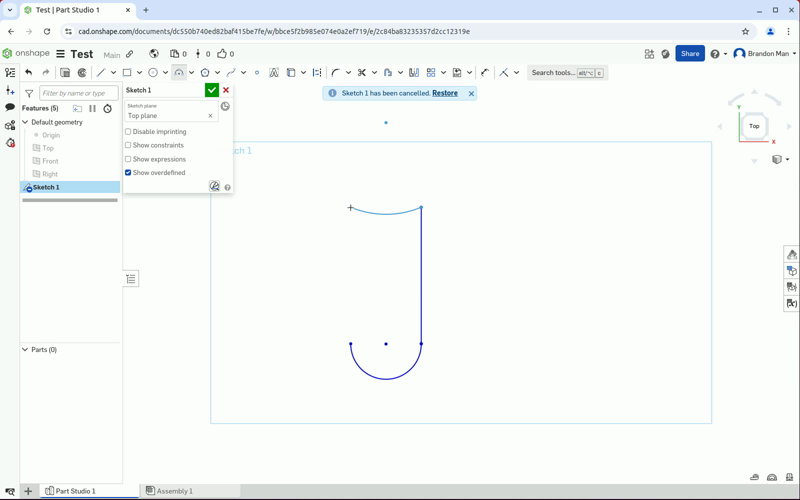
click(350, 207)
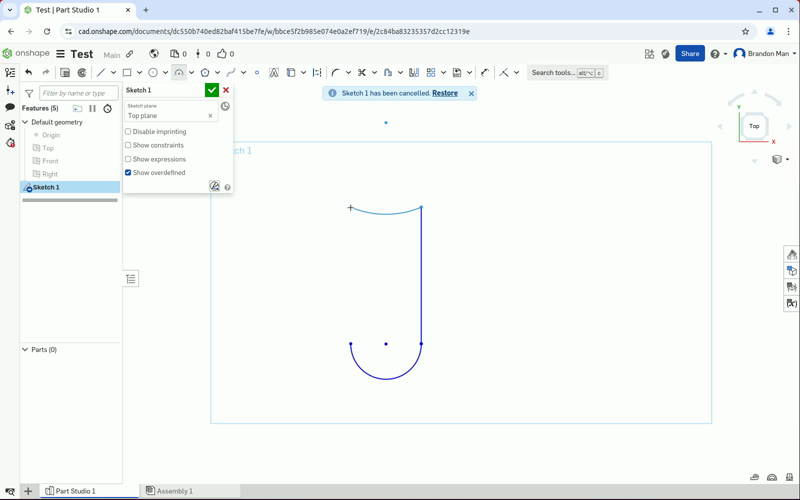
mouse_move(386, 242)
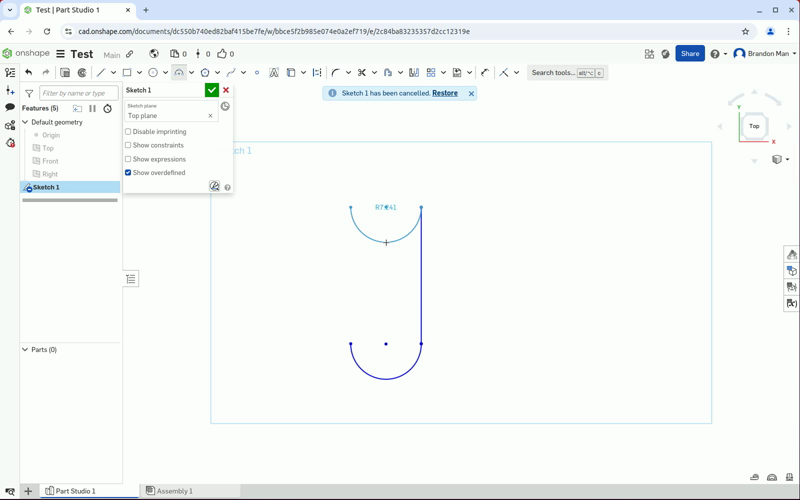
click(386, 242)
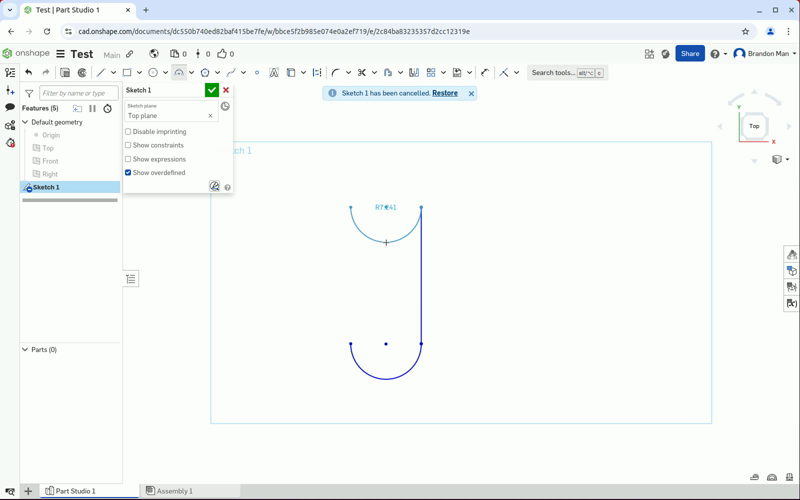
key_up(shift)
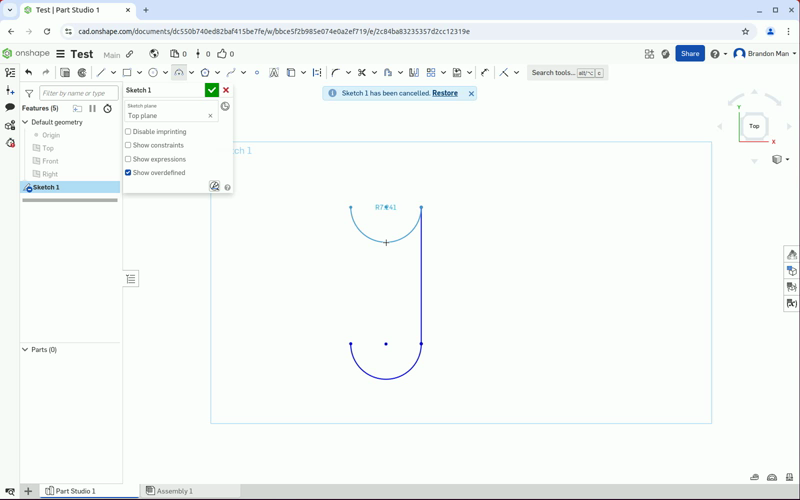
key(esc)
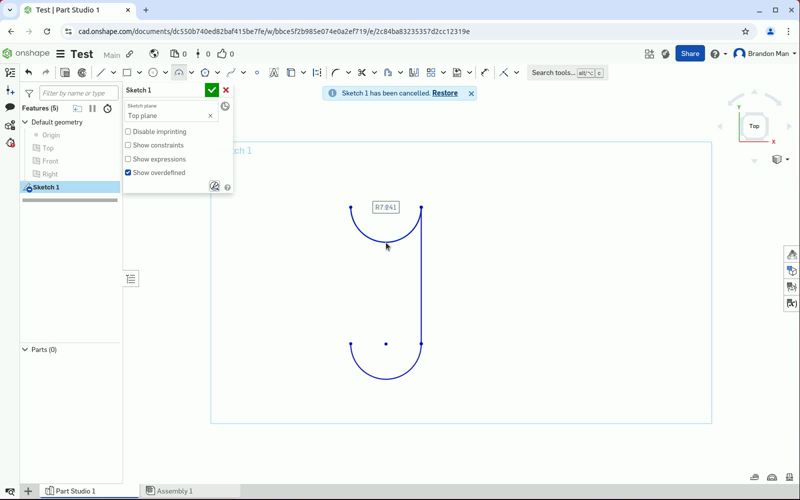
key(l)
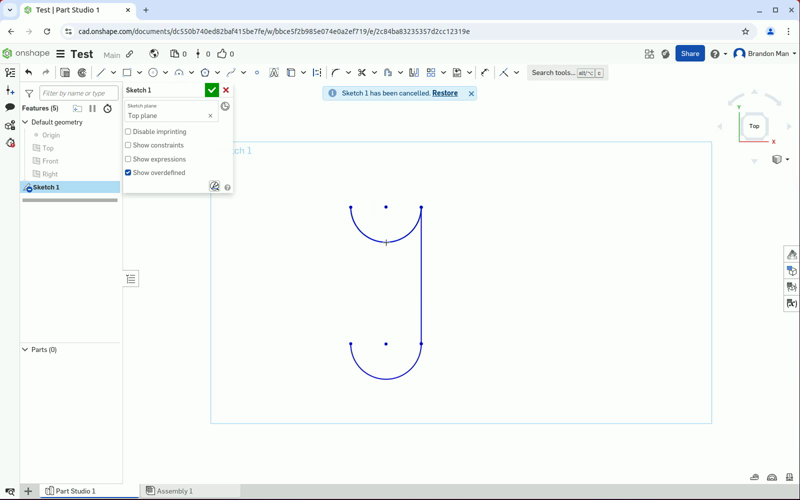
mouse_move(350, 207)
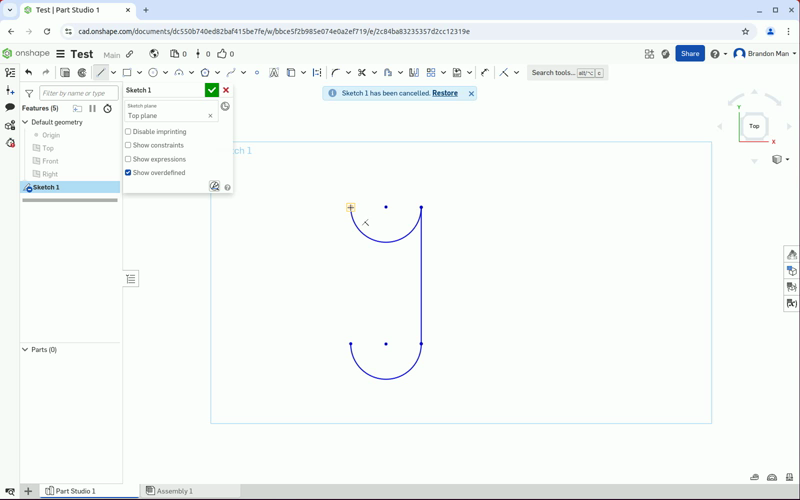
click(350, 207)
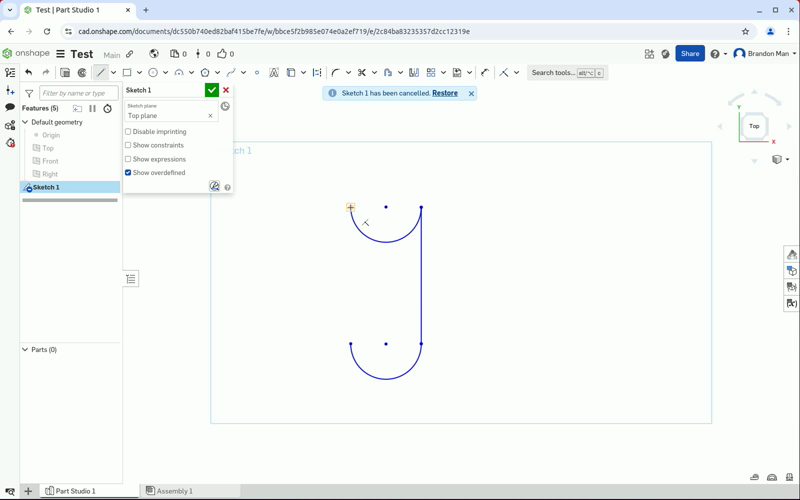
key_down(shift)
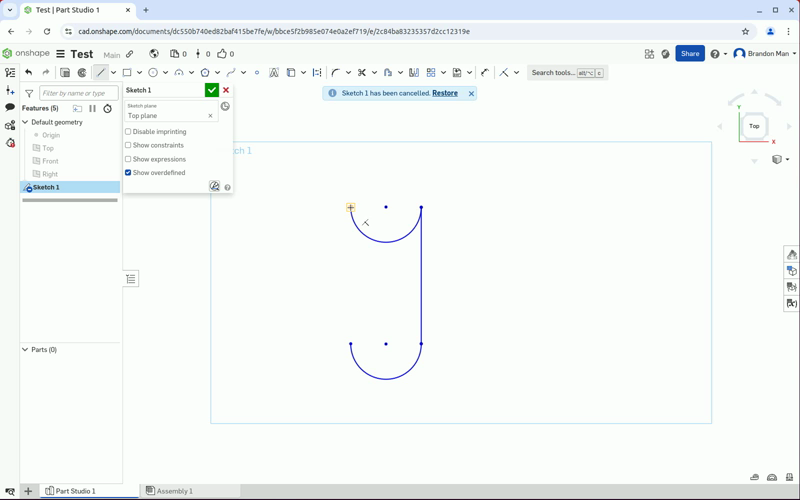
mouse_move(350, 343)
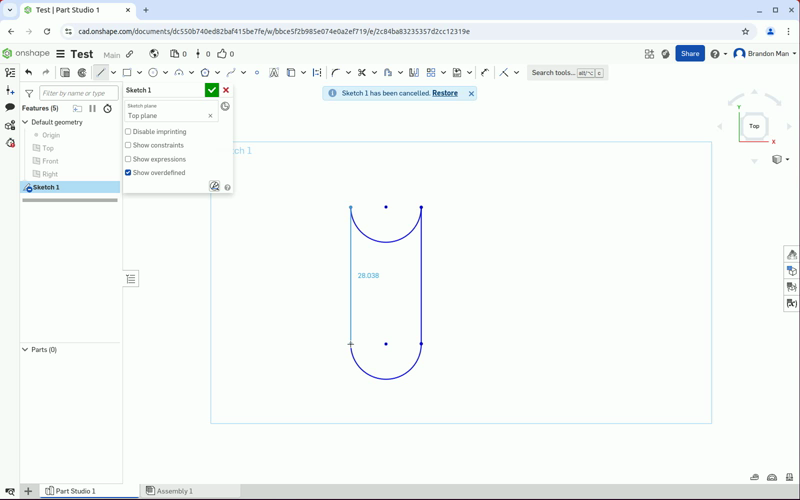
key_up(shift)
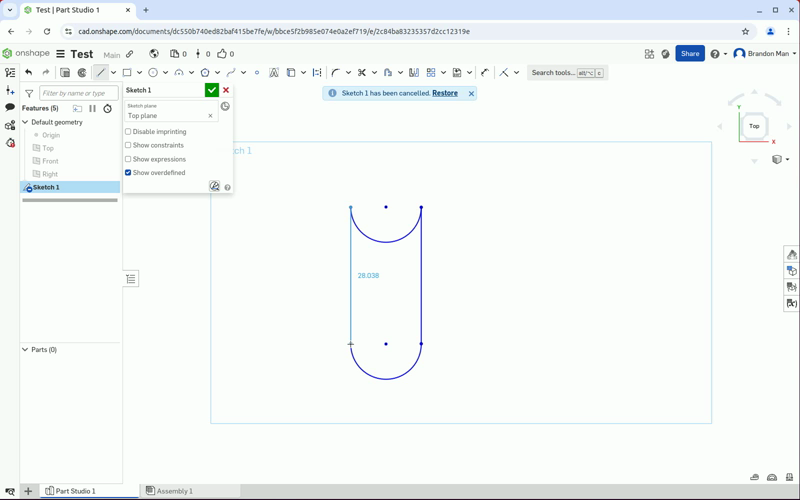
click(350, 343)
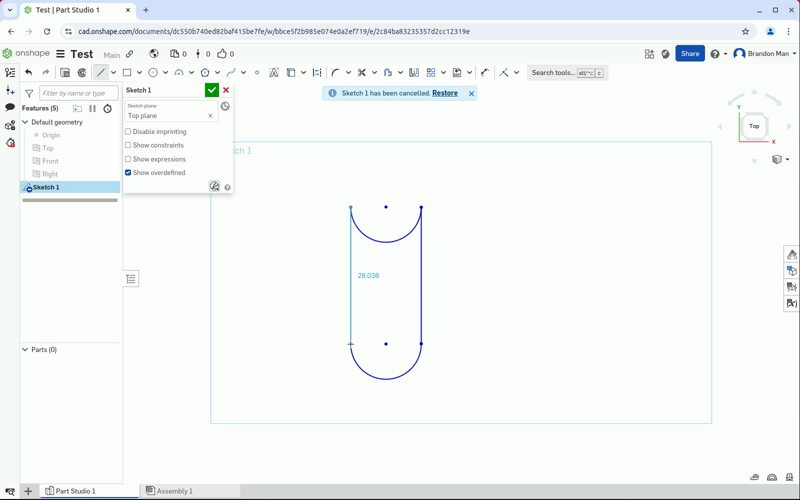
key(esc)
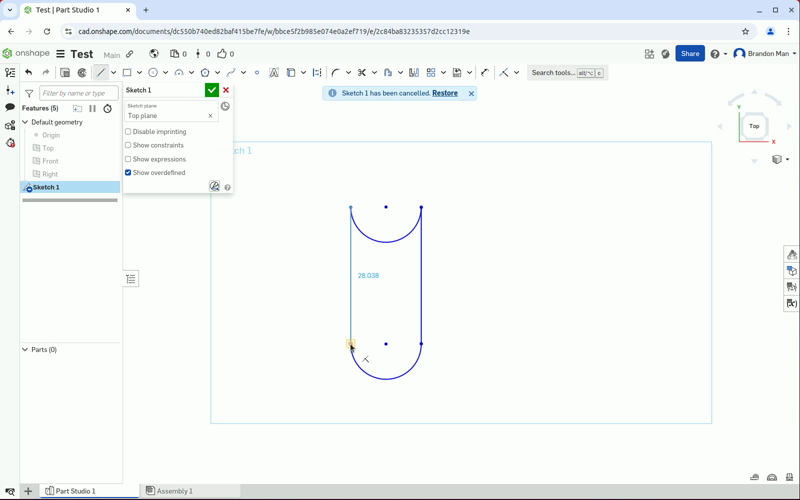
key(c)
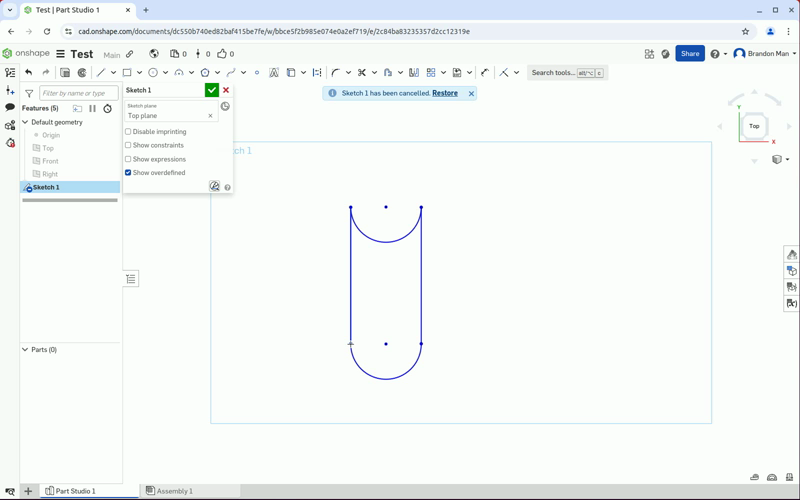
key_down(shift)
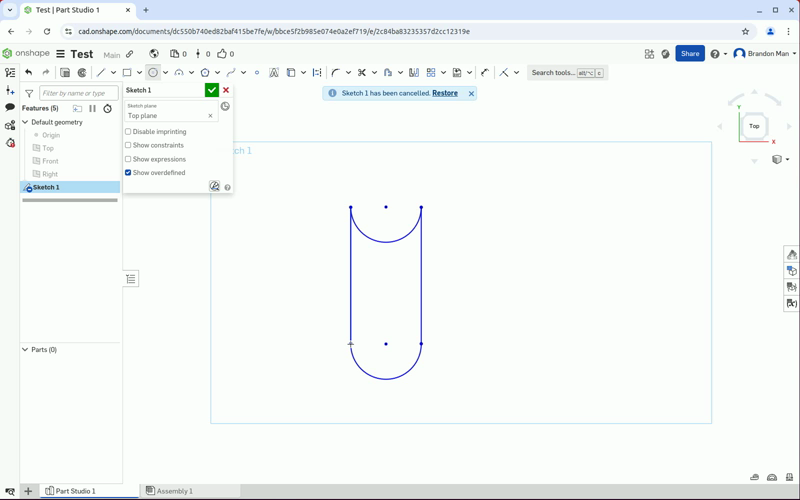
mouse_move(386, 207)
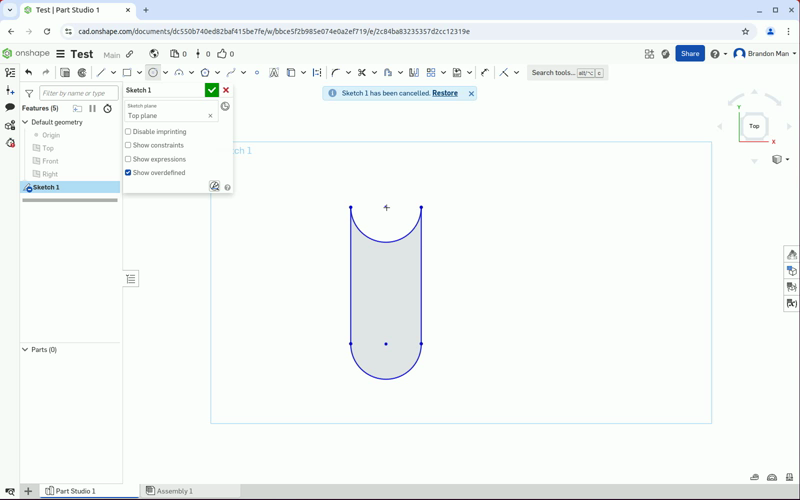
scroll(6)
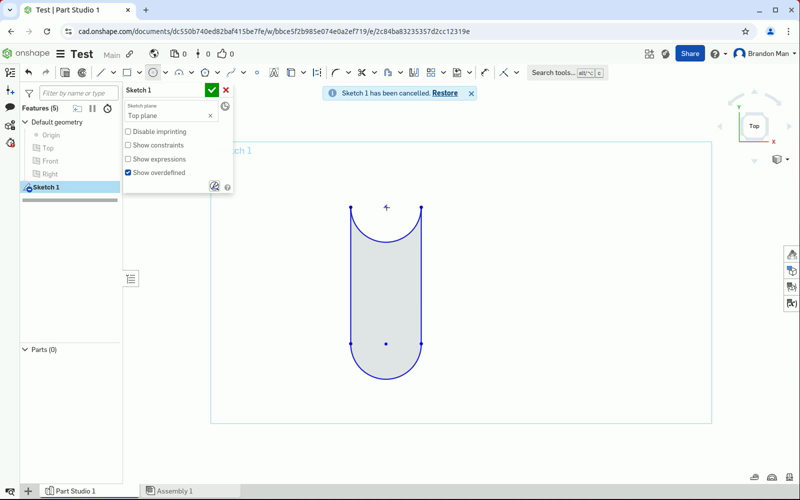
scroll(6)
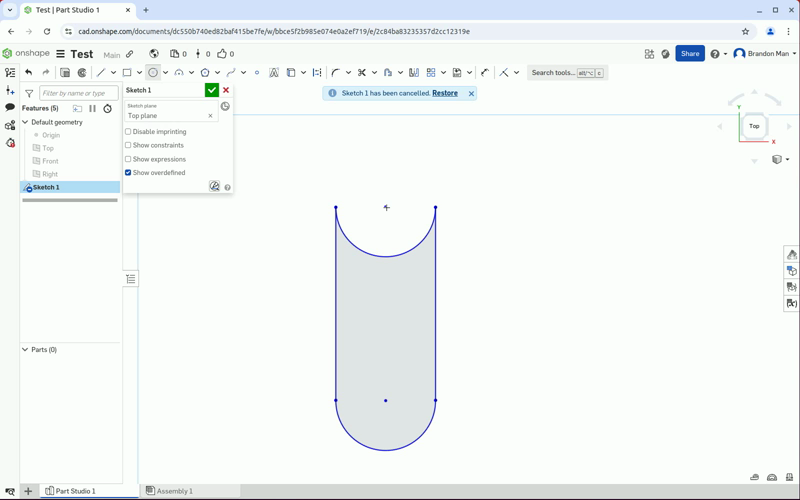
scroll(6)
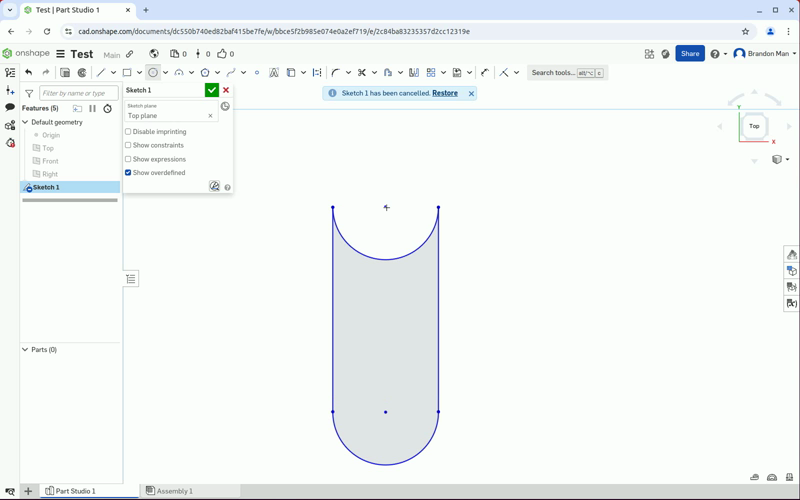
scroll(6)
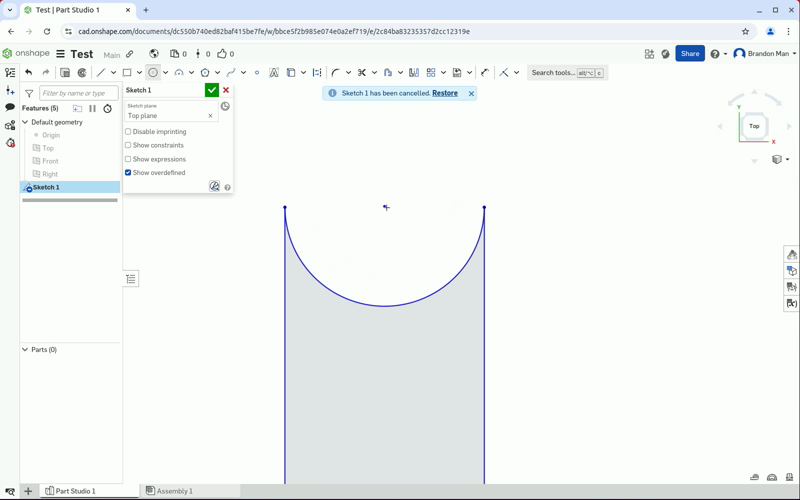
scroll(6)
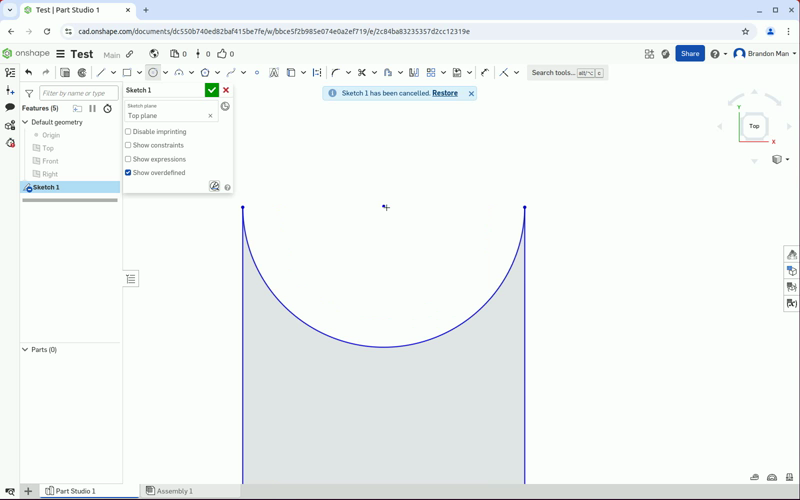
scroll(6)
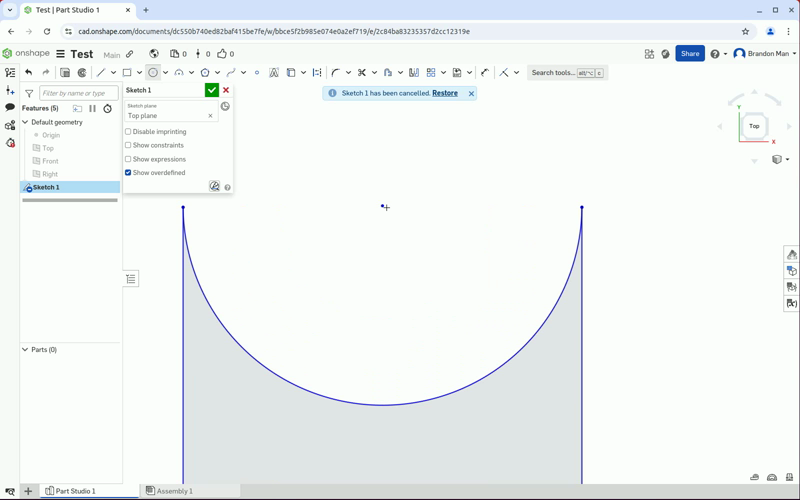
scroll(6)
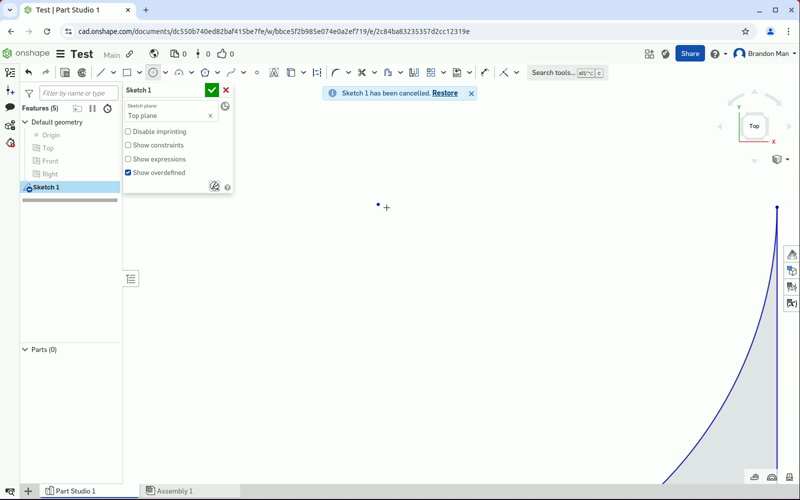
click(386, 207)
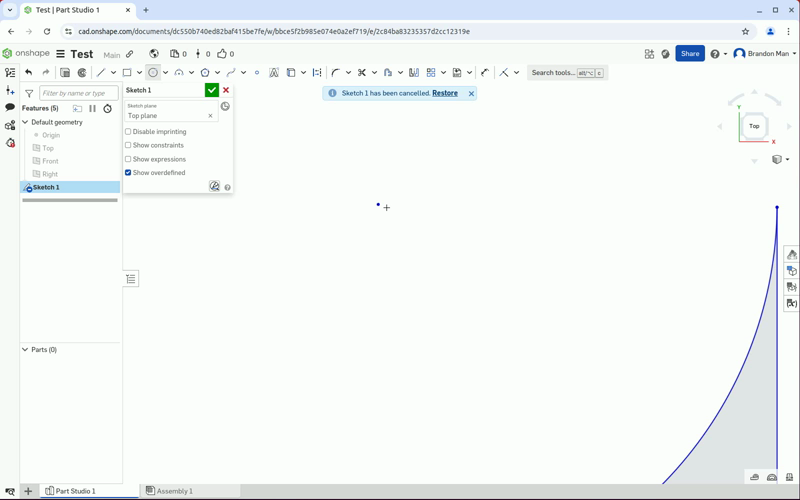
scroll(-6)
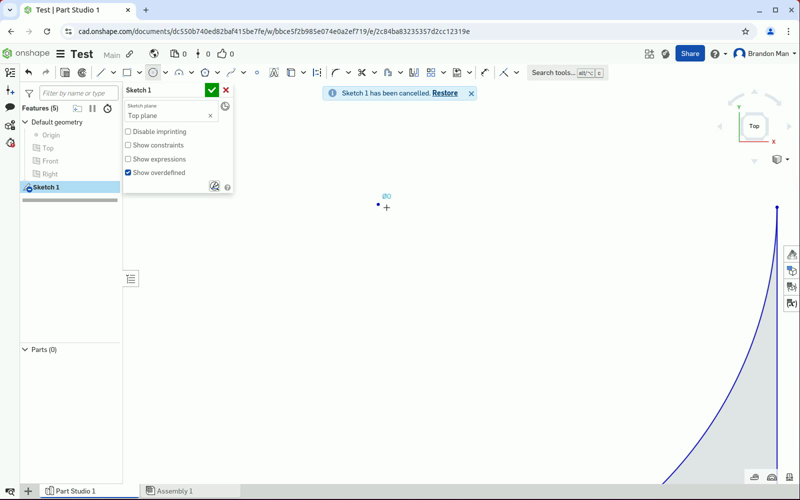
scroll(-6)
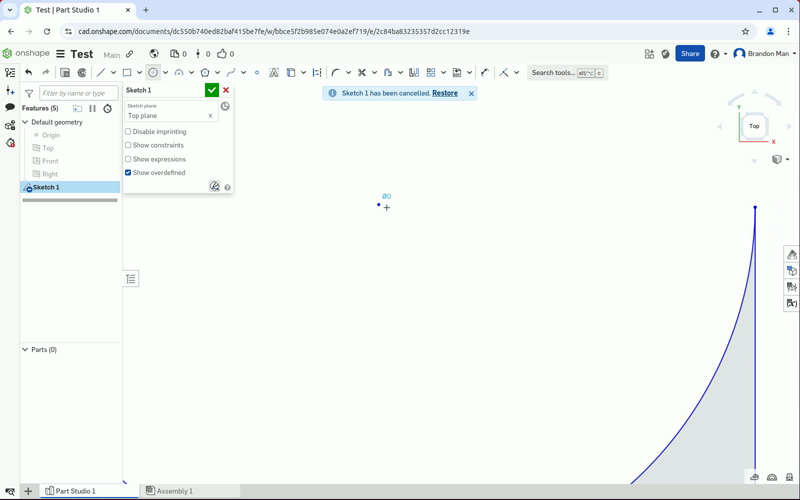
scroll(-6)
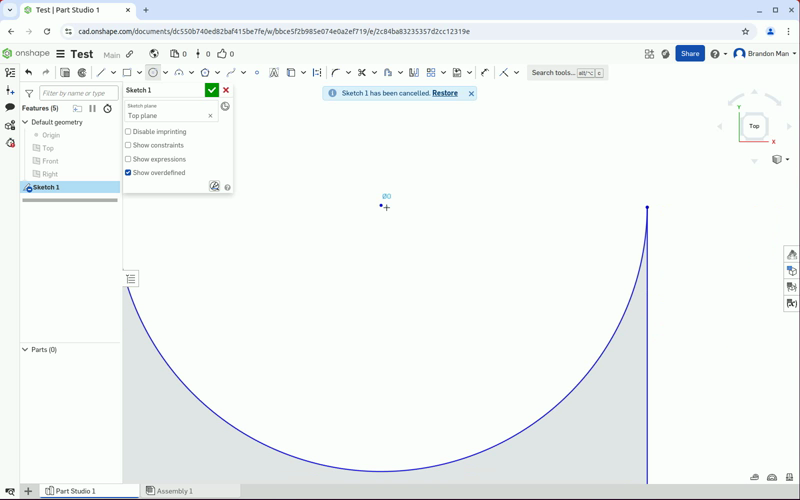
scroll(-6)
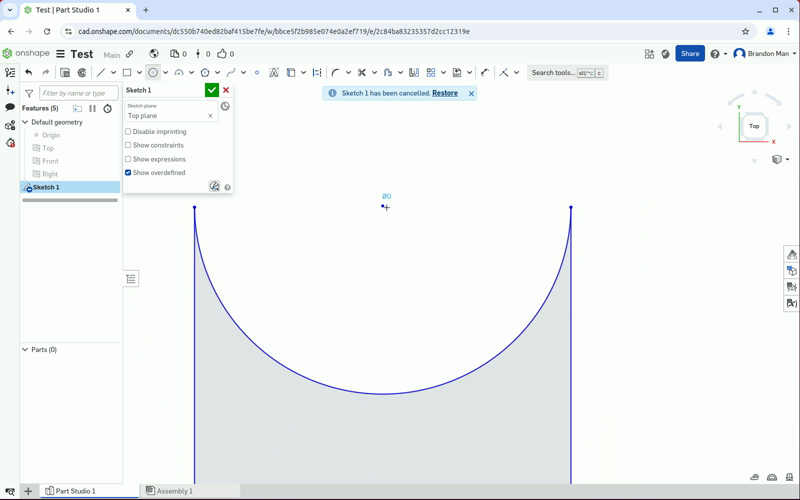
scroll(-6)
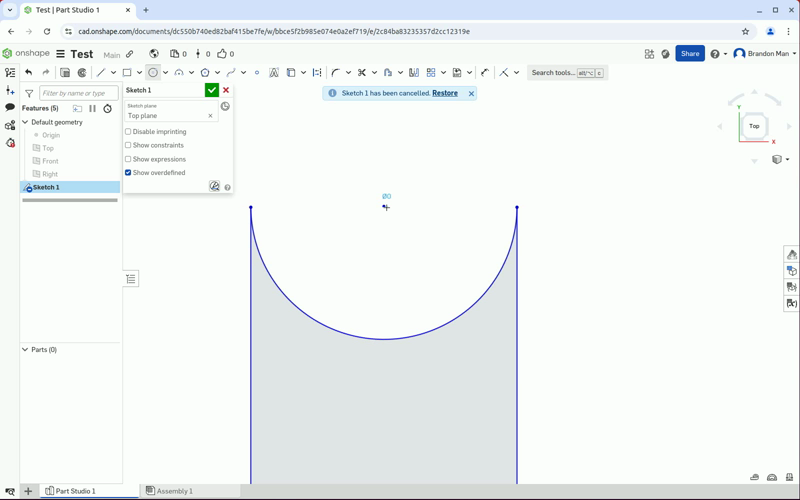
scroll(-6)
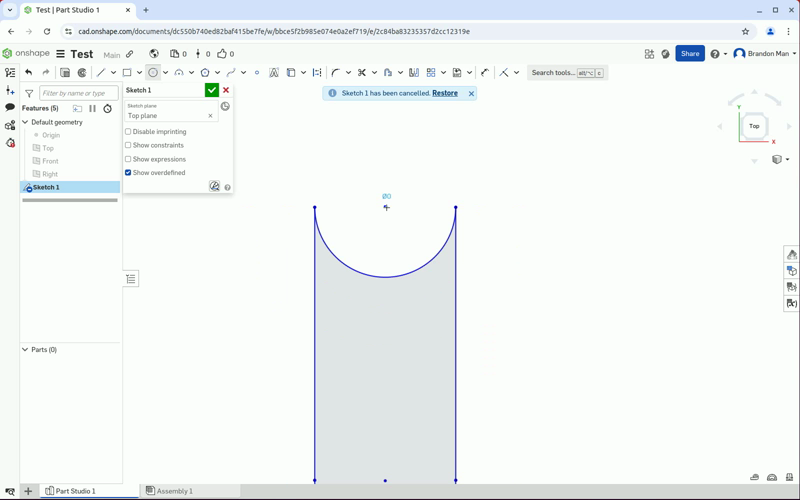
scroll(-6)
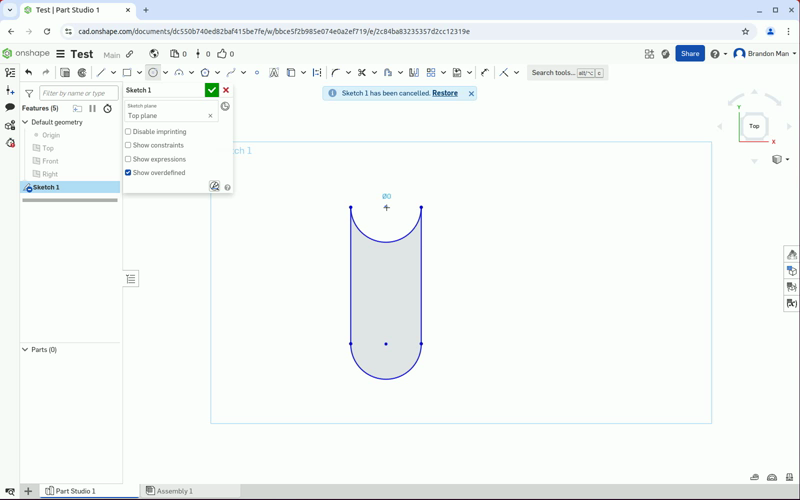
key_up(shift)
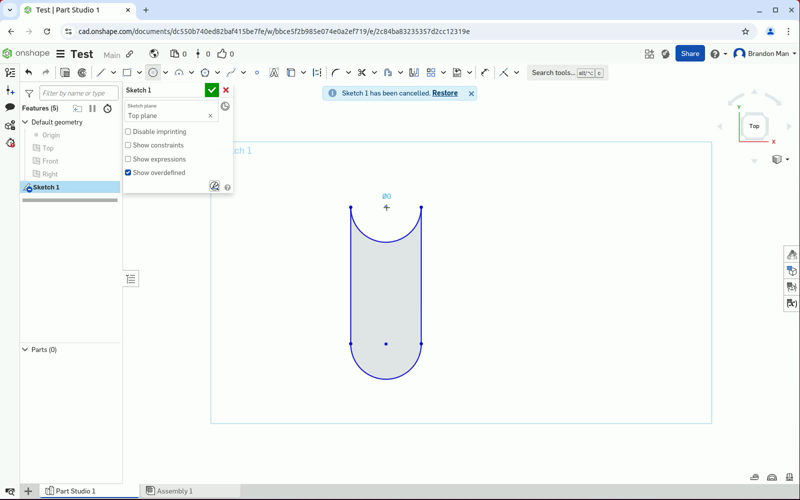
mouse_move(406, 207)
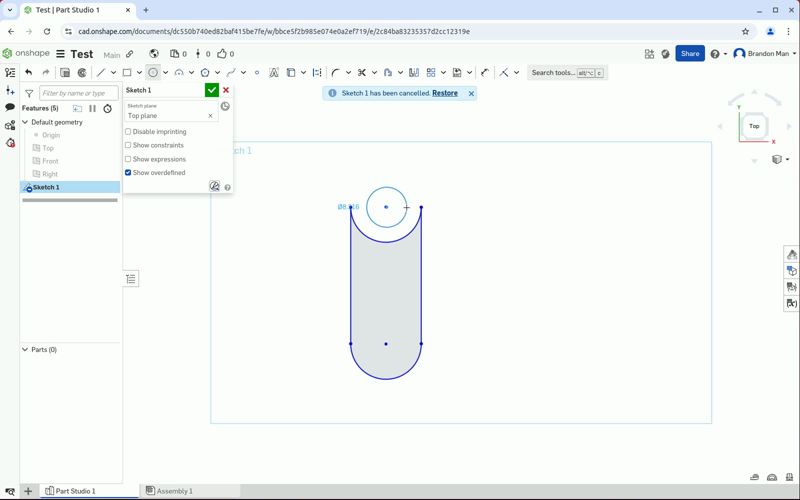
click(406, 207)
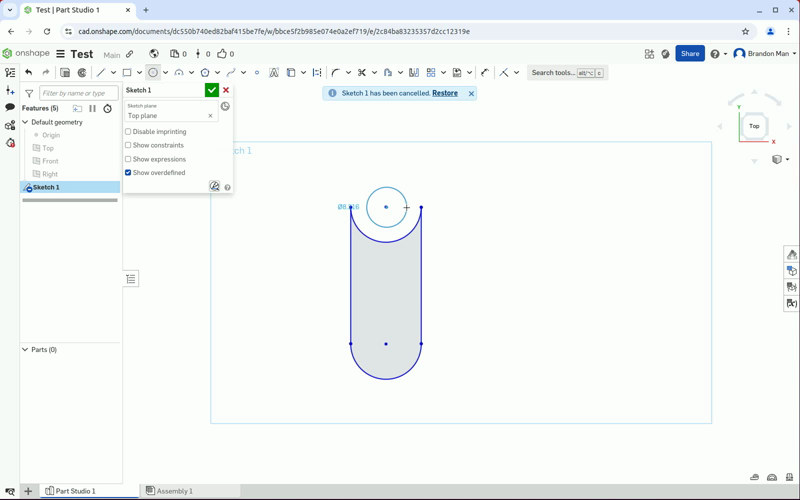
key(esc)
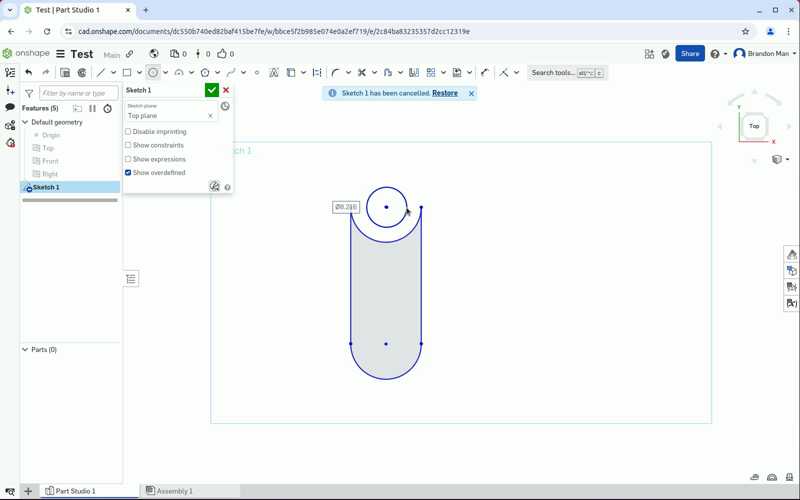
key(c)
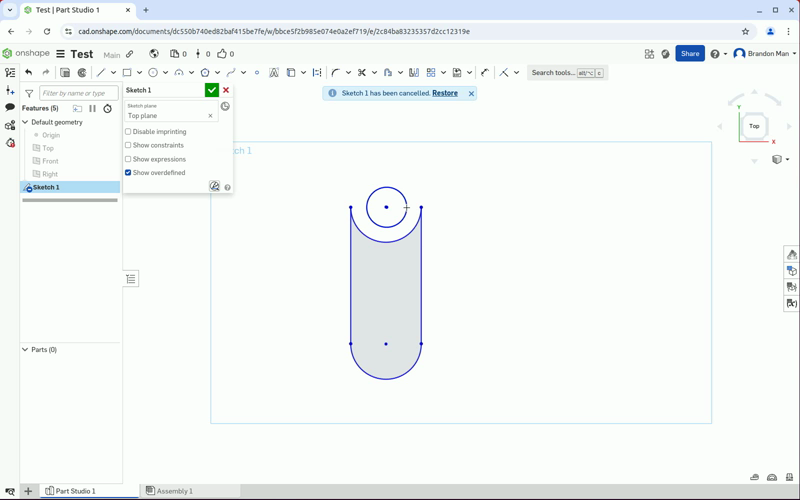
key_down(shift)
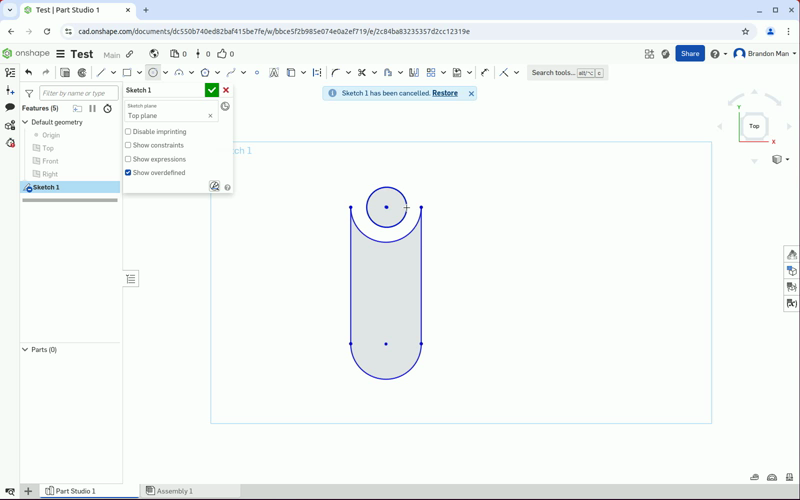
mouse_move(386, 343)
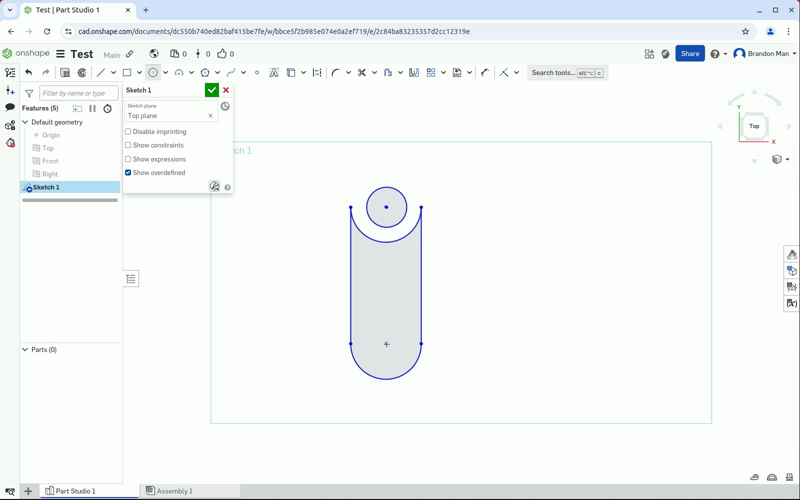
scroll(6)
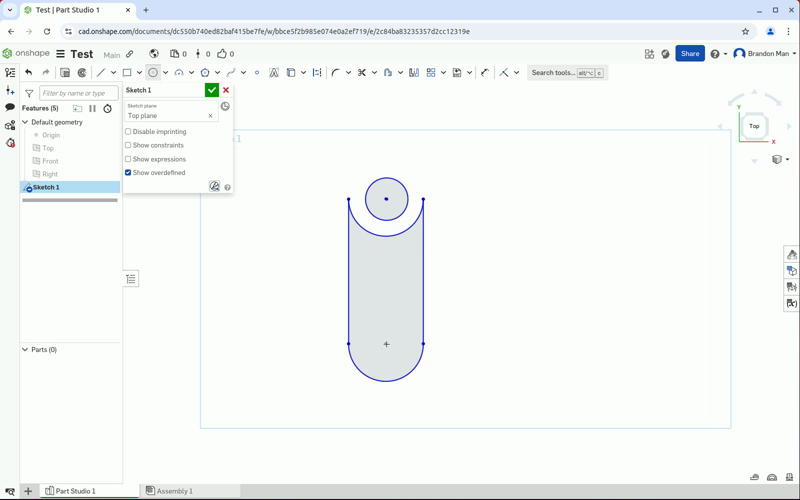
scroll(6)
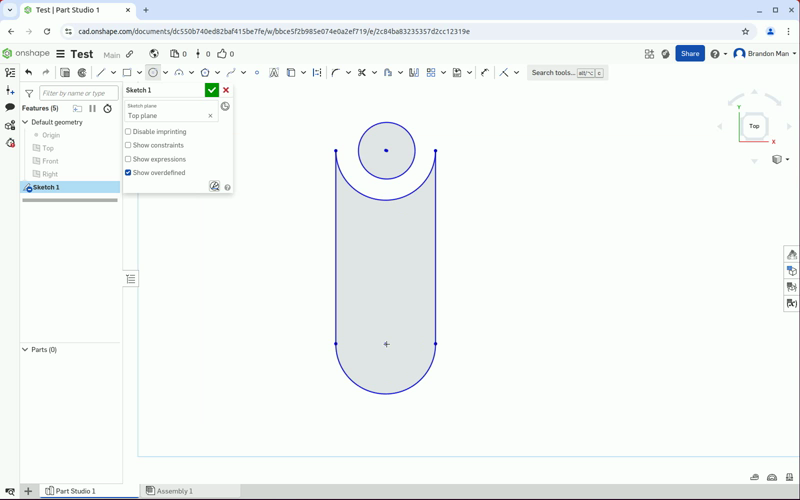
scroll(6)
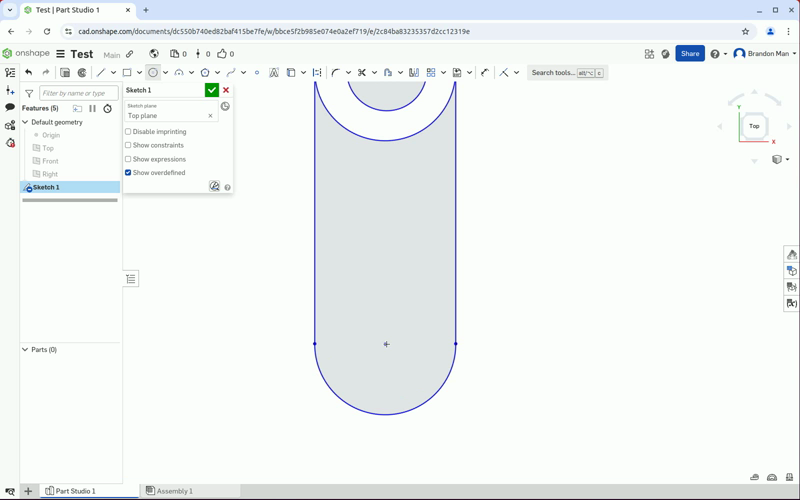
scroll(6)
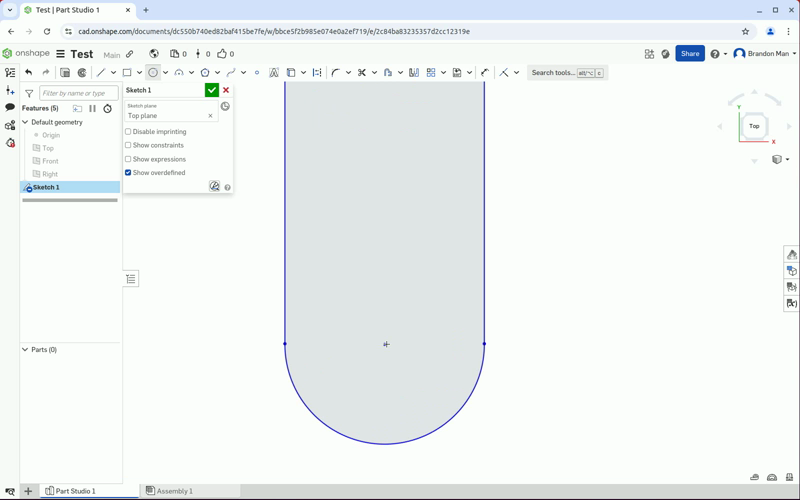
scroll(6)
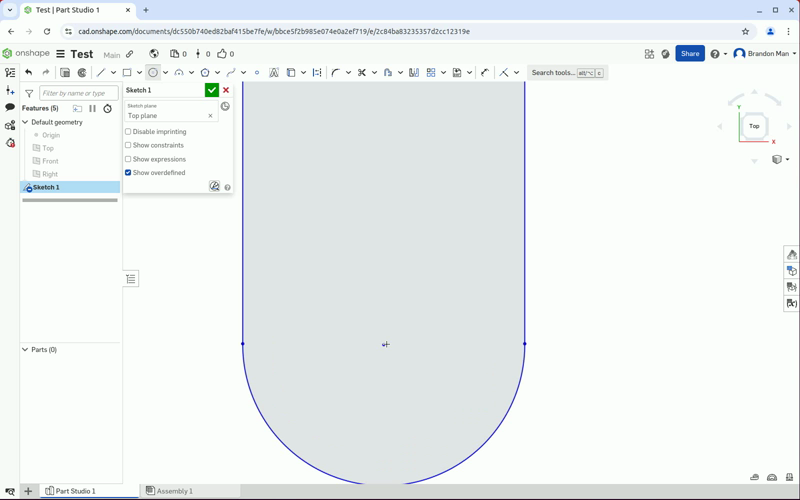
scroll(6)
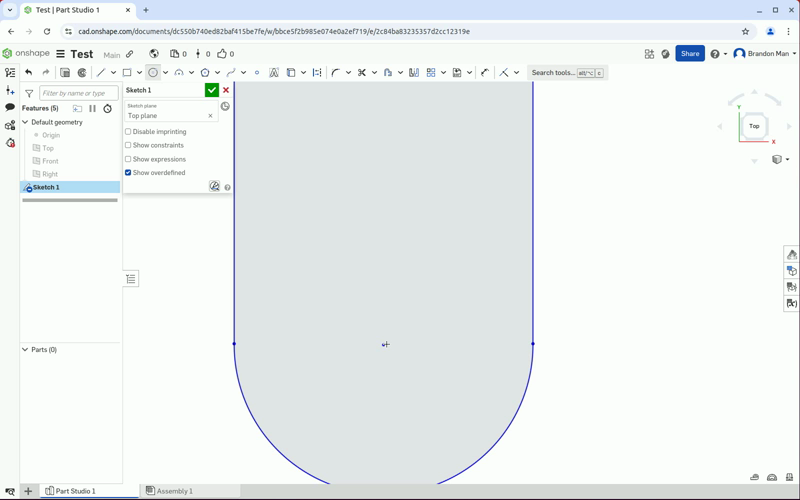
scroll(6)
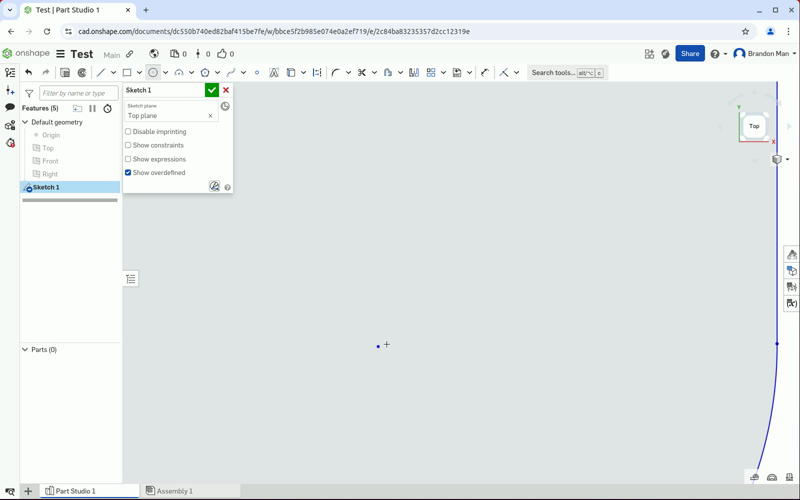
click(386, 343)
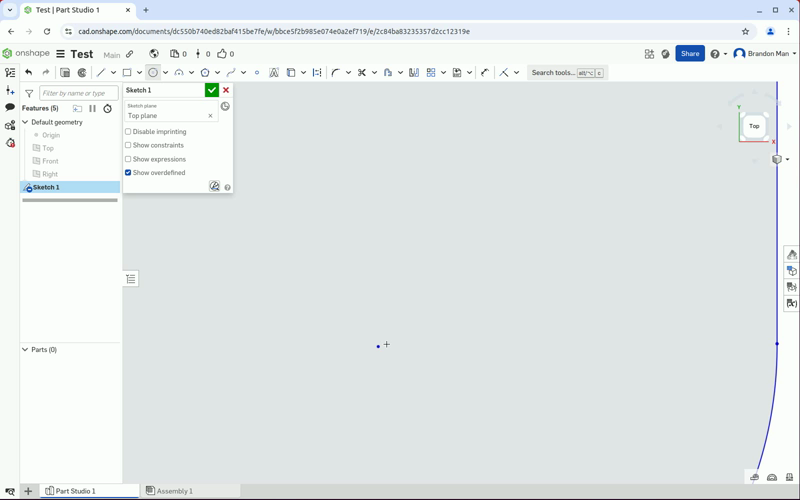
scroll(-6)
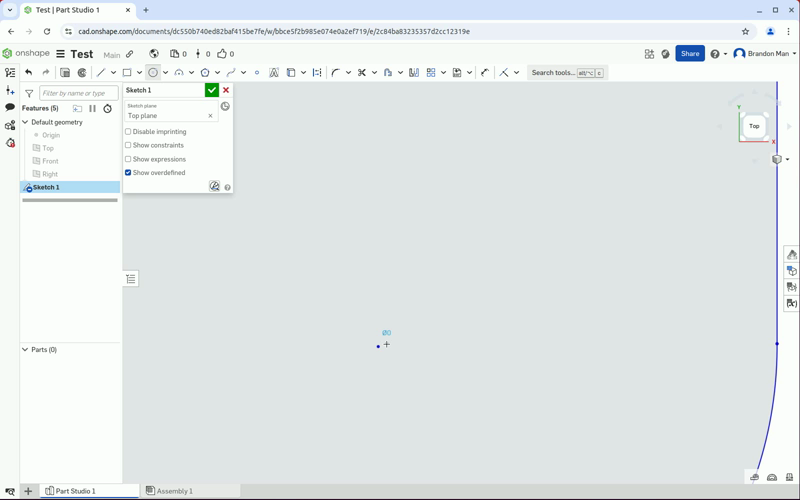
scroll(-6)
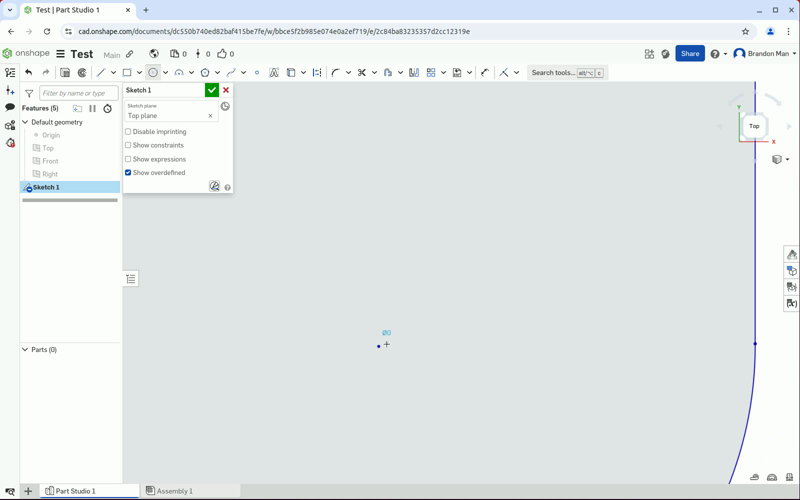
scroll(-6)
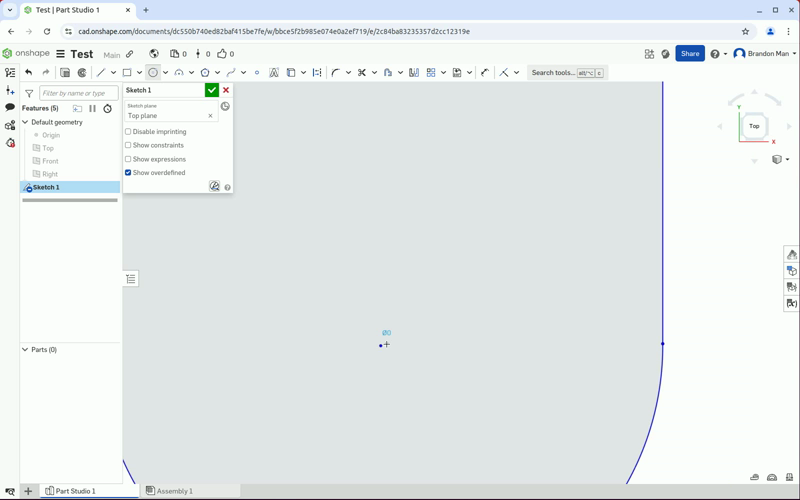
scroll(-6)
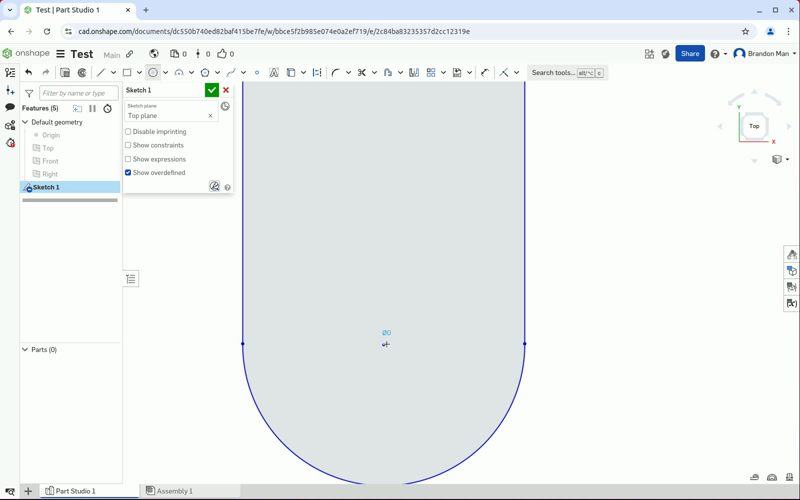
scroll(-6)
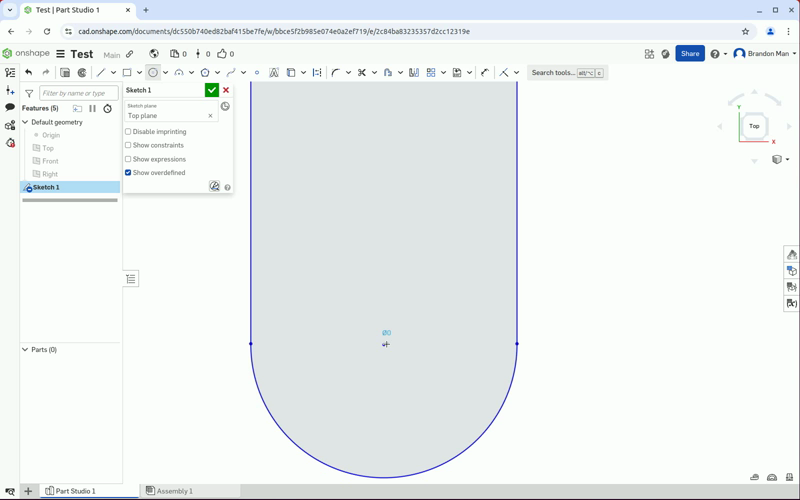
scroll(-6)
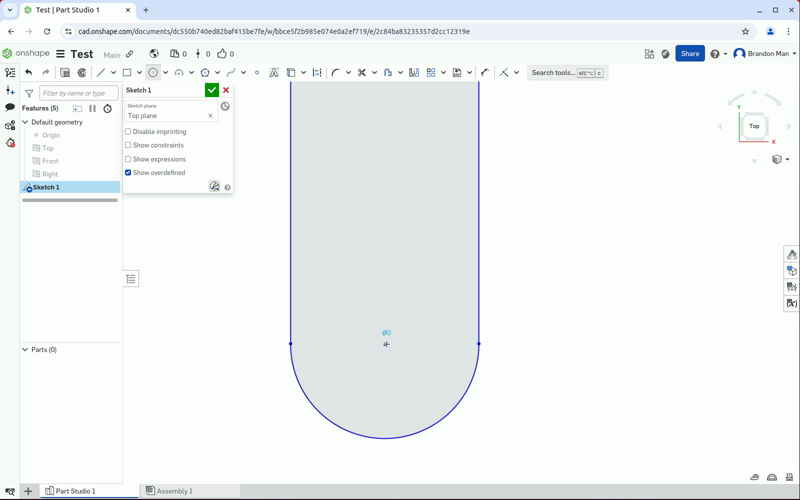
scroll(-6)
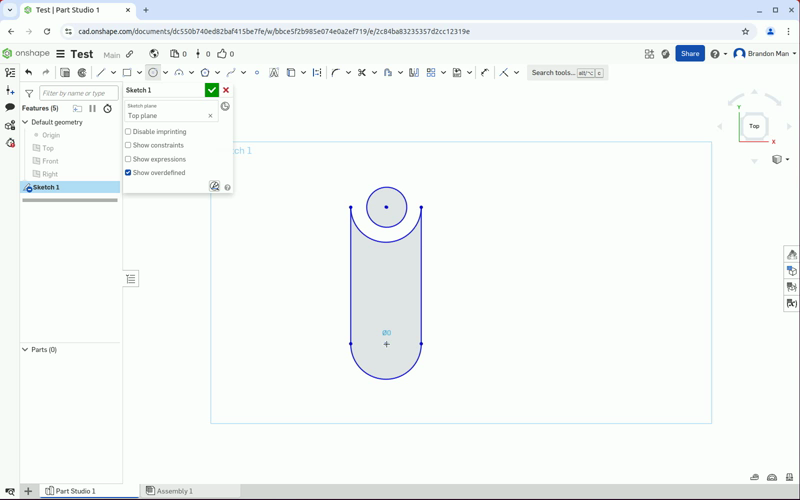
key_up(shift)
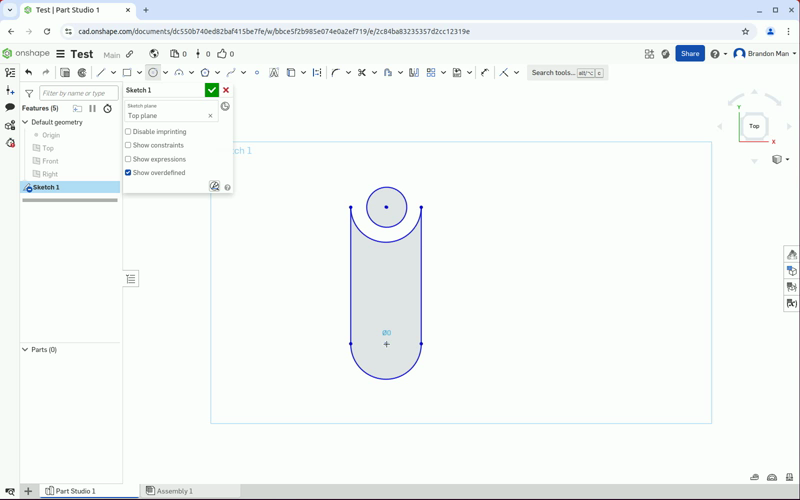
mouse_move(404, 343)
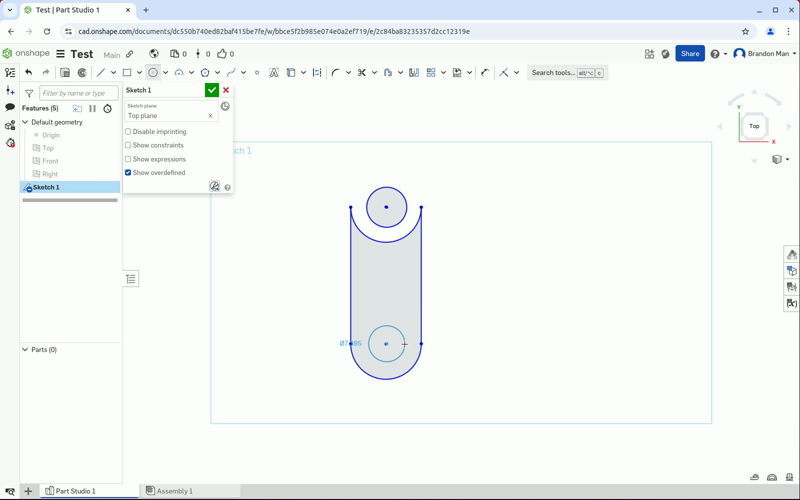
click(404, 343)
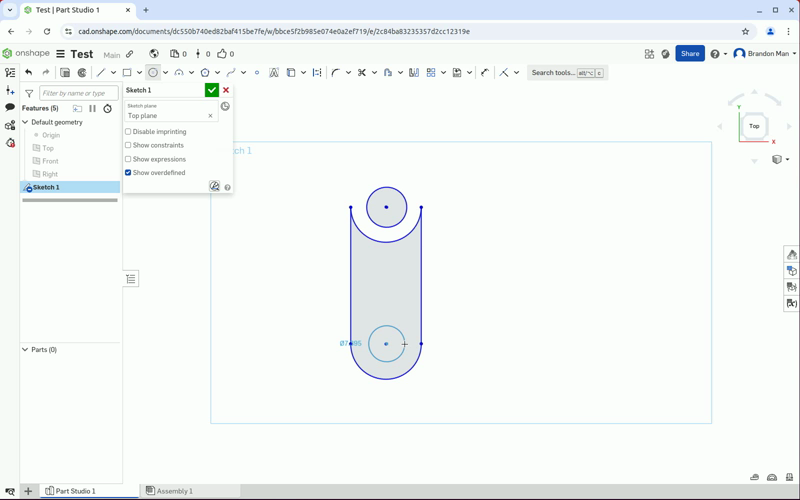
key(esc)
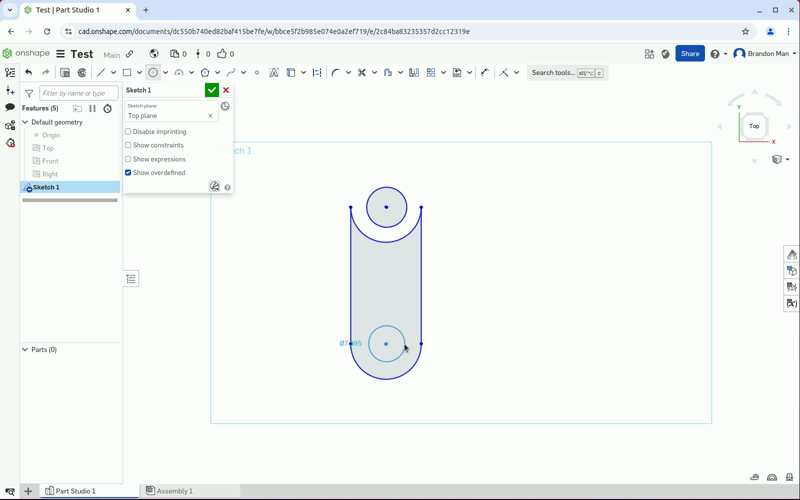
key(l)
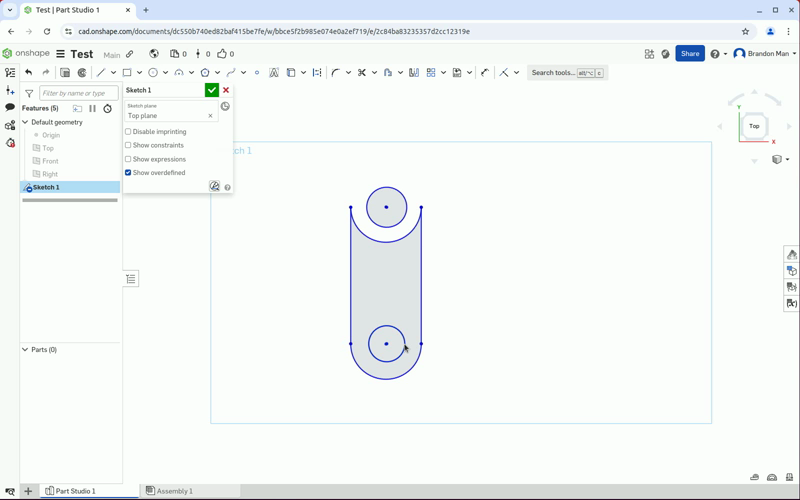
key_down(shift)
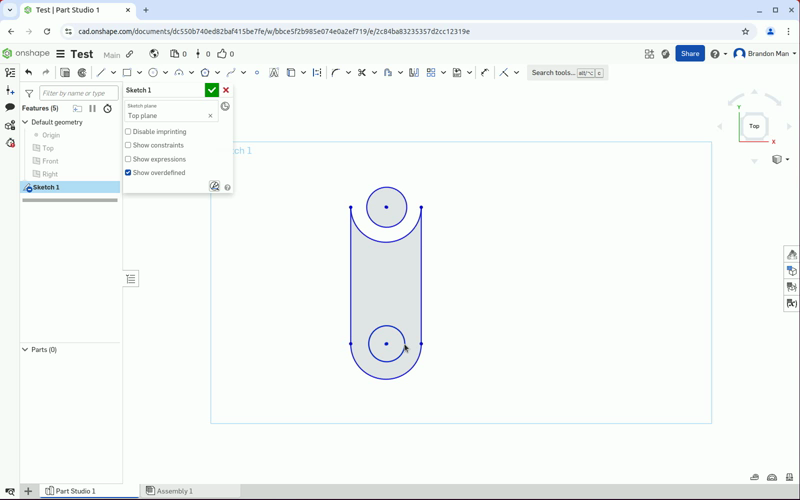
mouse_move(371, 306)
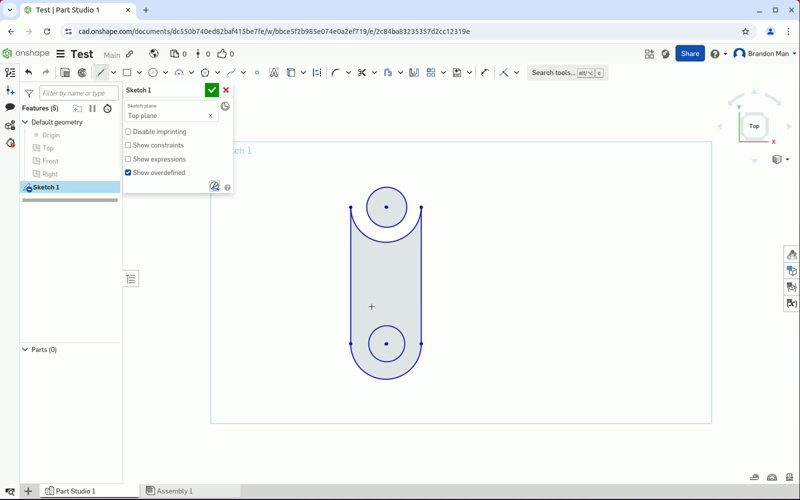
click(371, 306)
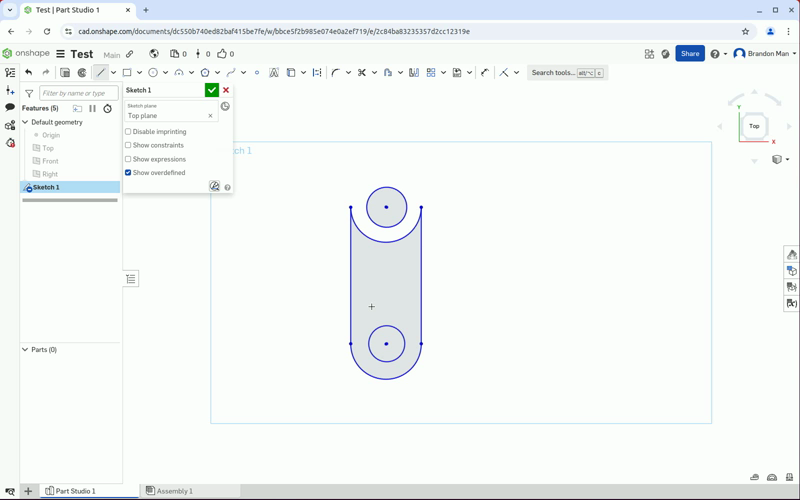
key_up(shift)
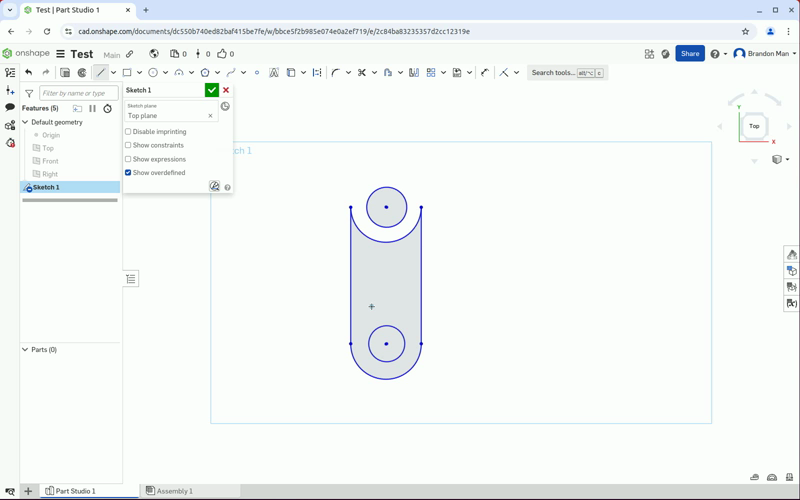
key_down(shift)
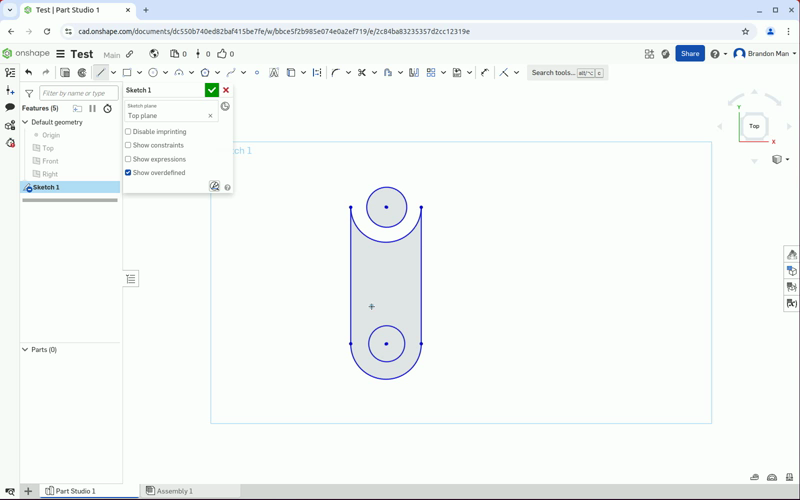
mouse_move(401, 306)
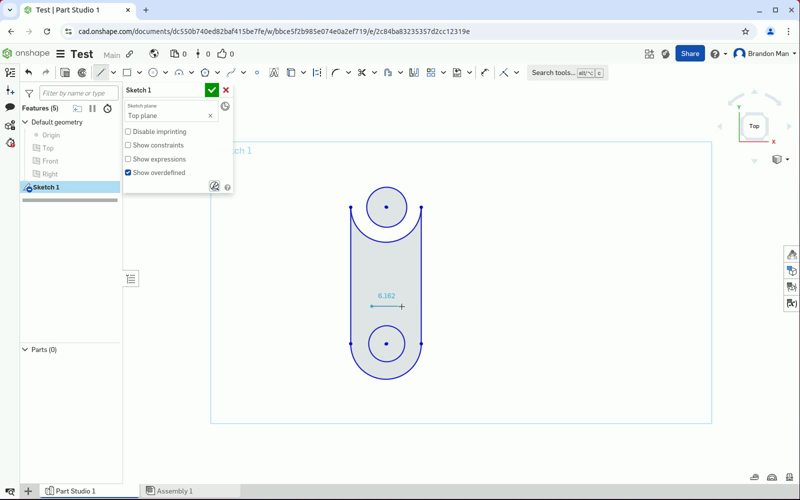
mouse_move(385, 306)
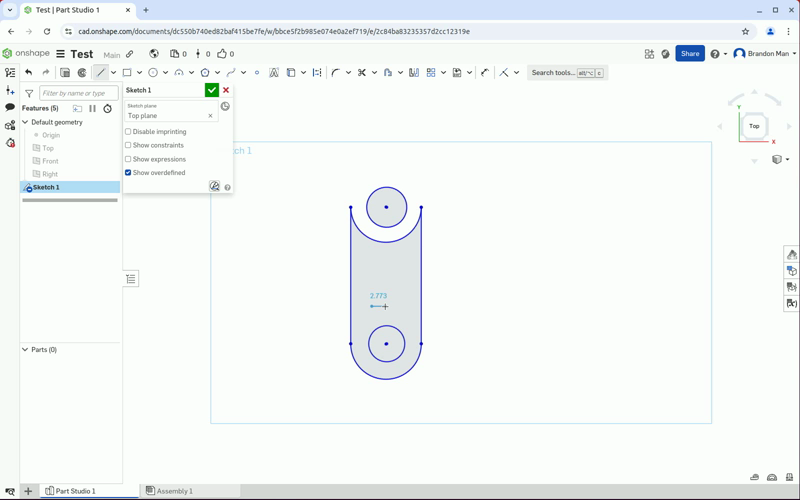
click(385, 306)
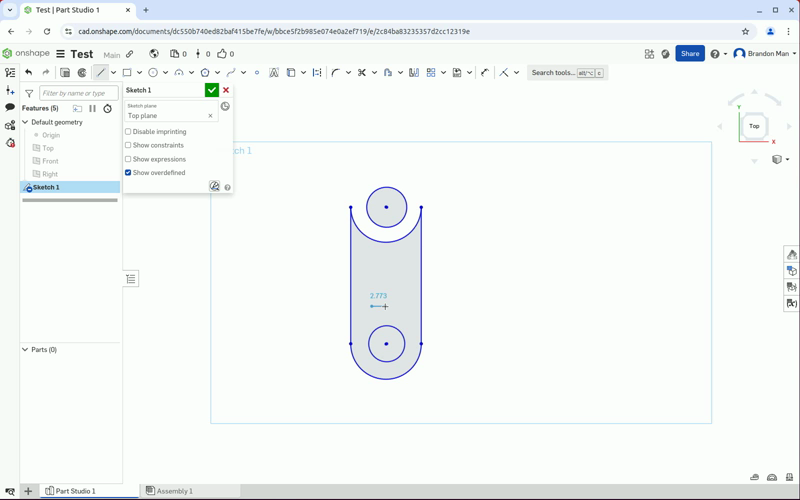
key_up(shift)
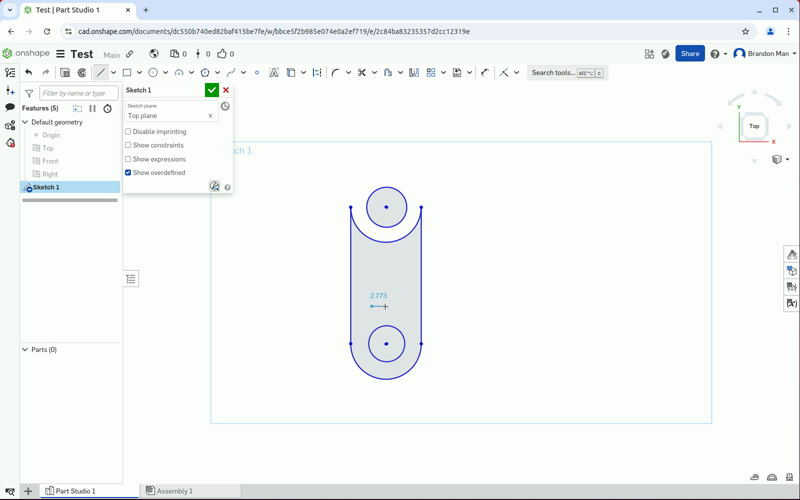
key_down(shift)
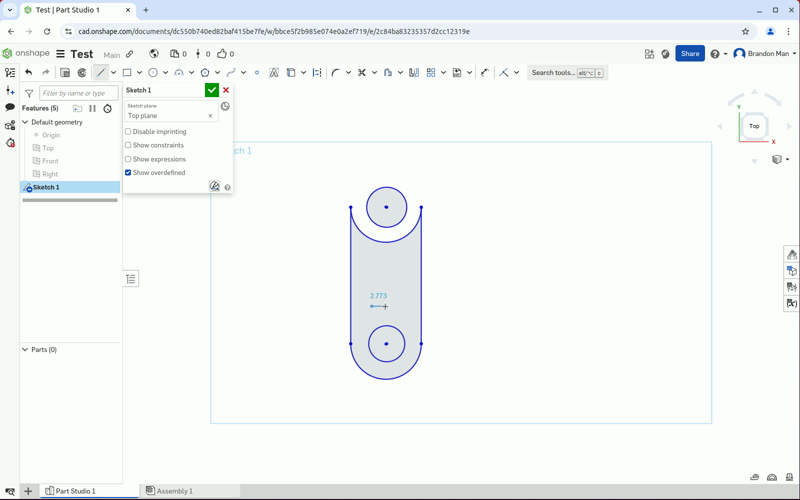
mouse_move(415, 306)
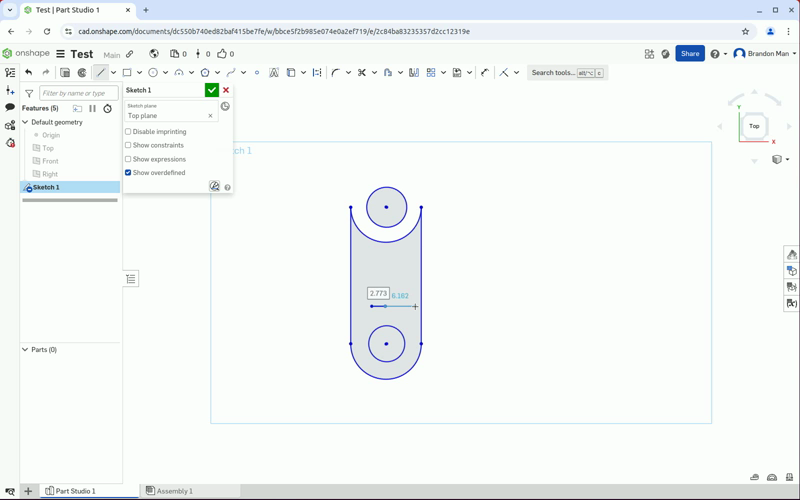
mouse_move(398, 306)
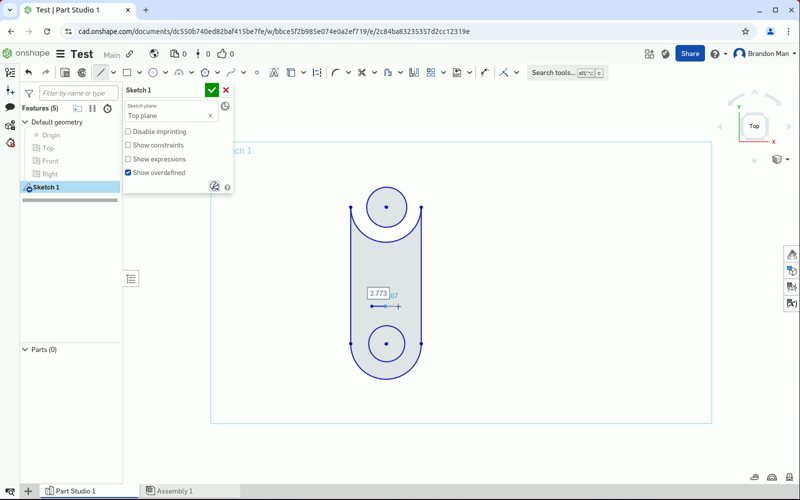
click(398, 306)
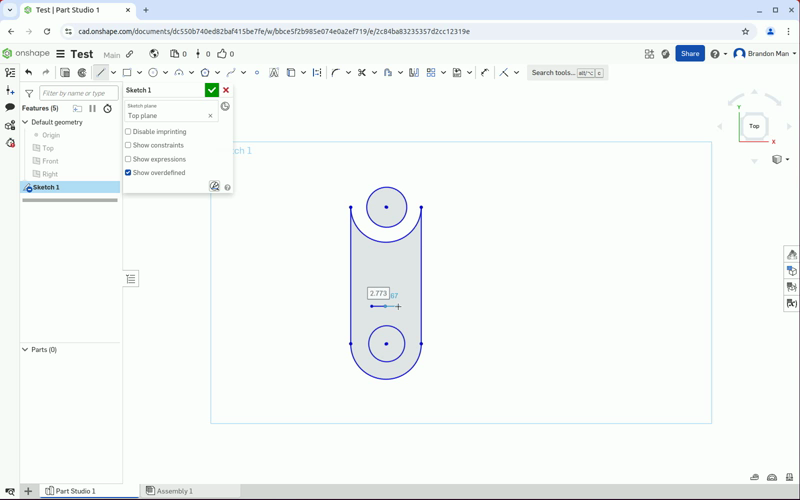
key_up(shift)
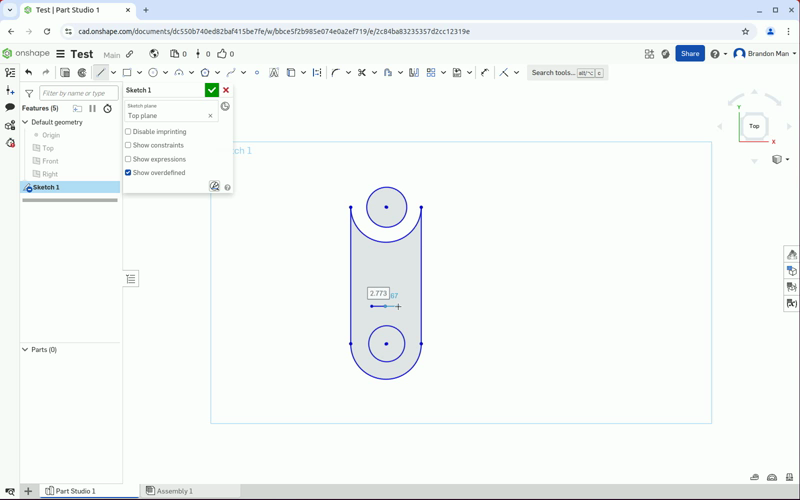
key_down(shift)
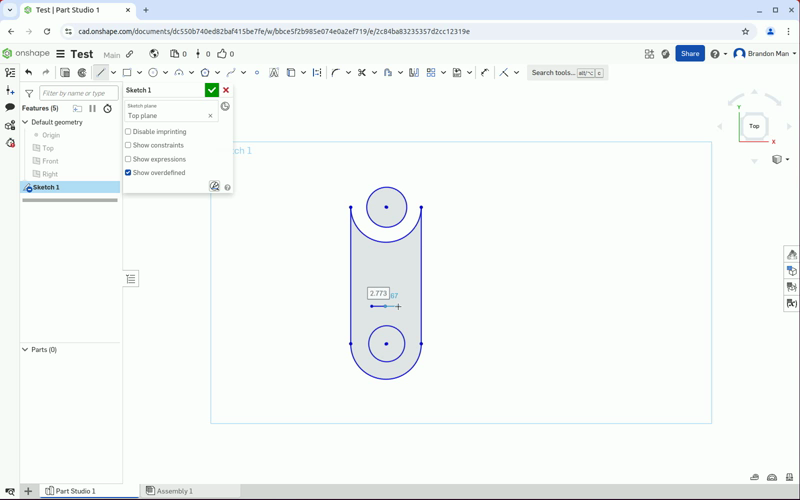
mouse_move(398, 240)
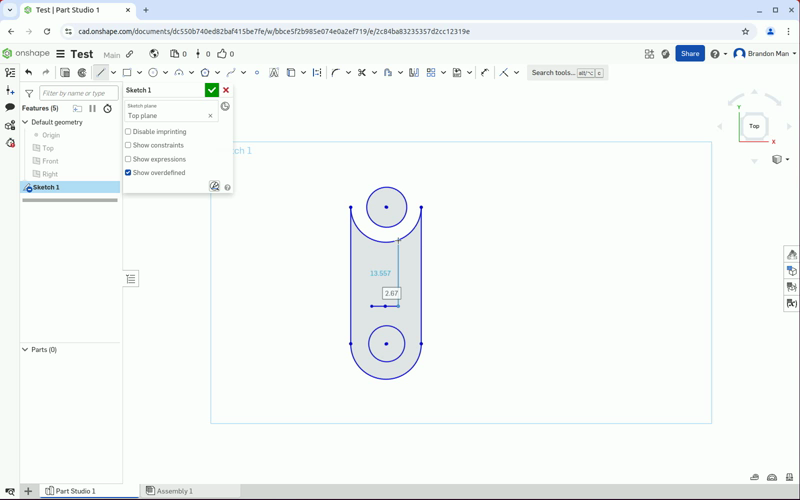
click(398, 240)
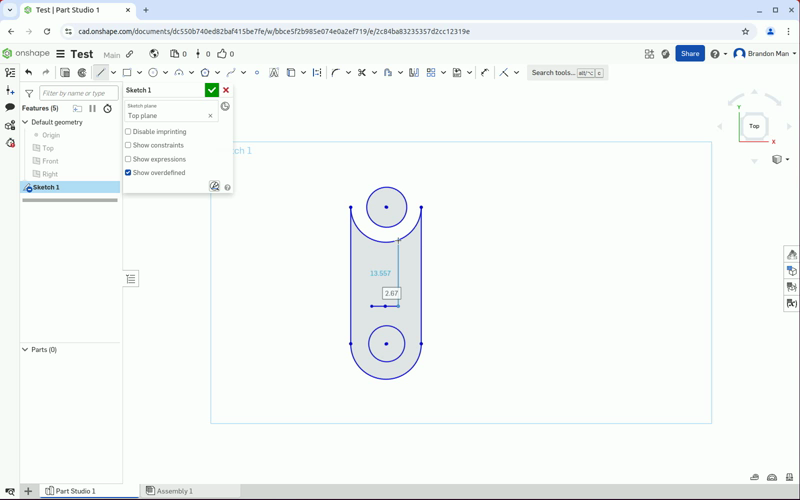
key_up(shift)
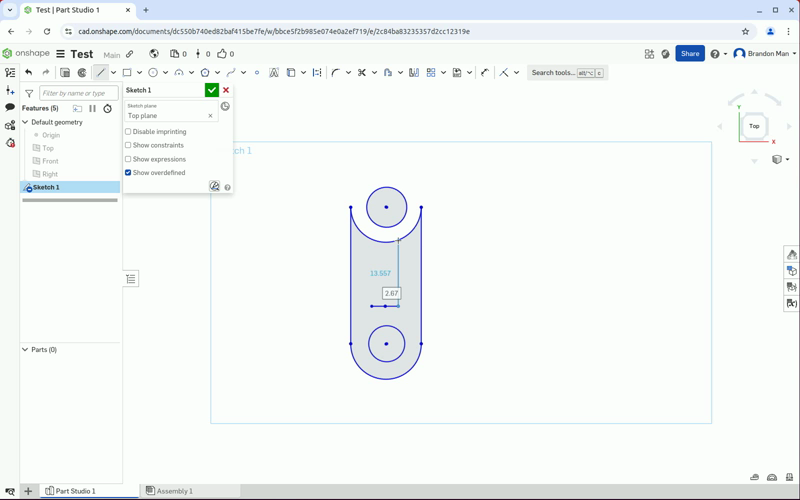
key_down(shift)
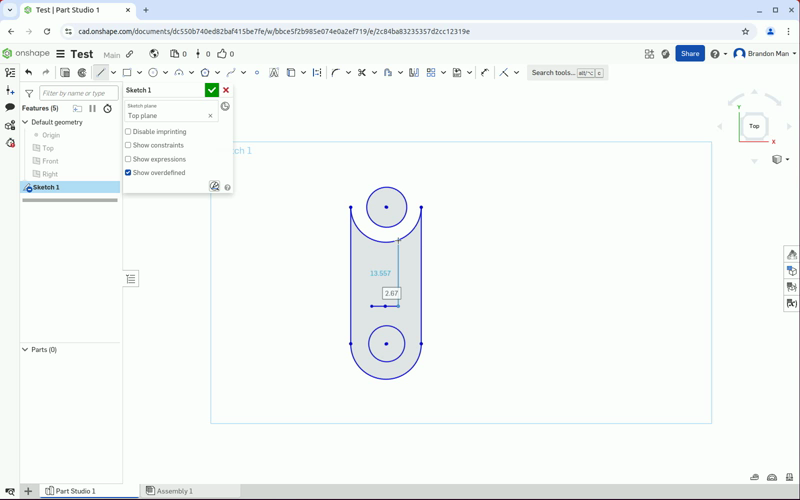
mouse_move(428, 240)
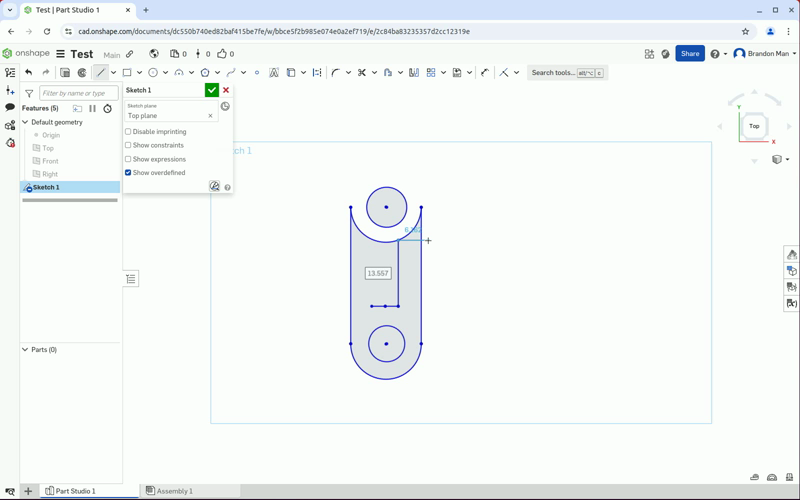
mouse_move(385, 240)
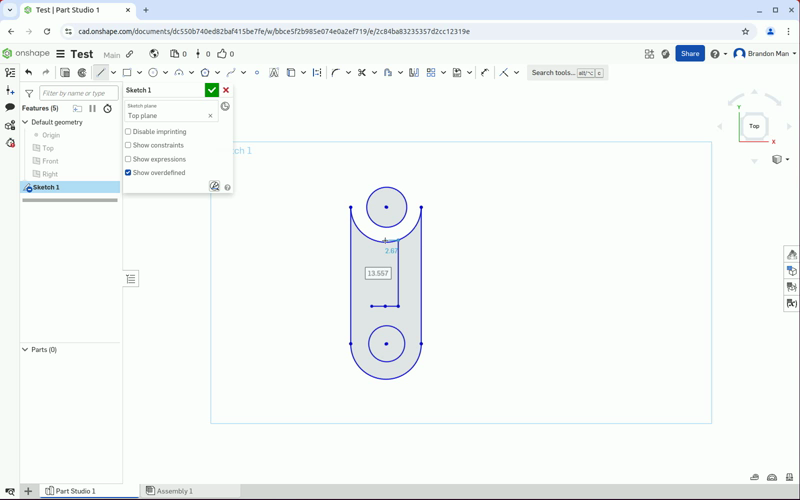
scroll(6)
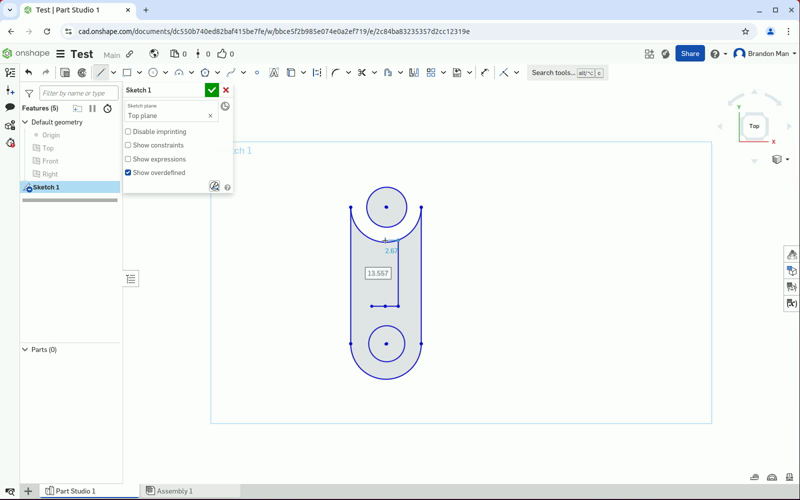
scroll(6)
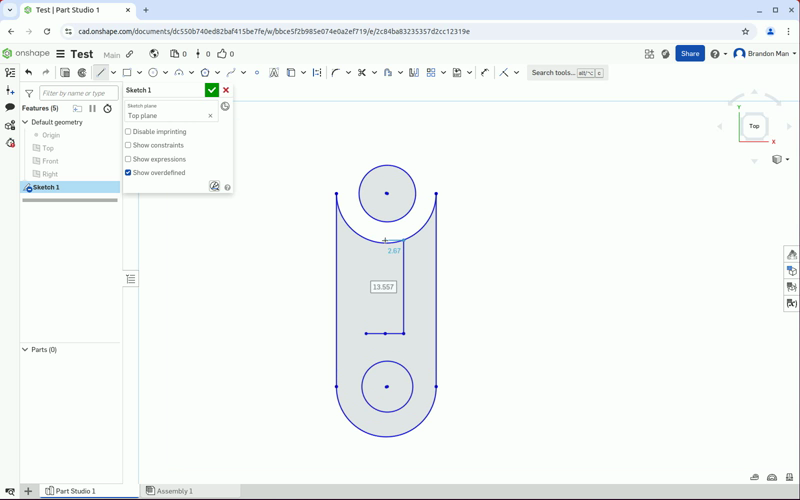
scroll(6)
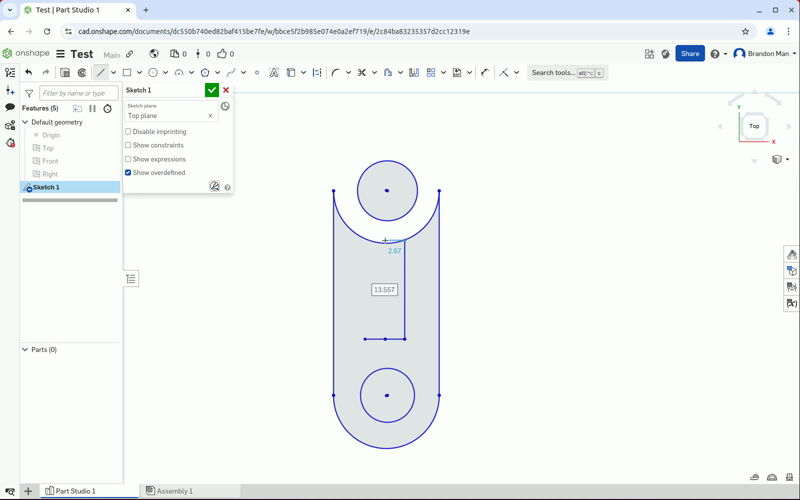
scroll(6)
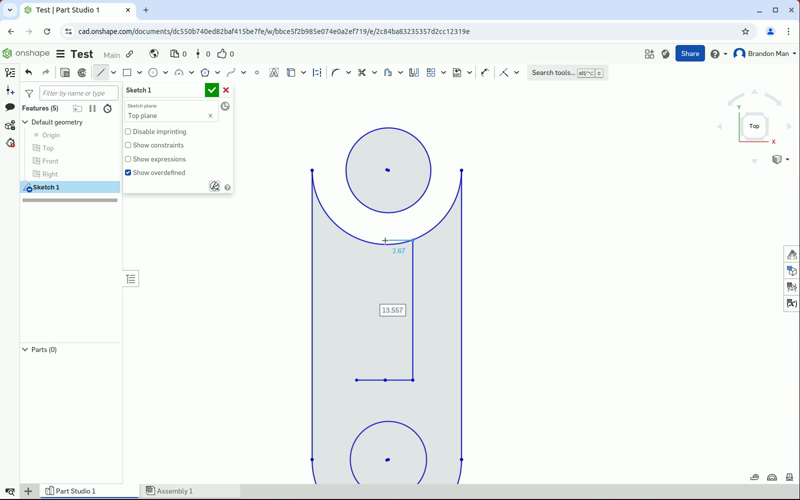
scroll(6)
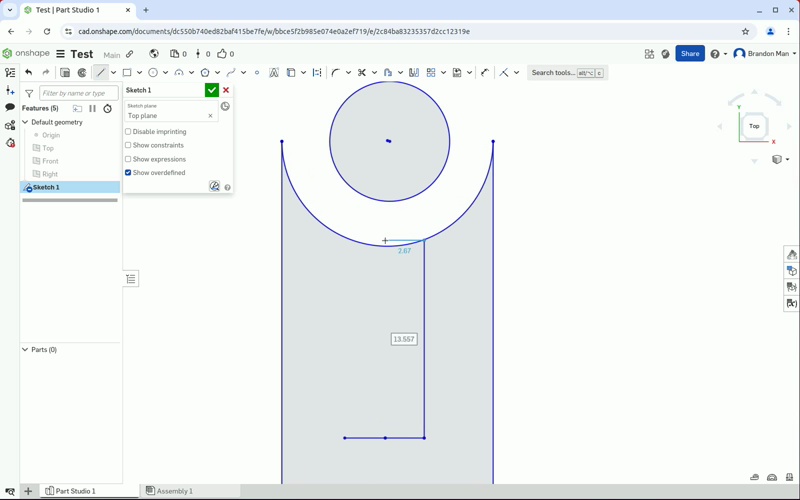
scroll(6)
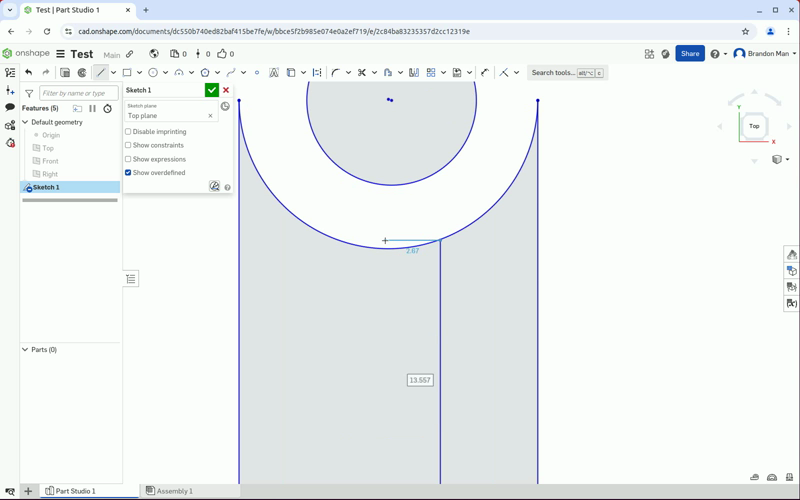
scroll(6)
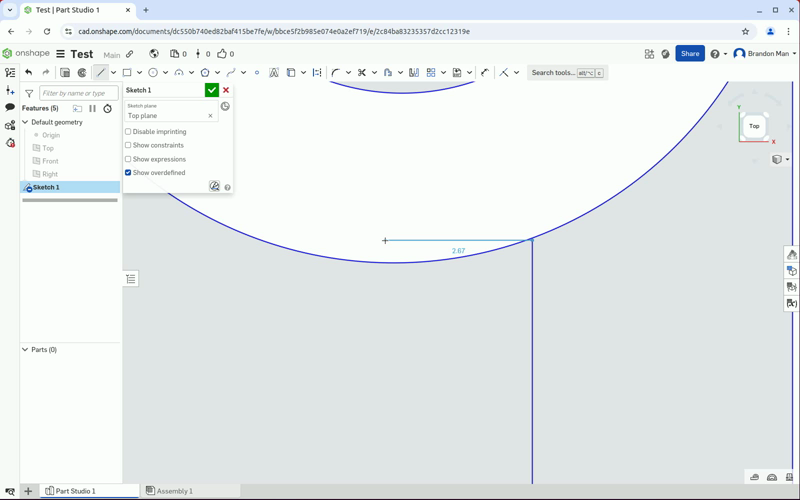
click(385, 240)
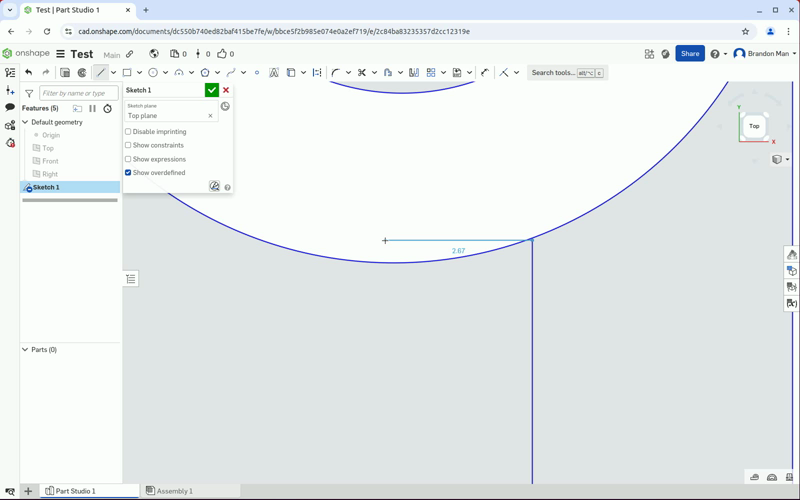
scroll(-6)
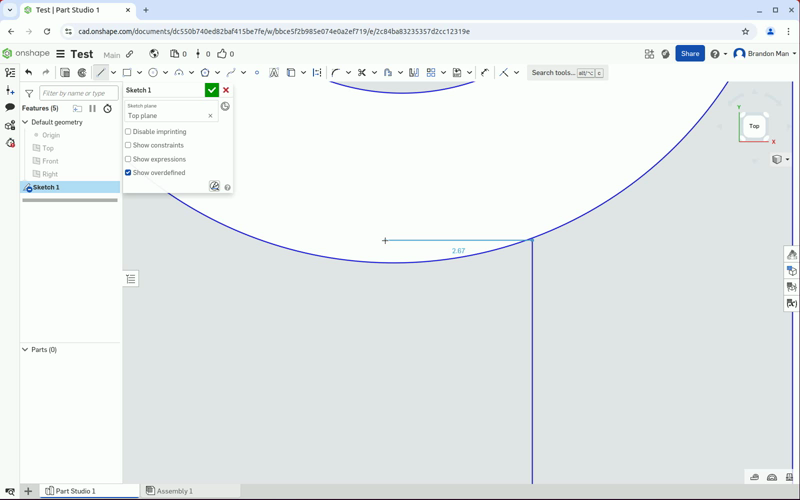
scroll(-6)
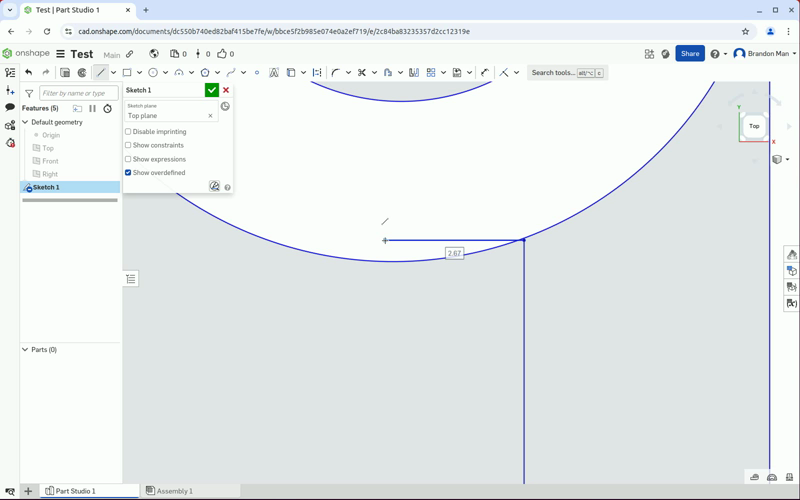
scroll(-6)
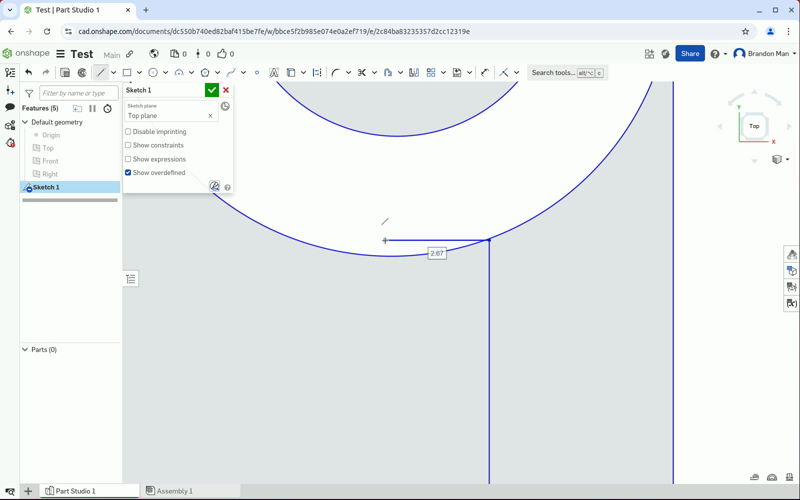
scroll(-6)
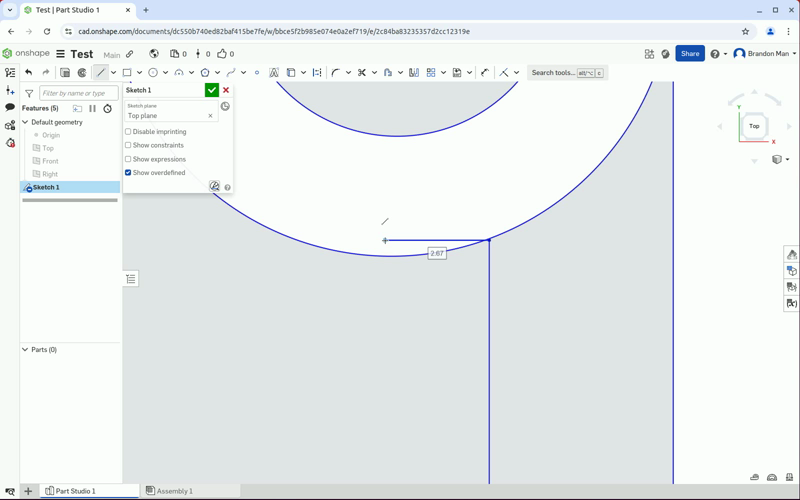
scroll(-6)
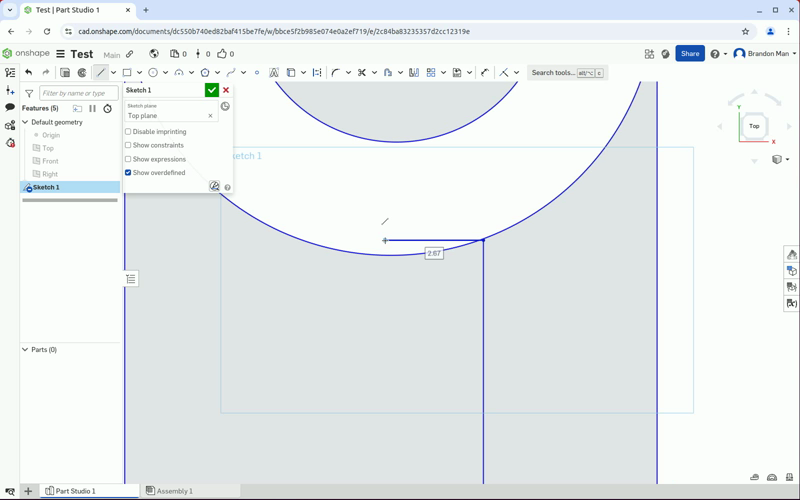
scroll(-6)
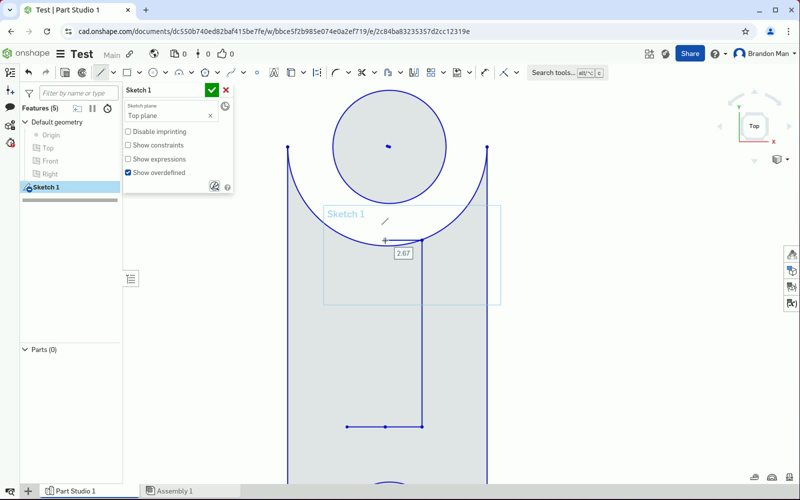
scroll(-6)
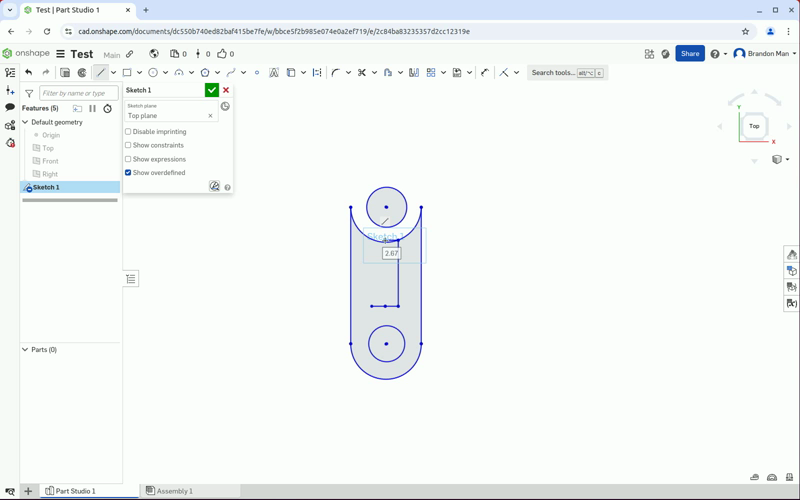
key_up(shift)
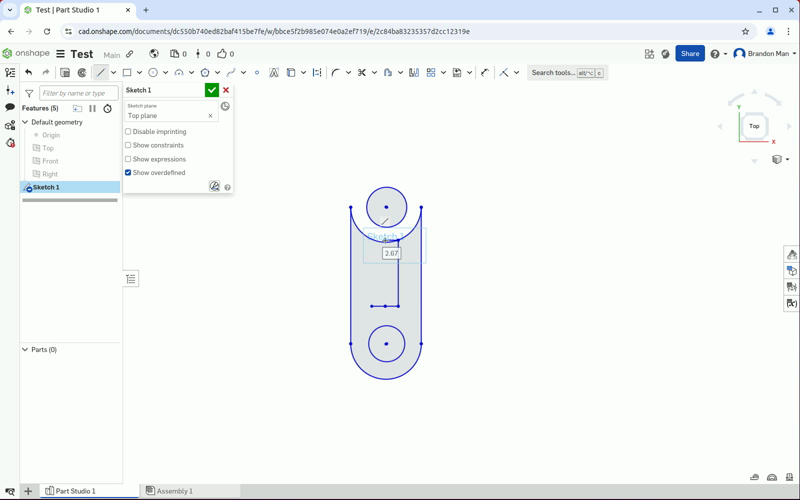
key_down(shift)
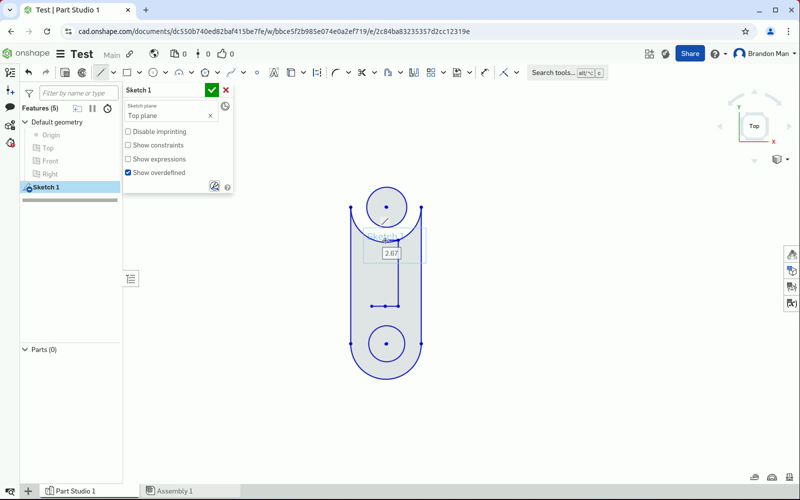
mouse_move(415, 240)
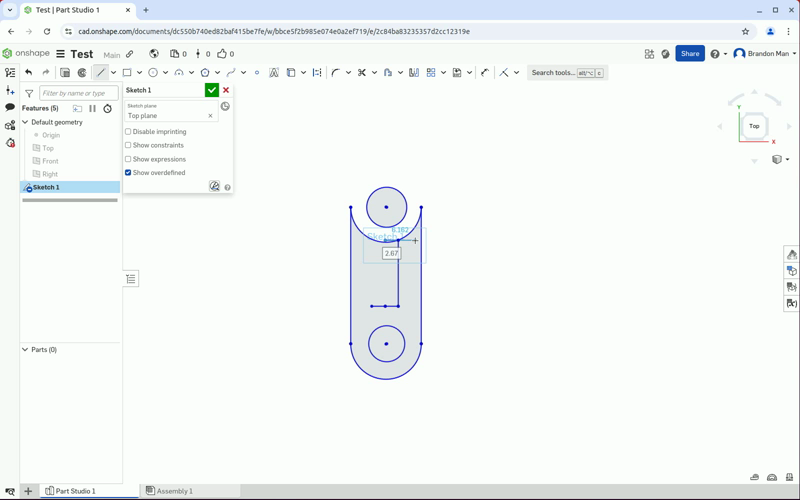
mouse_move(371, 240)
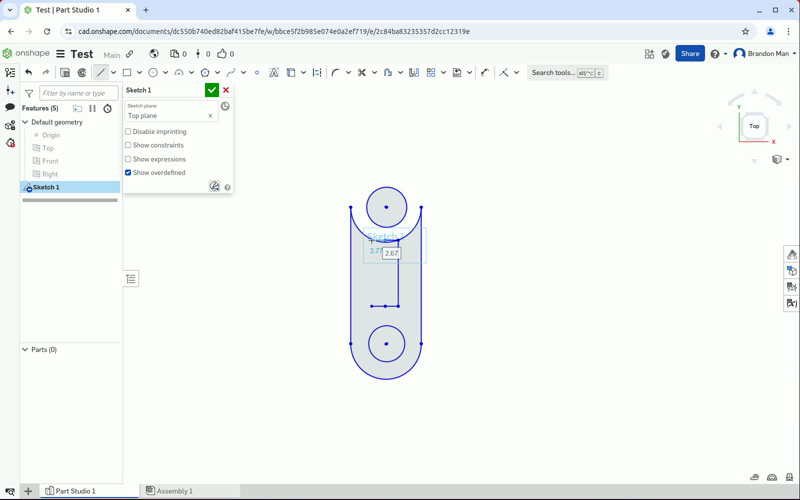
click(371, 240)
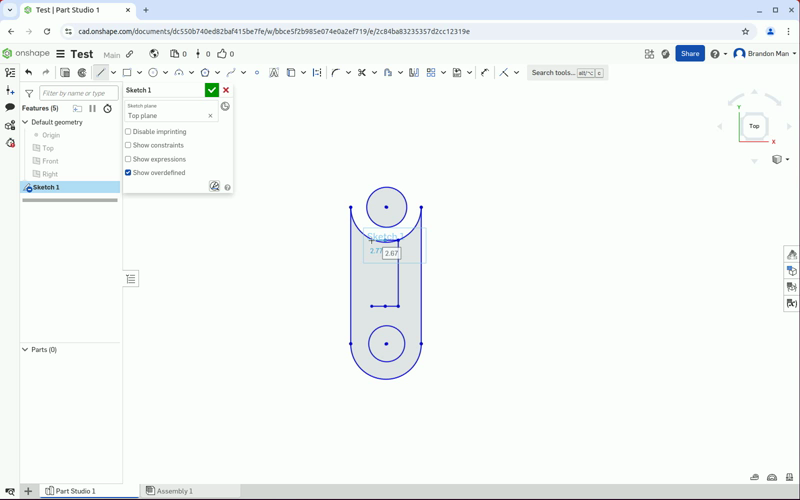
key_up(shift)
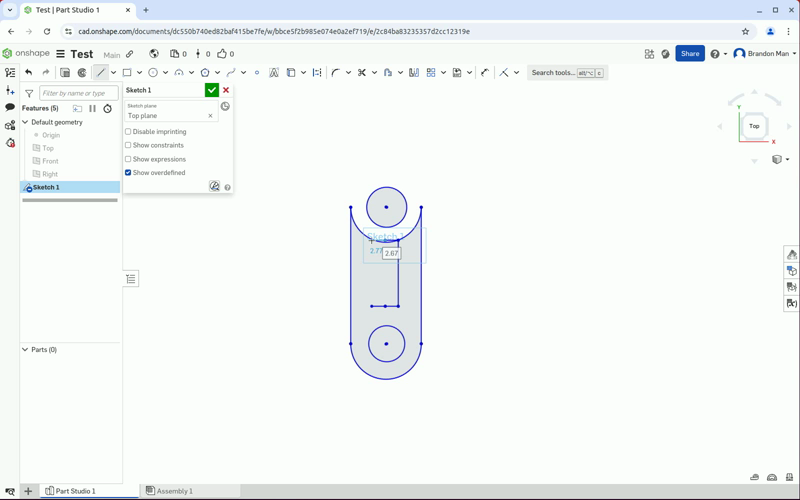
key_down(shift)
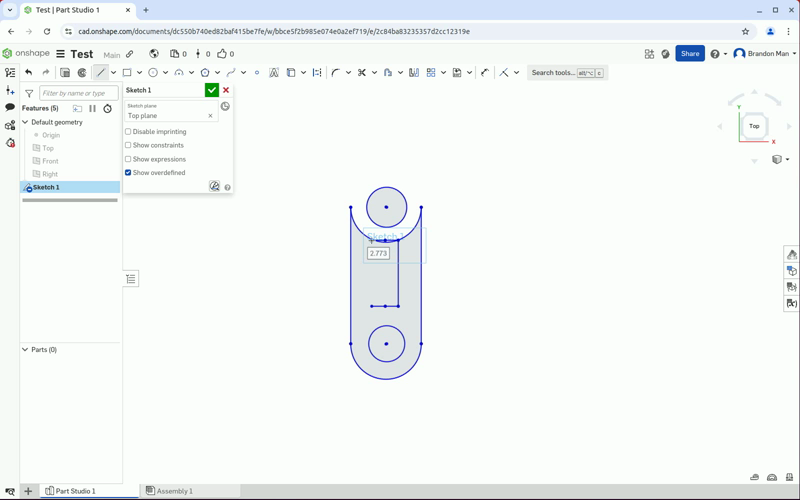
mouse_move(371, 306)
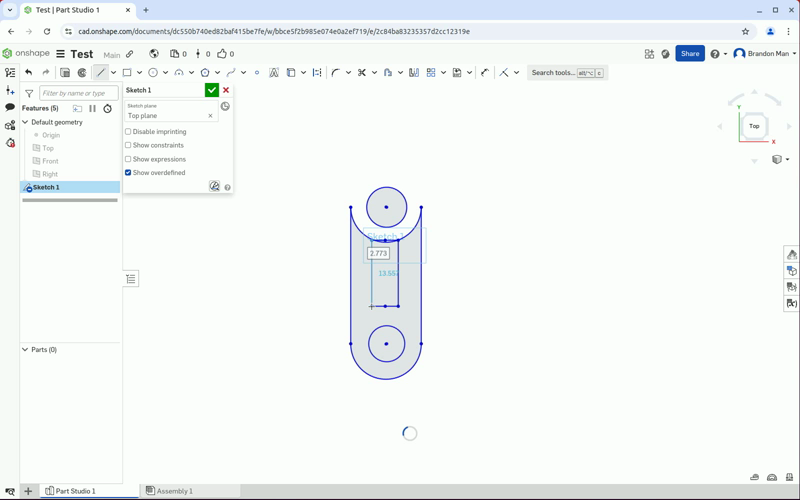
key_up(shift)
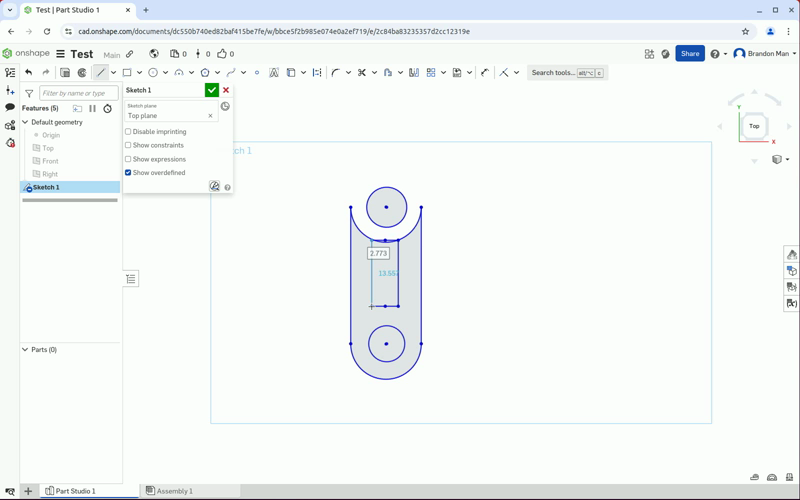
click(371, 306)
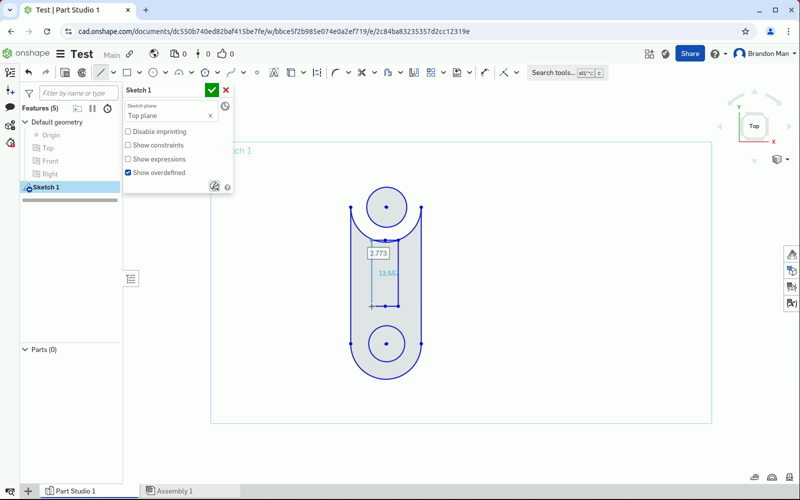
key(esc)
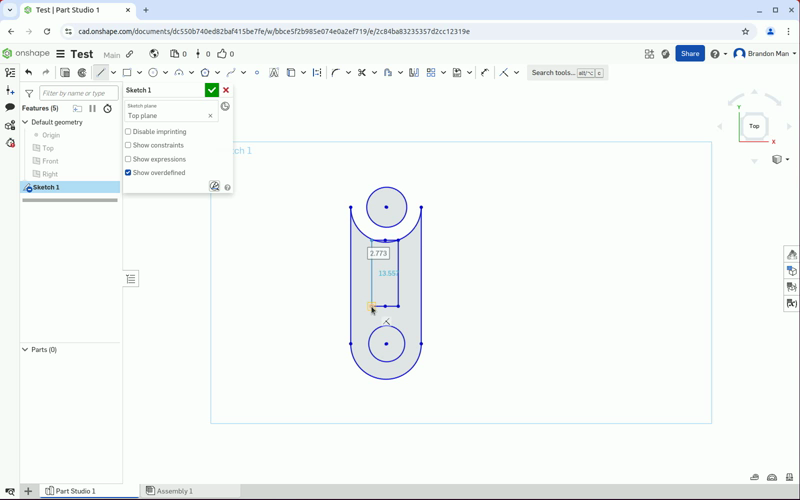
mouse_move(382, 320)
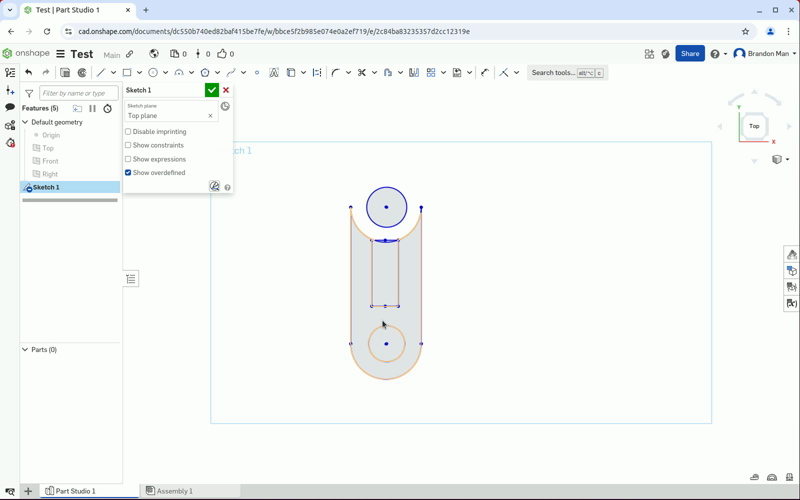
click(382, 320)
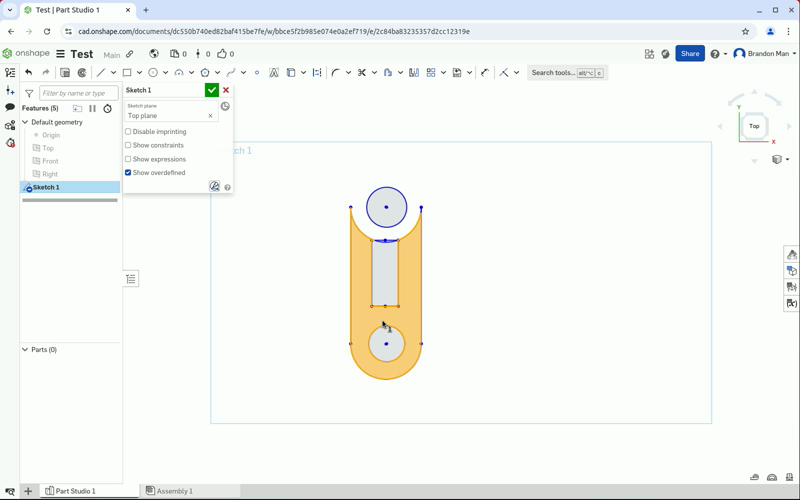
mouse_move(73, 352)
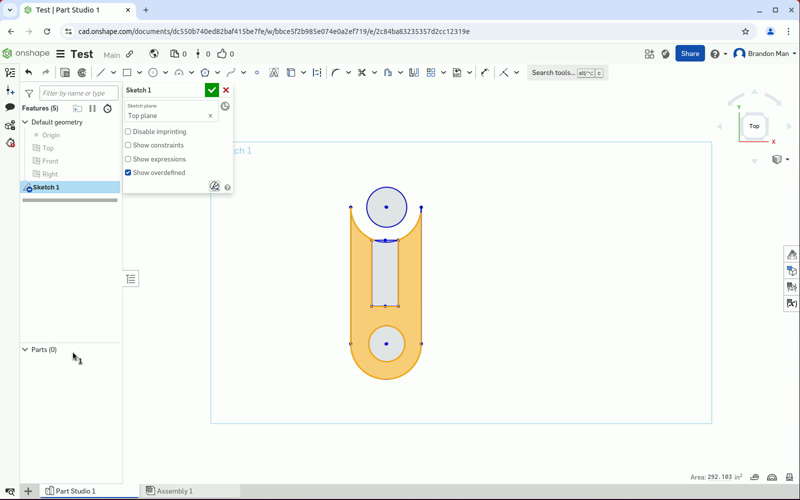
key(shift+y)
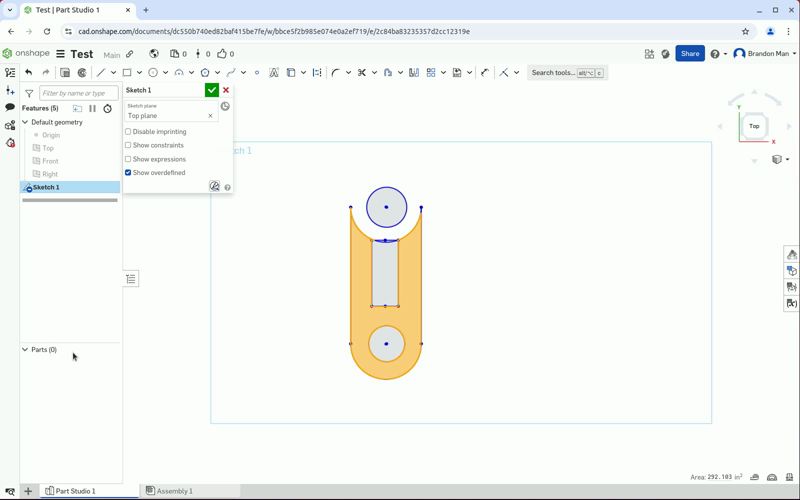
key(shift+e)
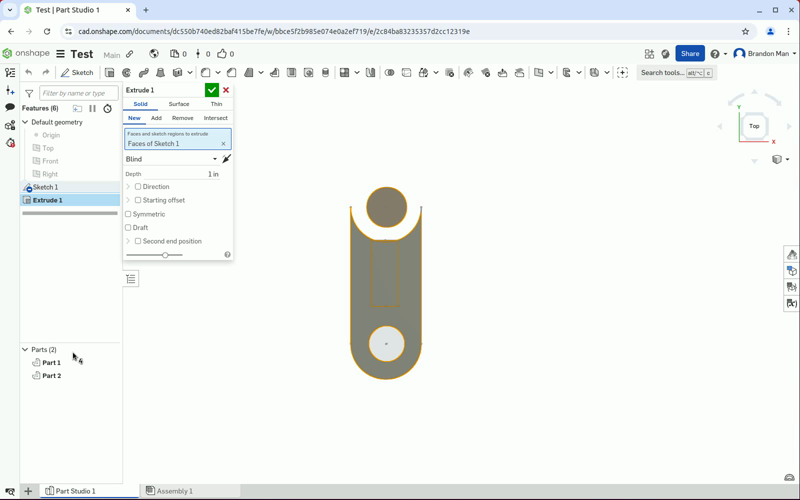
mouse_move(143, 106)
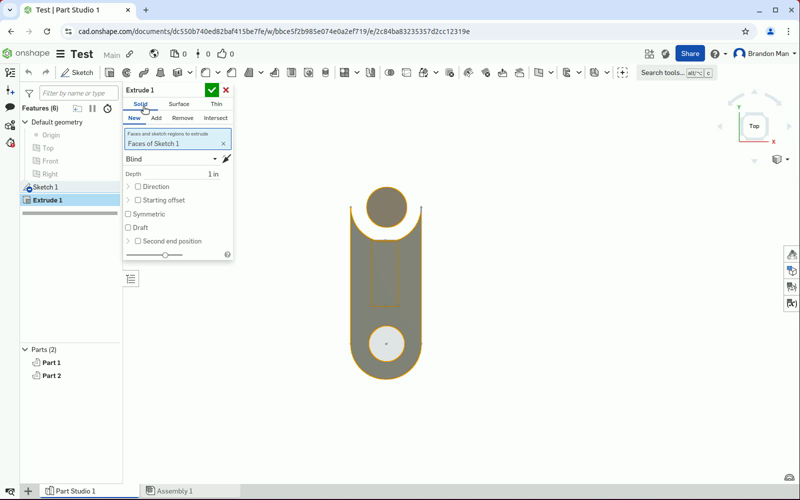
click(143, 106)
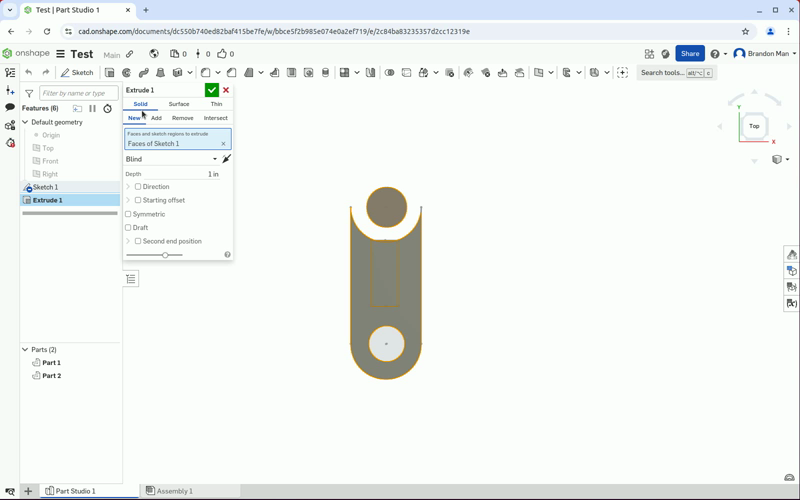
mouse_move(137, 120)
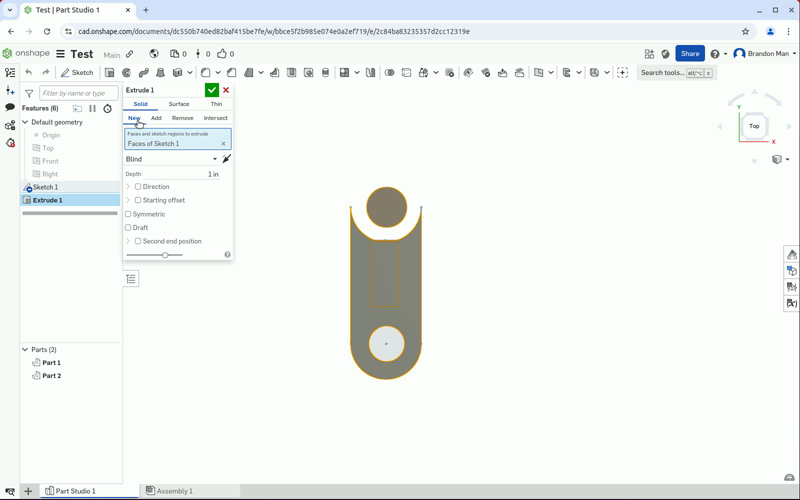
click(137, 120)
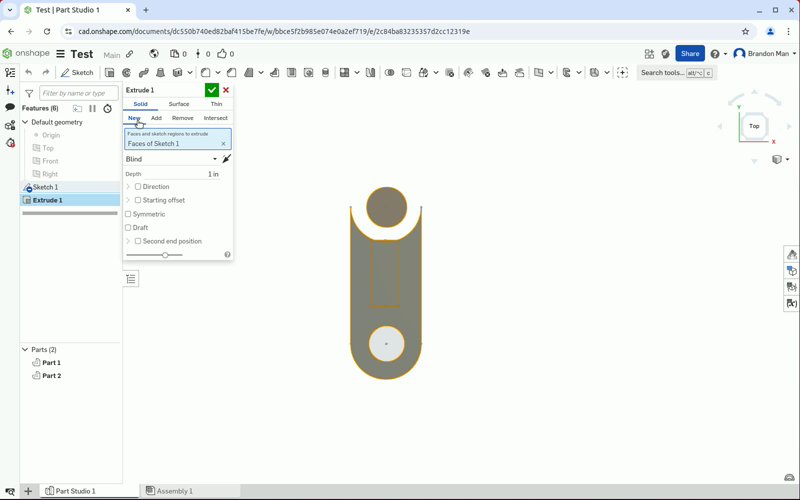
key(tab, 4)
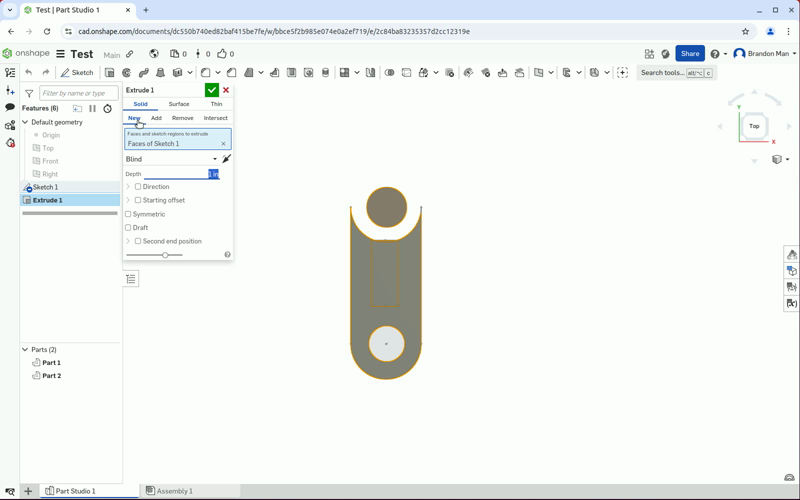
text(3.851)
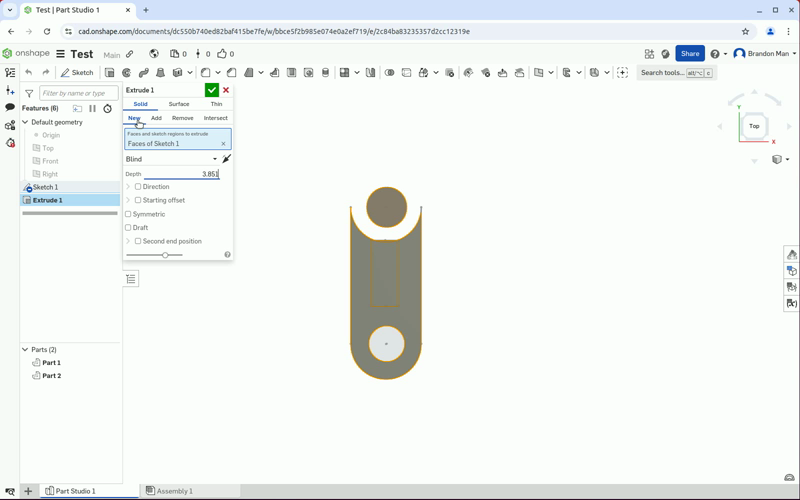
key(enter)
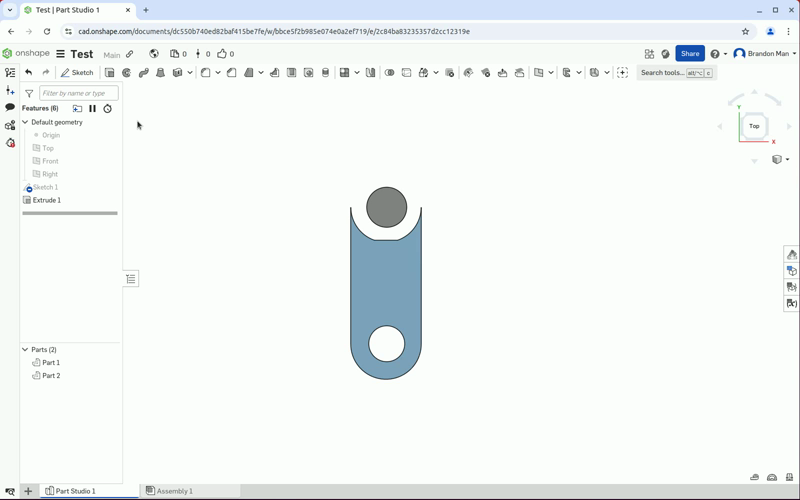
key(shift+h)
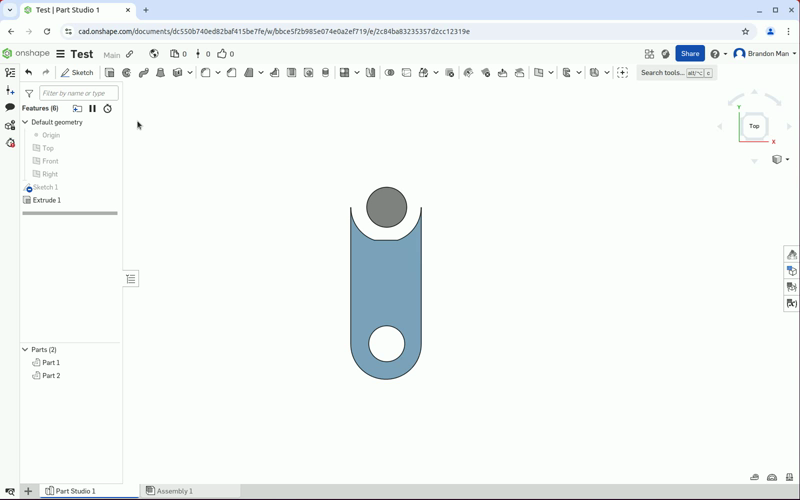
key(shift+h)
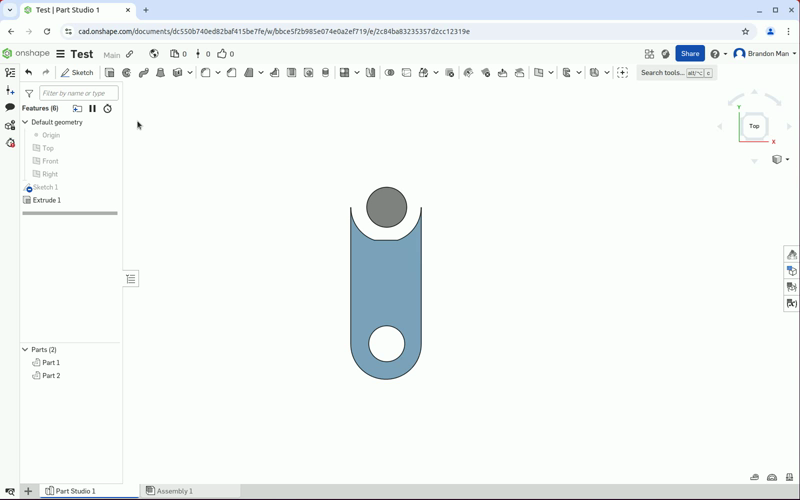
mouse_move(73, 189)
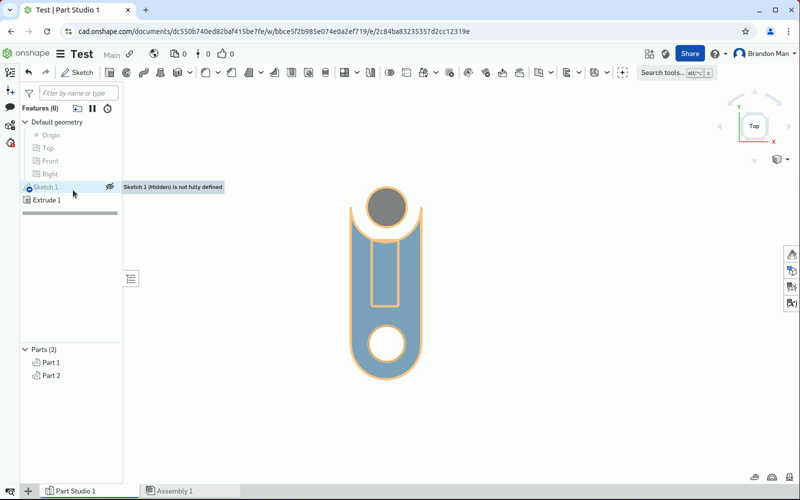
click(73, 189)
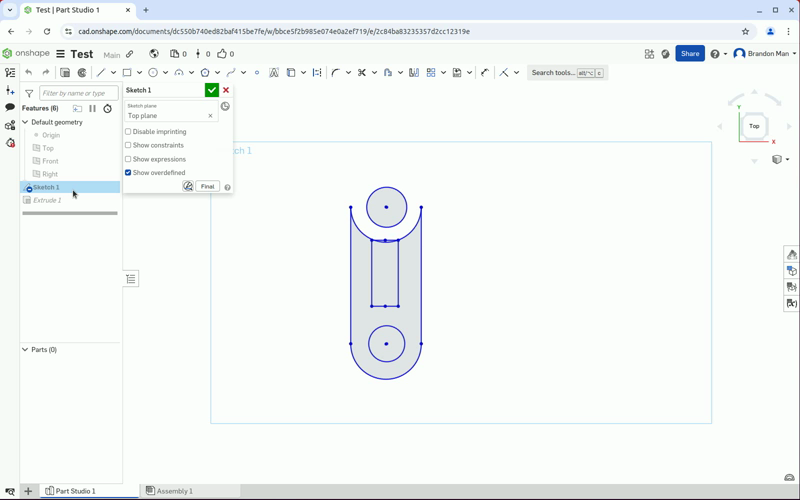
mouse_move(229, 92)
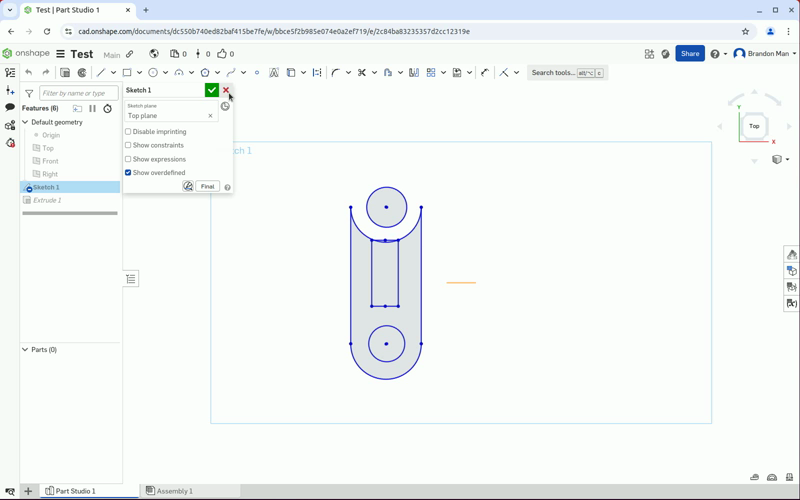
click(229, 92)
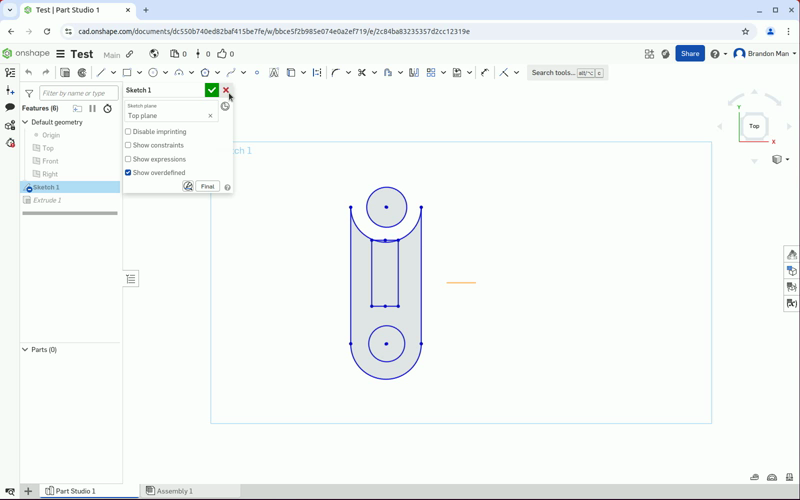
key(shift+s)
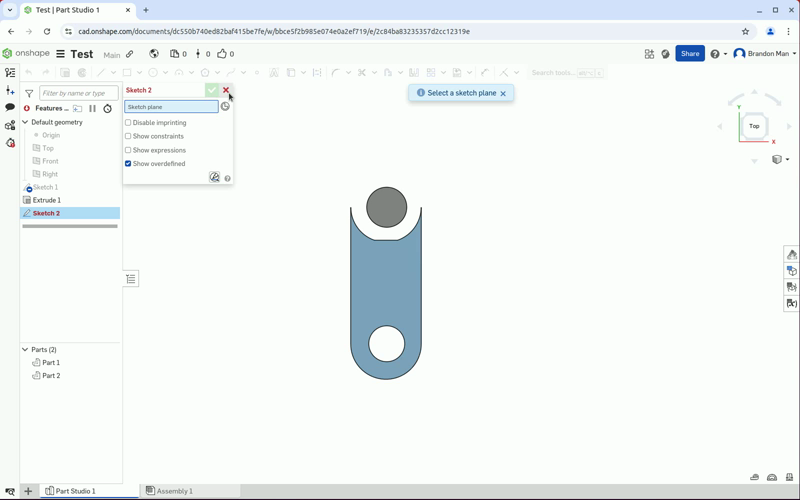
mouse_move(73, 150)
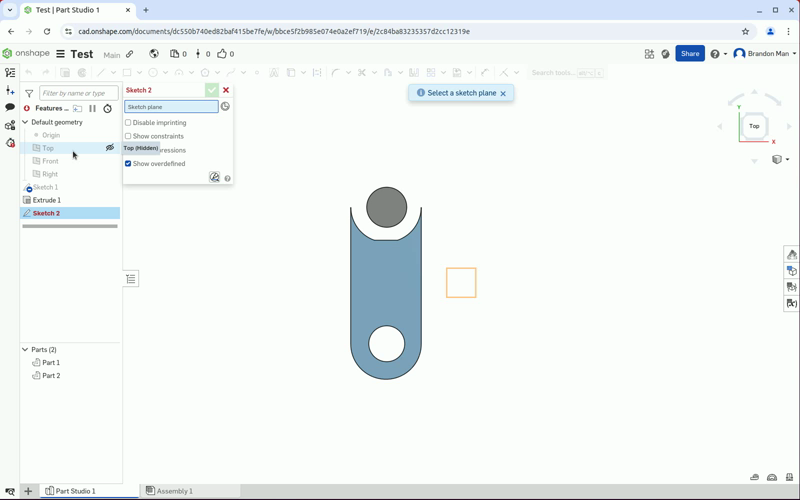
click(73, 150)
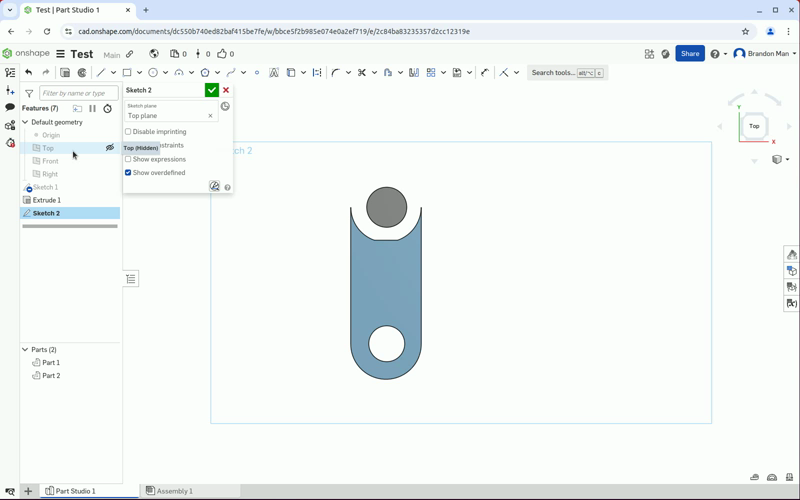
mouse_move(73, 352)
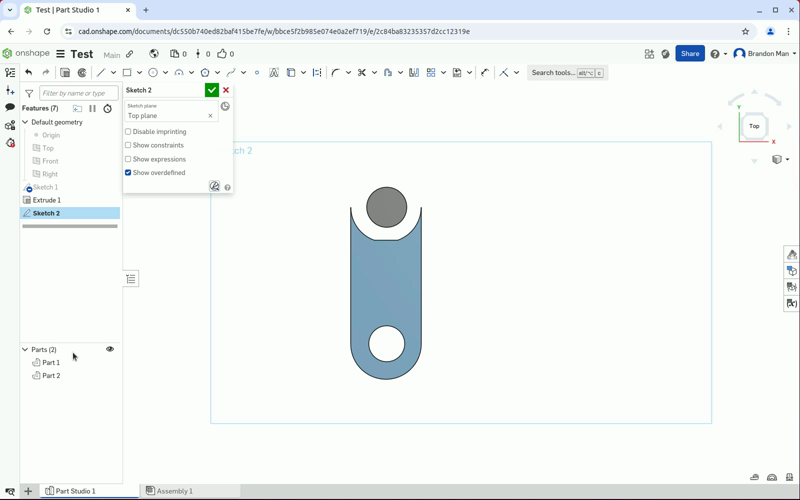
key(y)
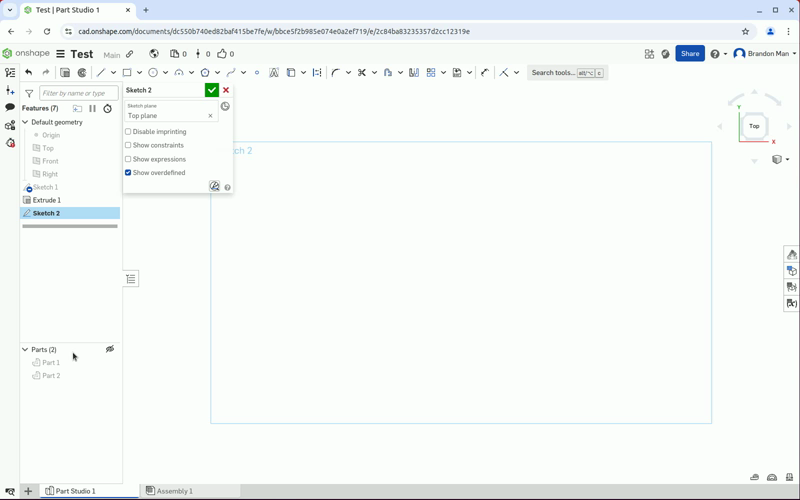
key(l)
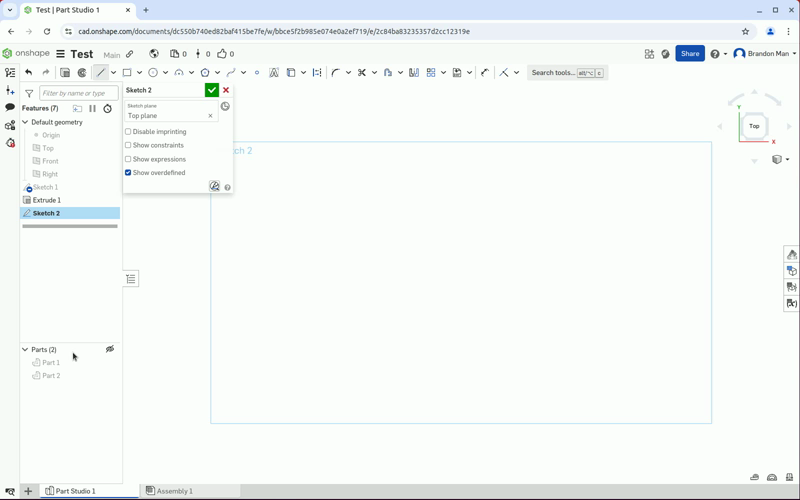
key_down(shift)
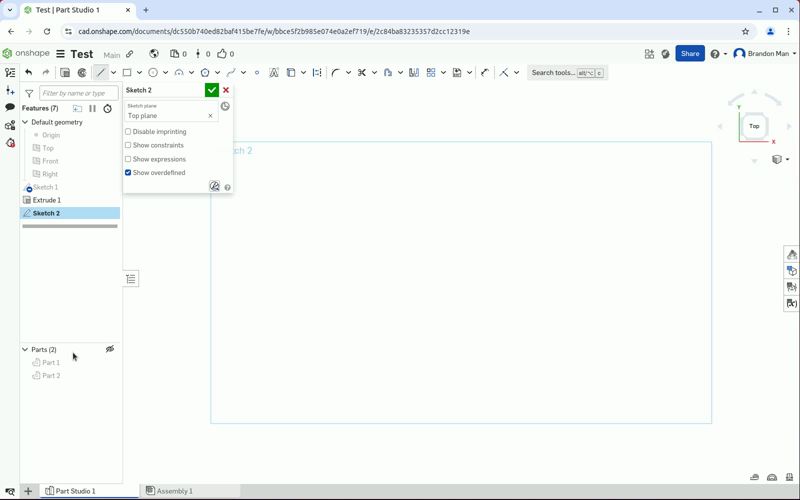
mouse_move(371, 306)
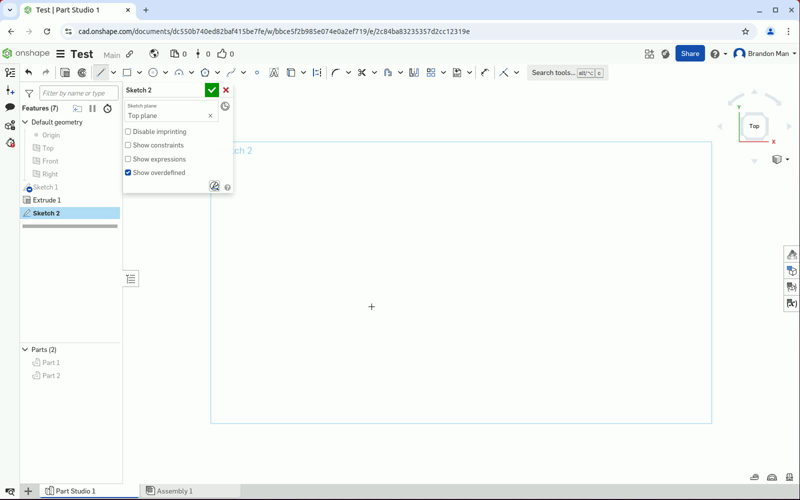
click(371, 306)
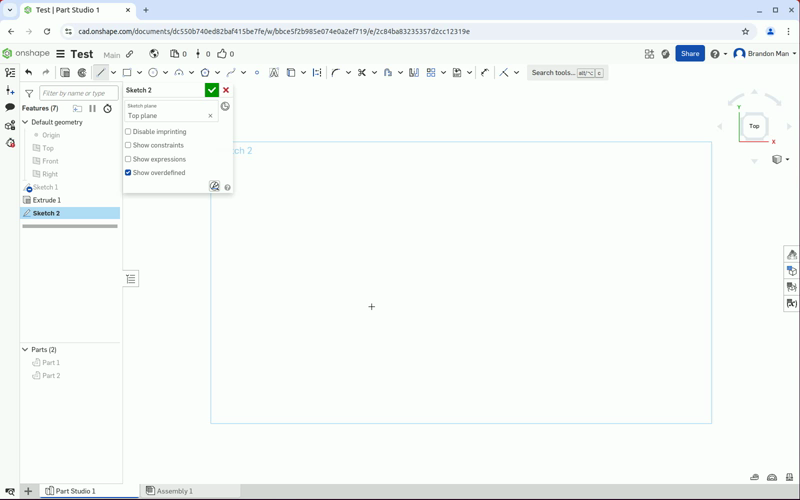
key_up(shift)
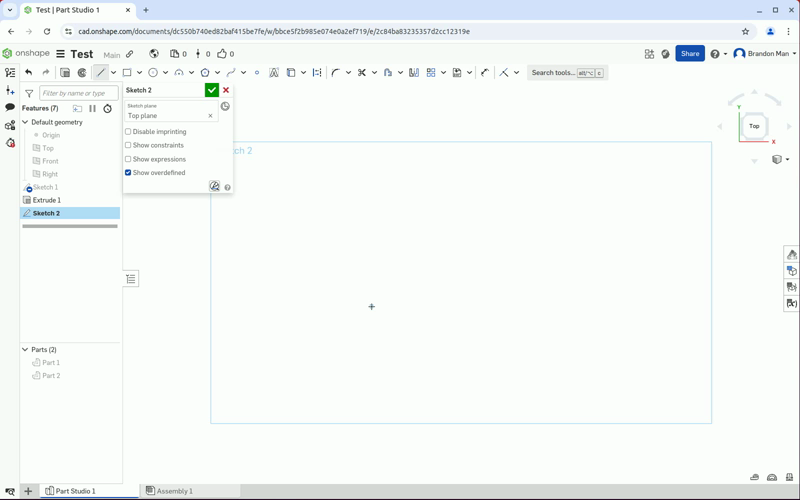
key_down(shift)
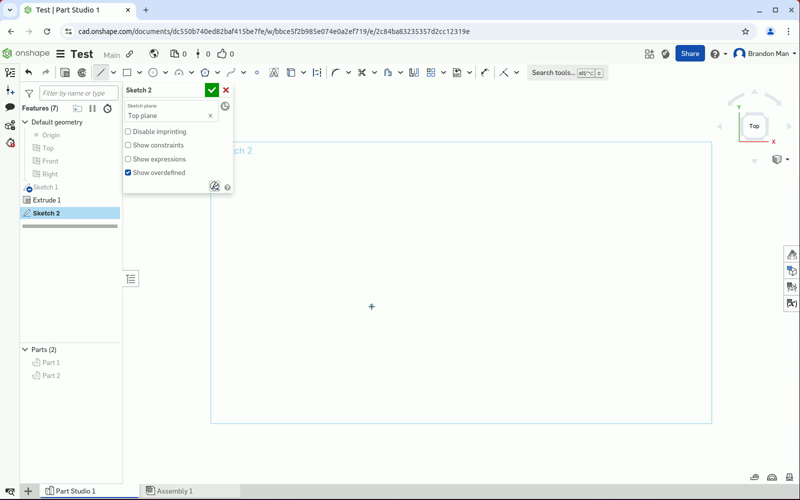
mouse_move(401, 306)
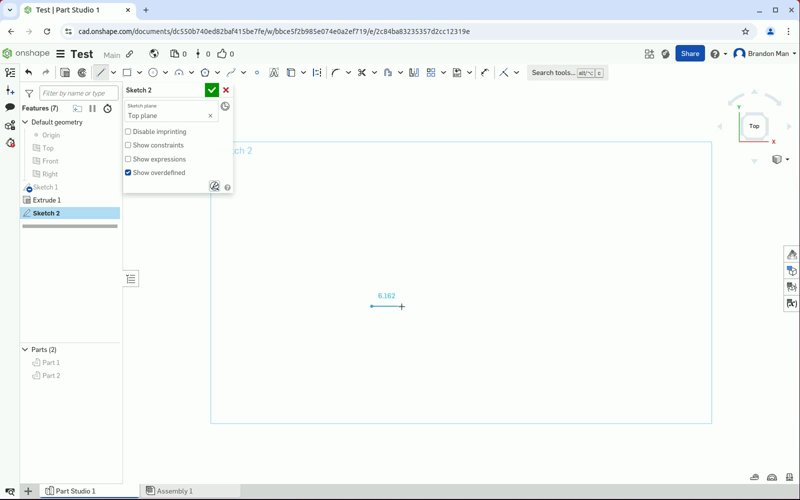
mouse_move(385, 306)
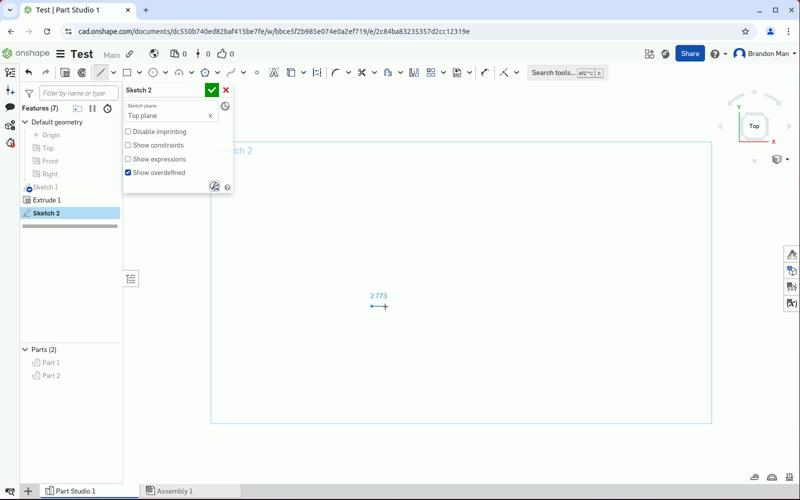
click(385, 306)
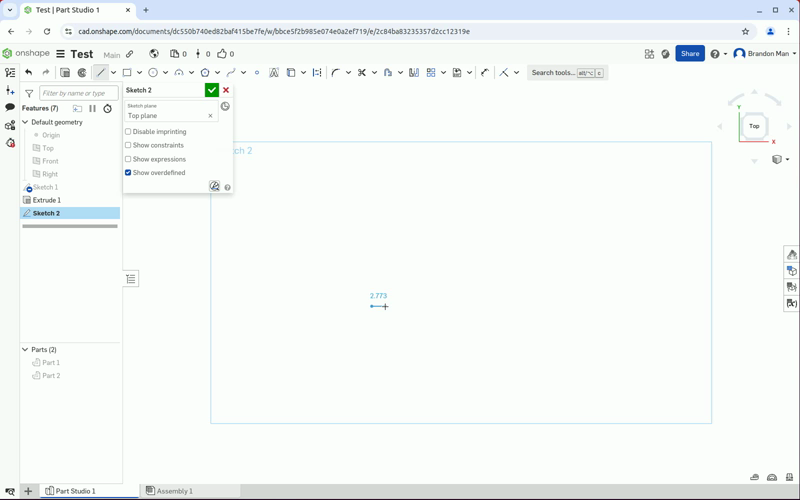
key_up(shift)
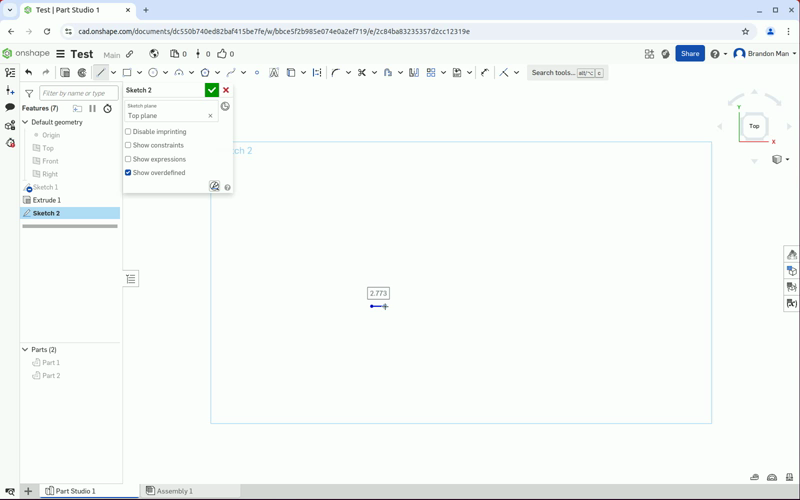
key_down(shift)
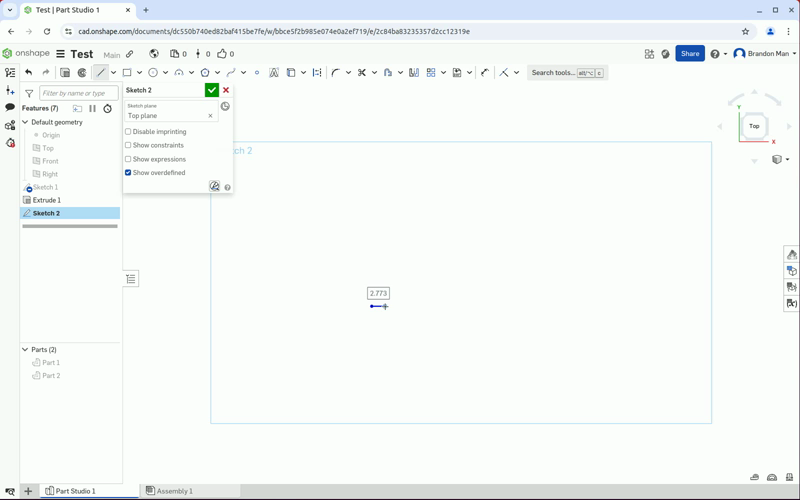
mouse_move(385, 240)
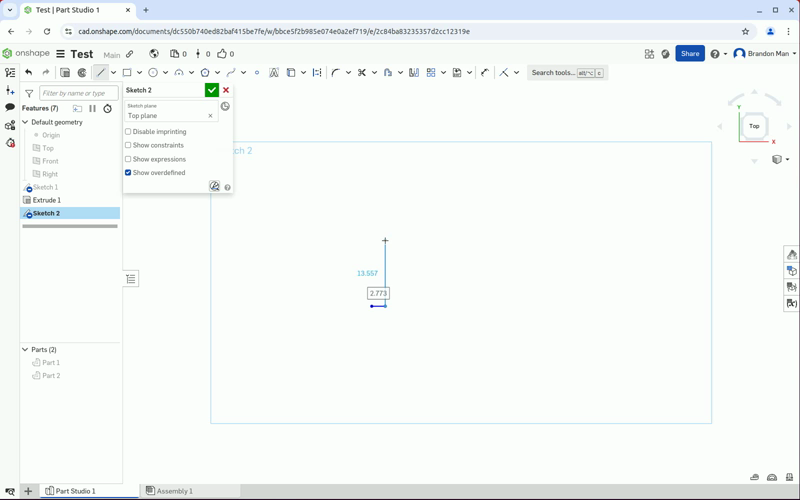
click(385, 240)
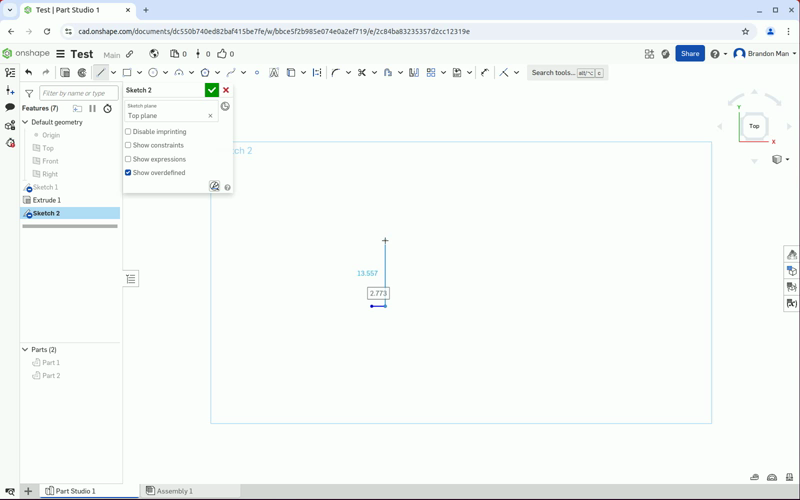
key_up(shift)
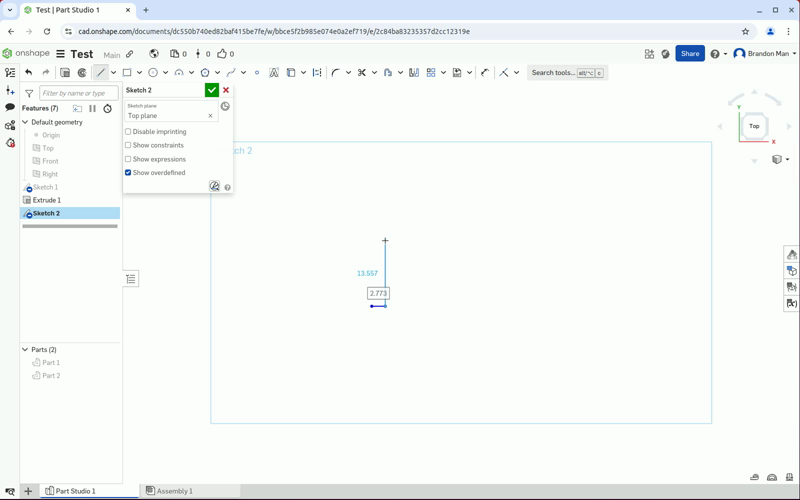
key_down(shift)
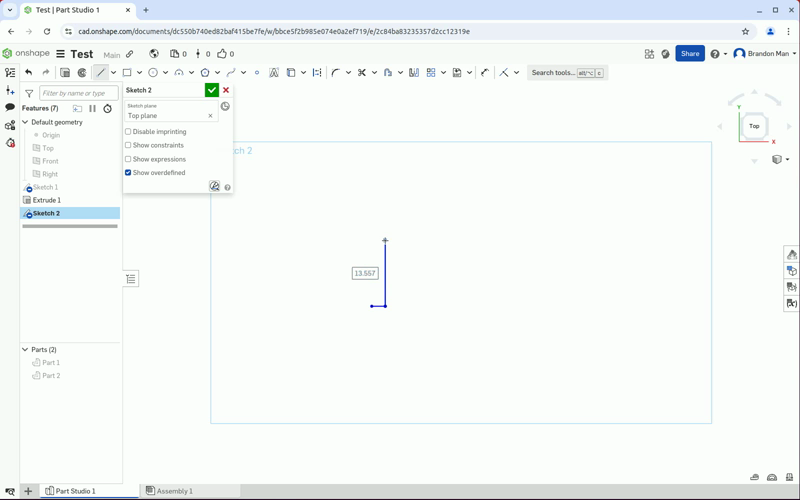
mouse_move(415, 240)
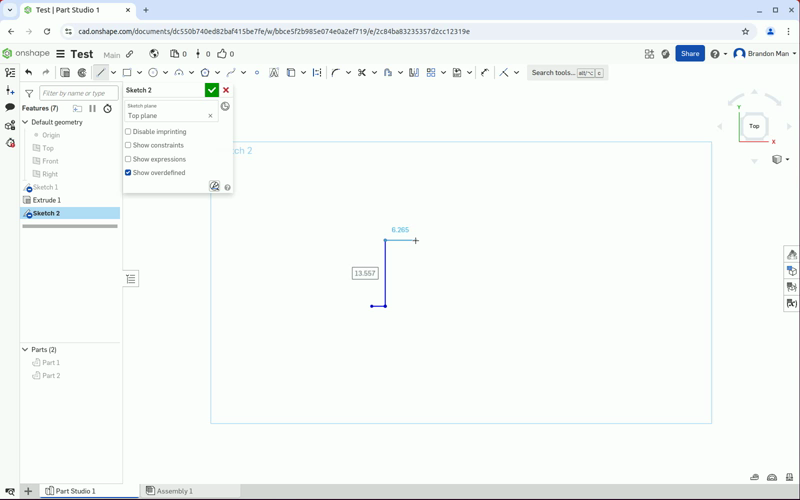
mouse_move(371, 240)
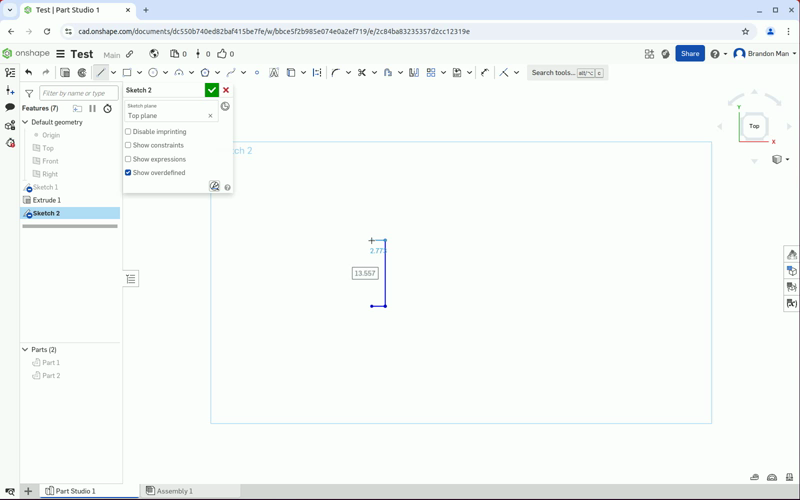
click(371, 240)
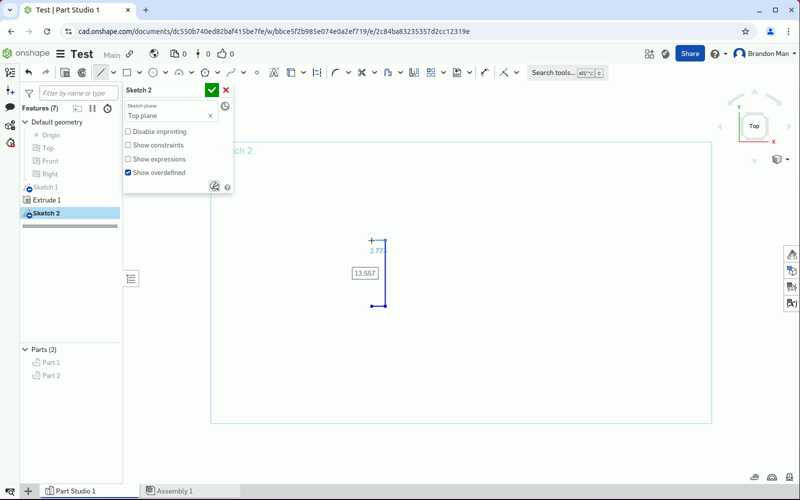
key_up(shift)
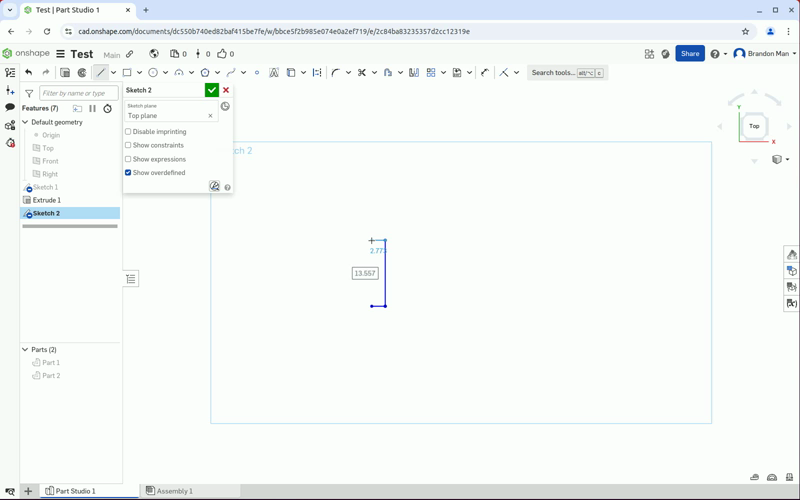
key_down(shift)
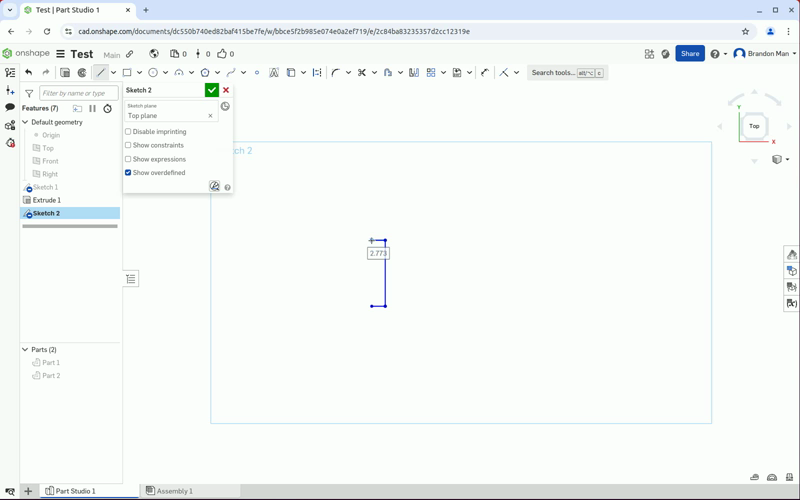
mouse_move(371, 306)
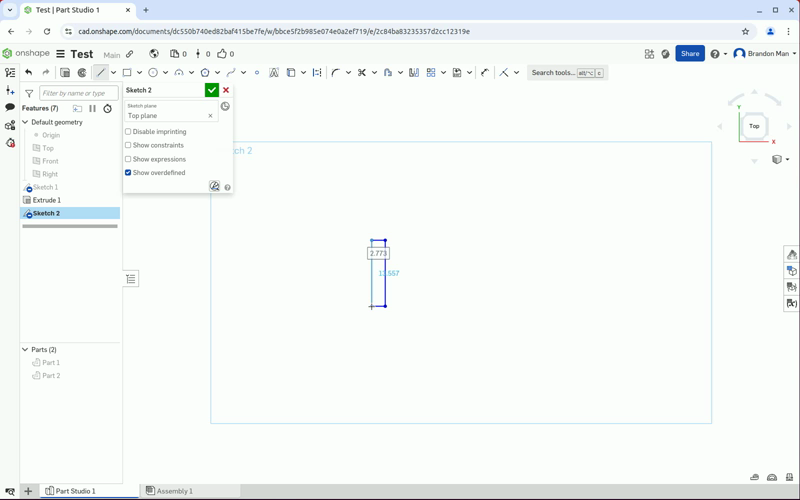
key_up(shift)
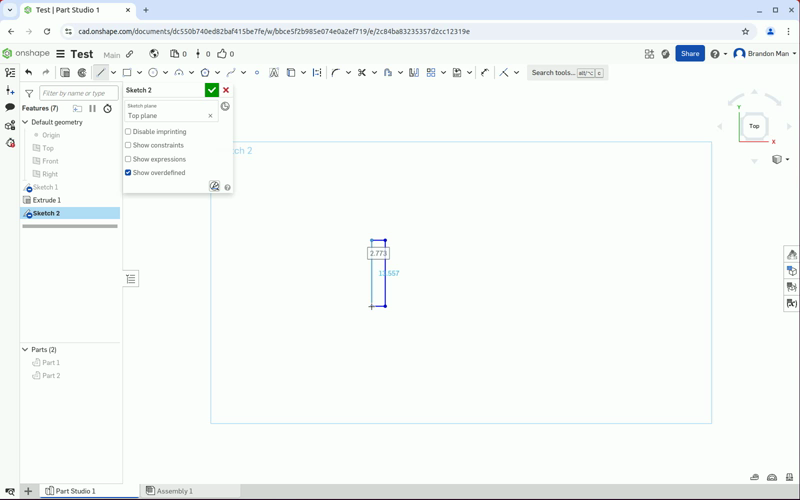
click(371, 306)
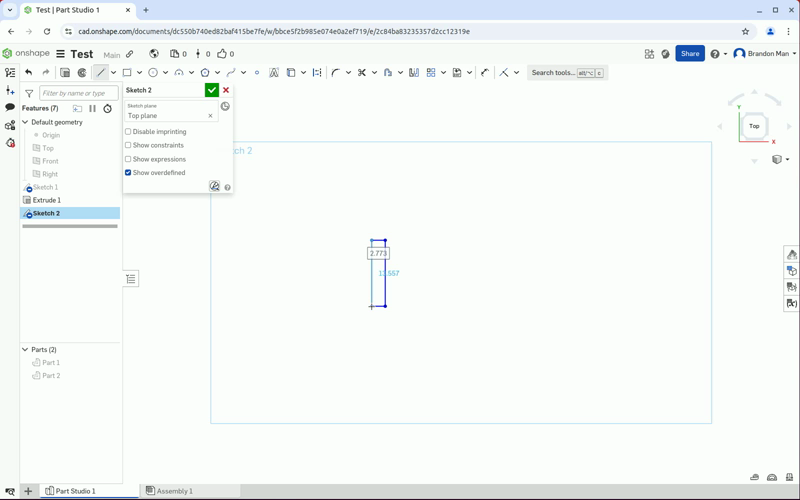
key(esc)
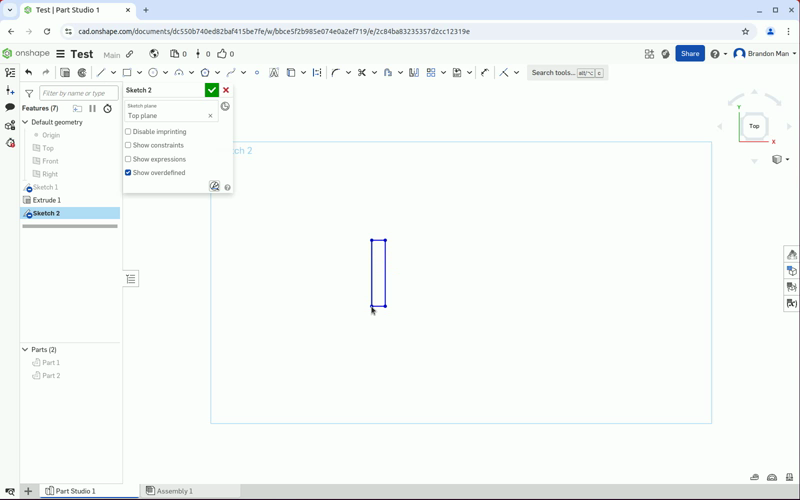
mouse_move(377, 274)
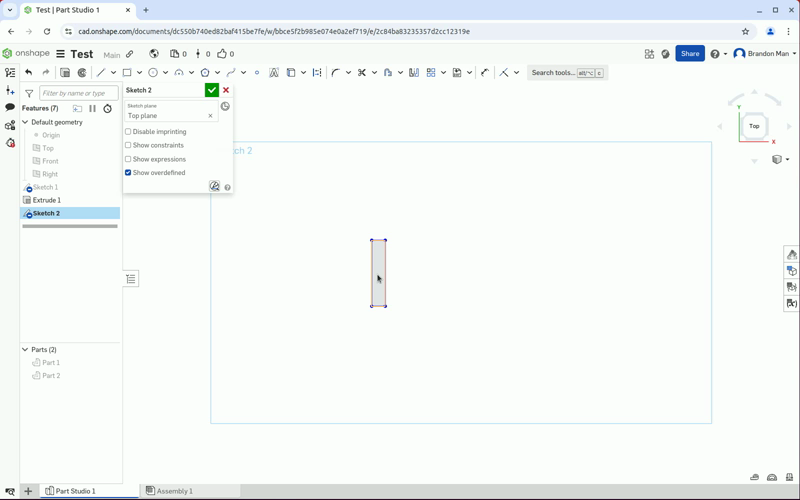
scroll(6)
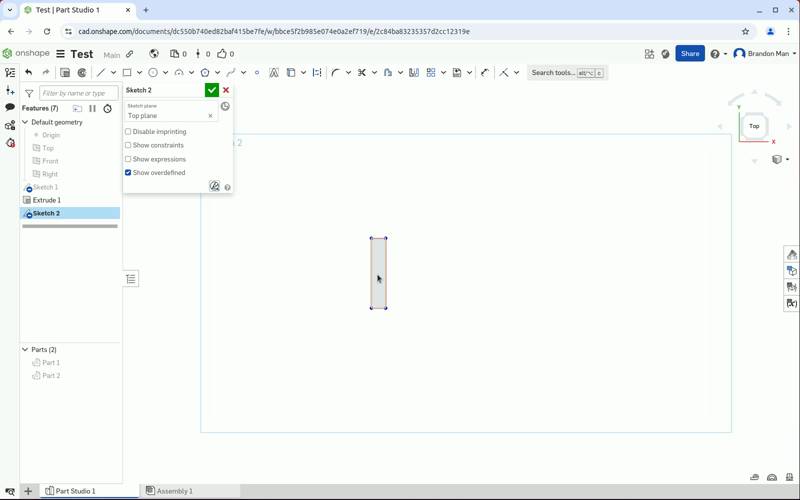
scroll(6)
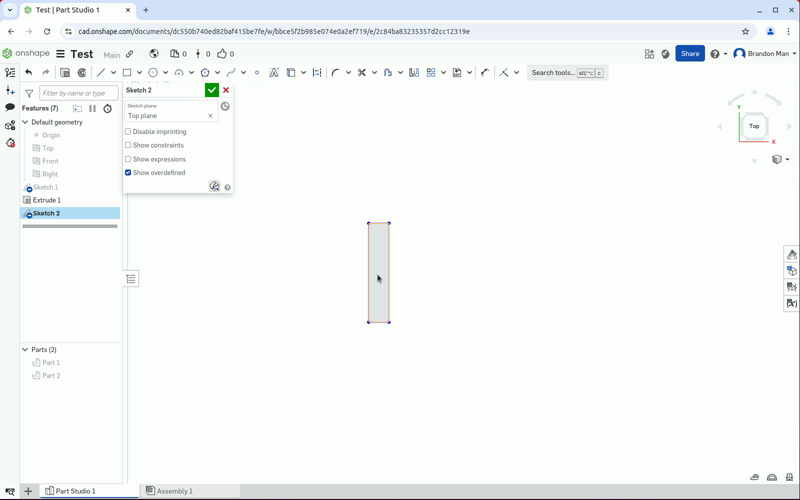
scroll(6)
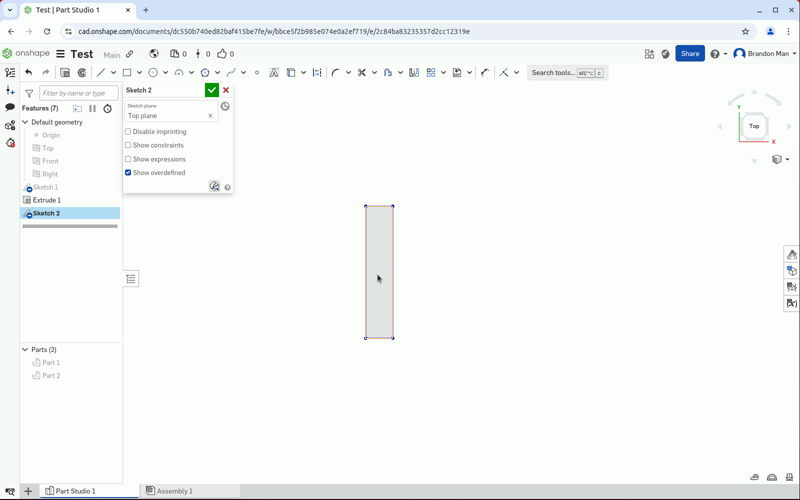
scroll(6)
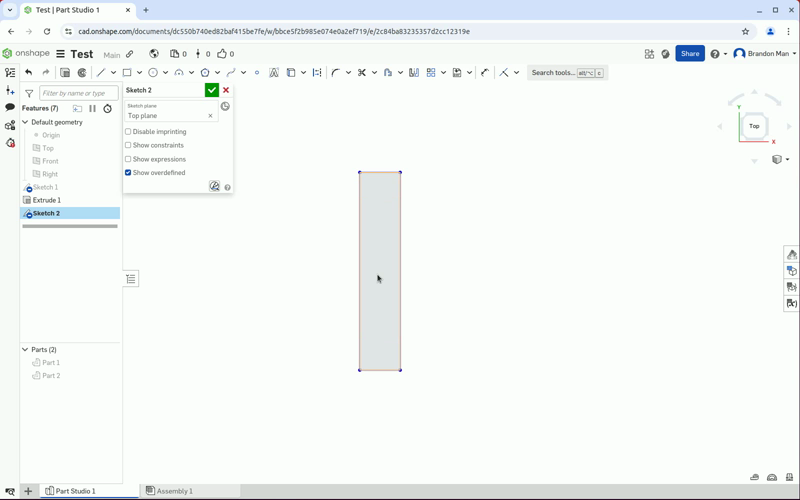
scroll(6)
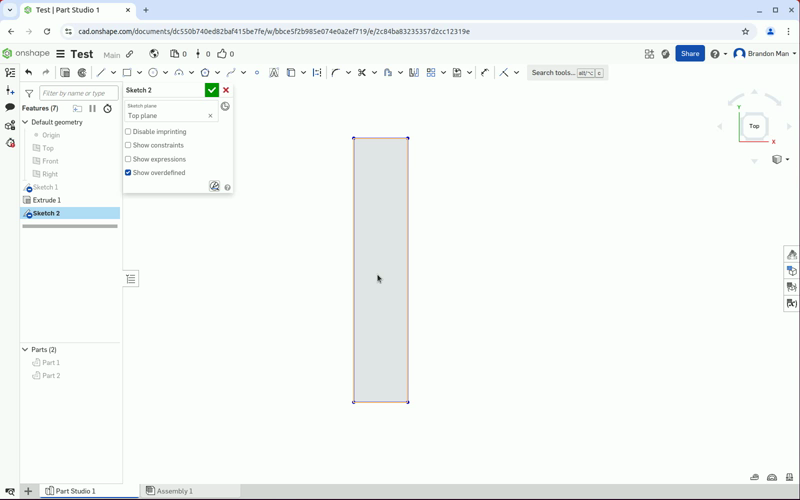
scroll(6)
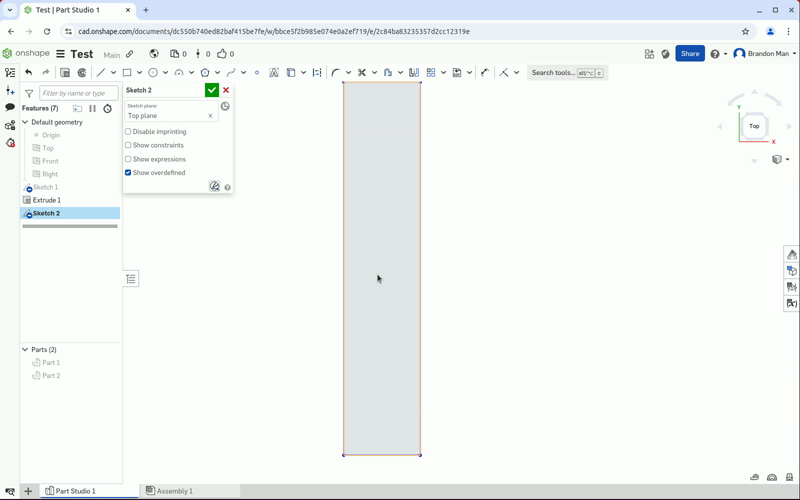
scroll(6)
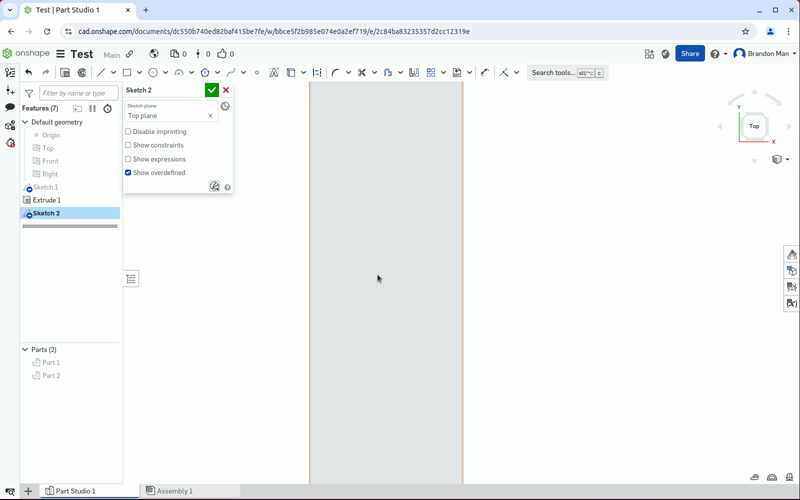
click(377, 274)
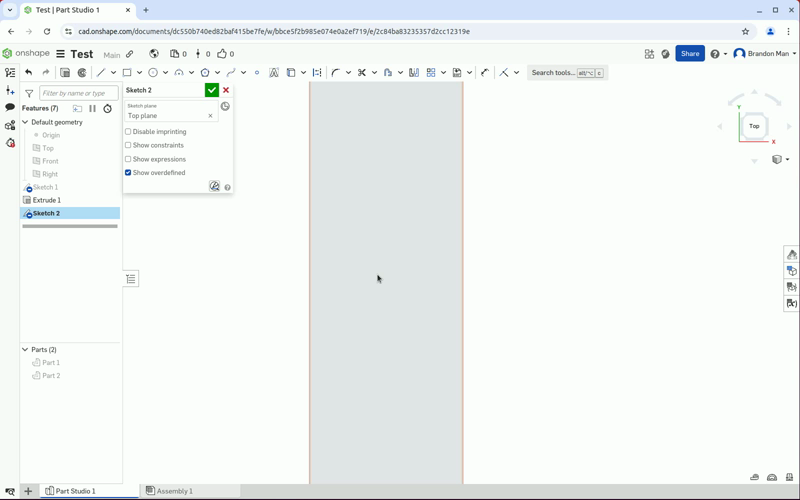
scroll(-6)
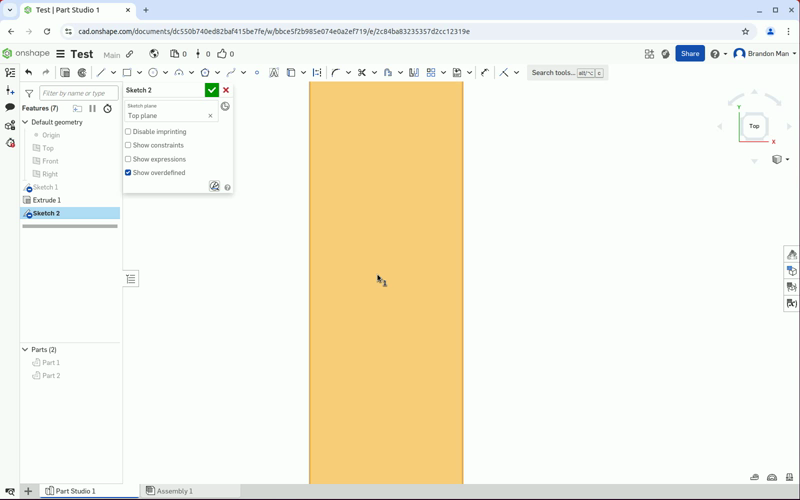
scroll(-6)
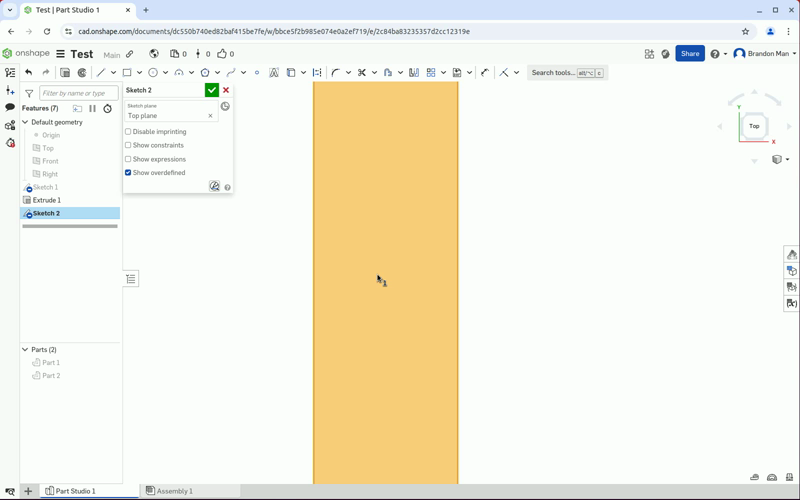
scroll(-6)
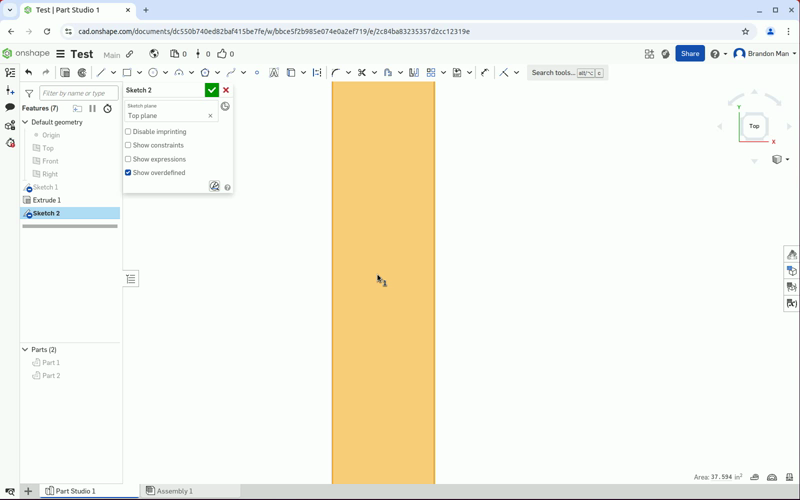
scroll(-6)
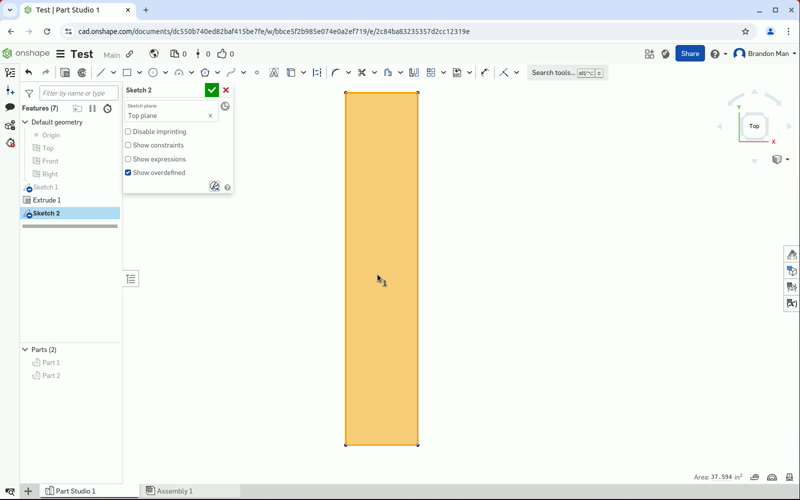
scroll(-6)
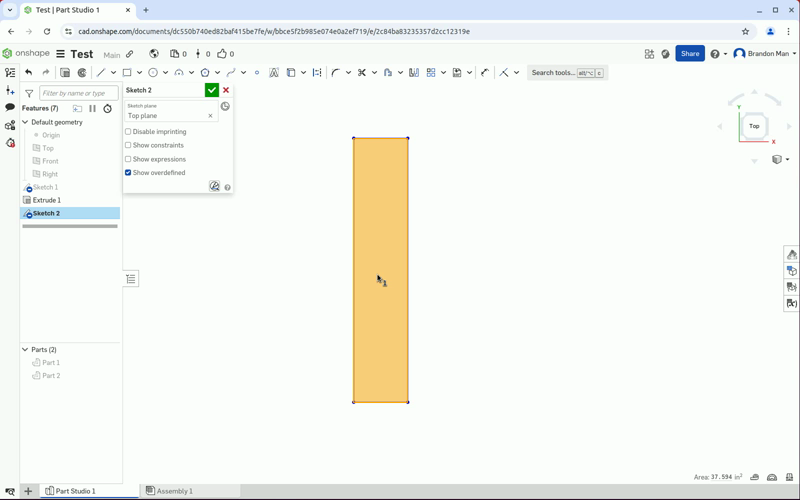
scroll(-6)
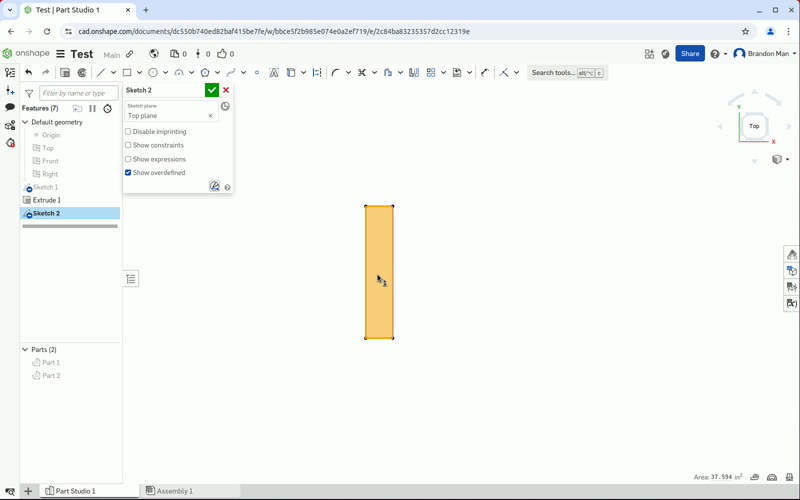
scroll(-6)
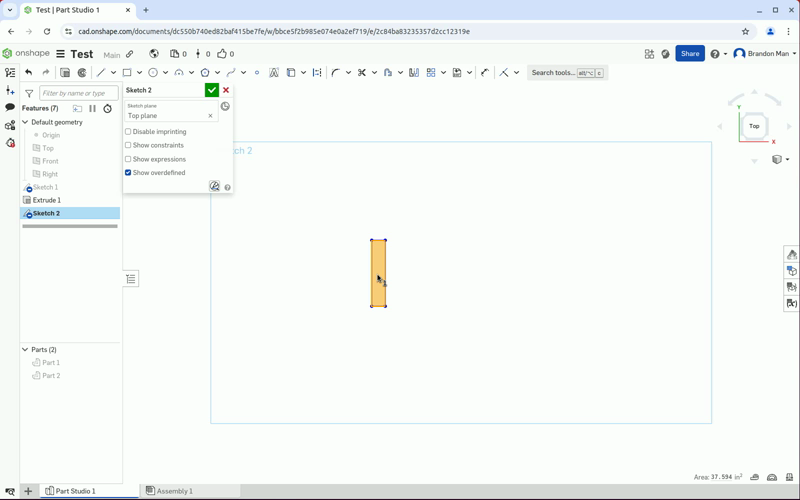
mouse_move(73, 352)
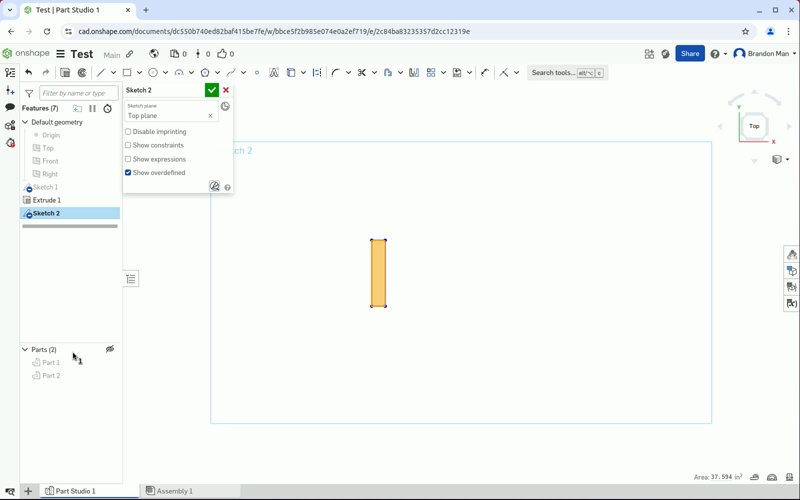
key(shift+y)
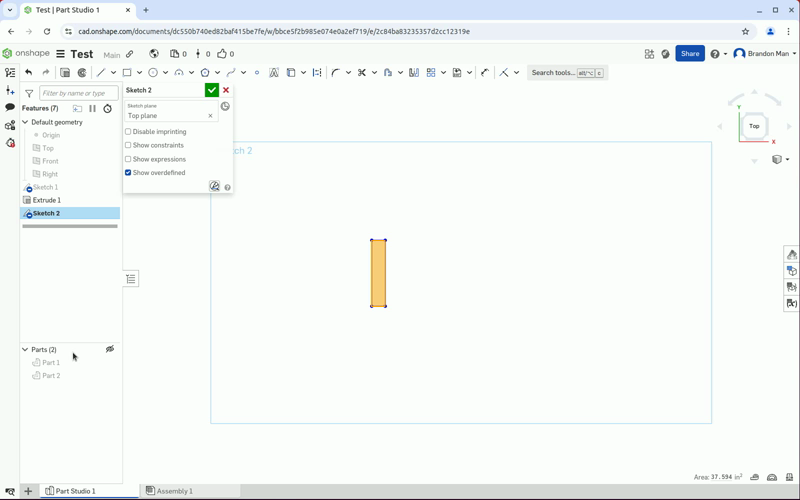
key(shift+e)
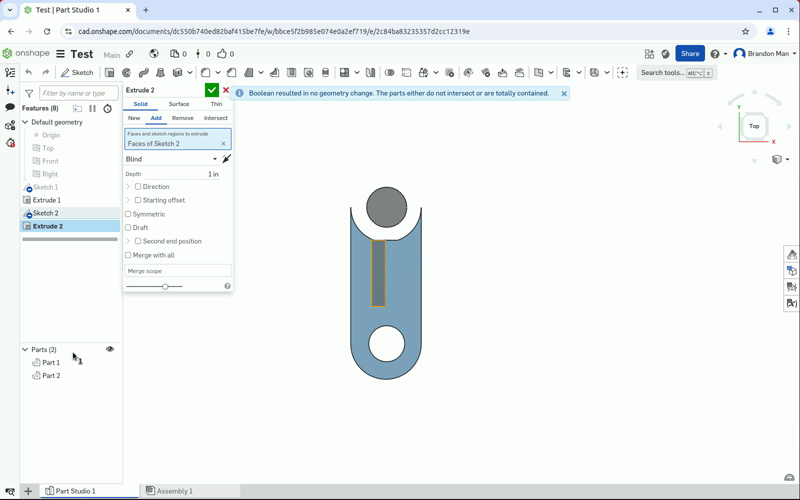
mouse_move(143, 106)
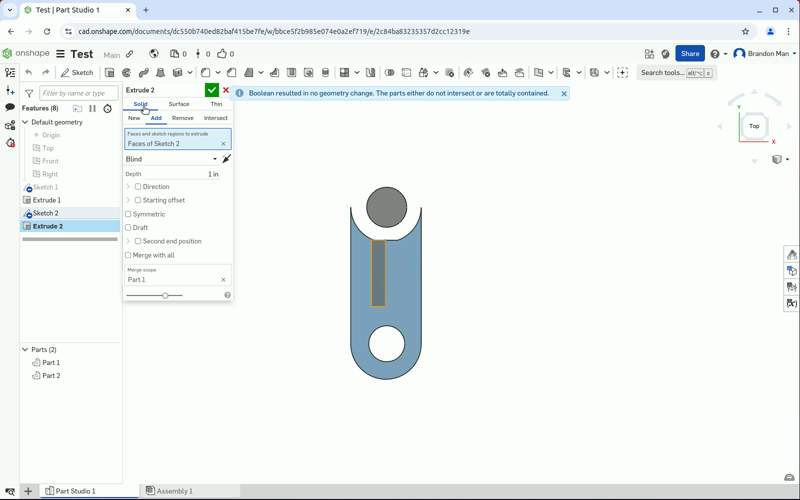
click(143, 106)
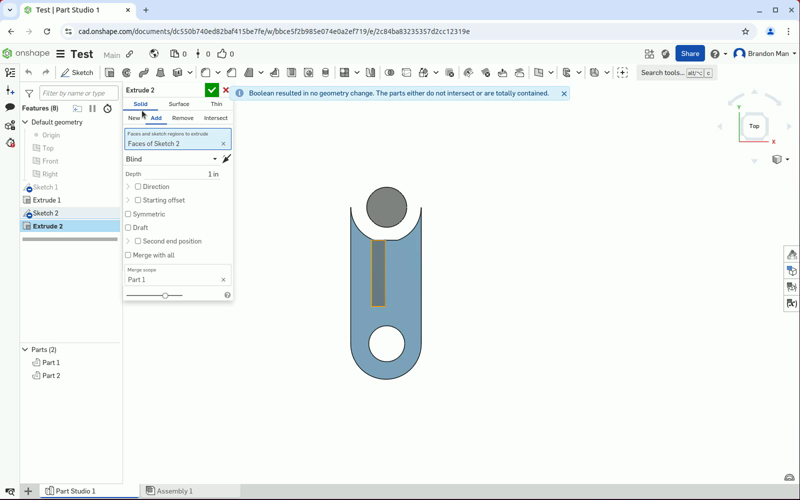
mouse_move(137, 120)
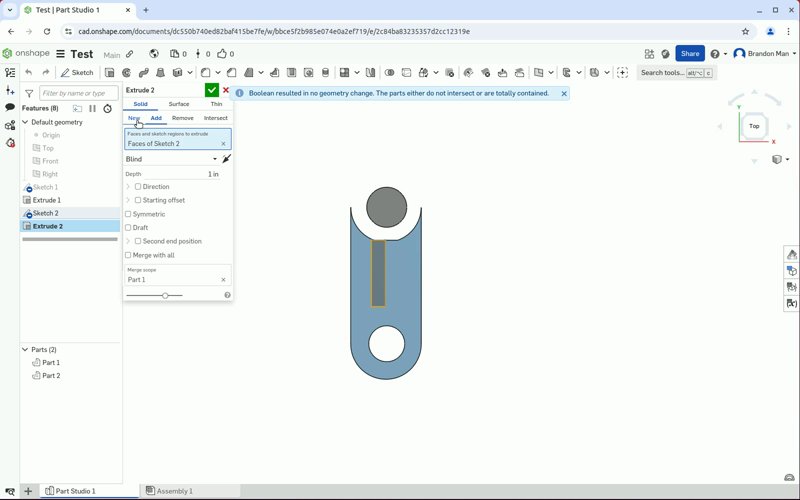
click(137, 120)
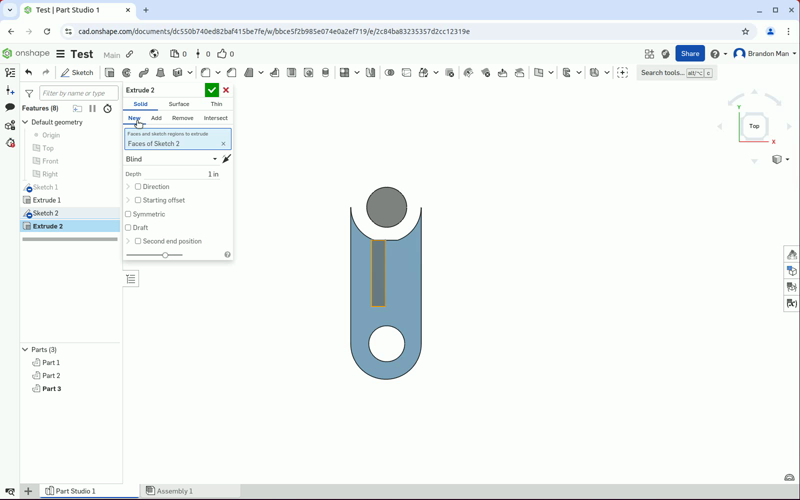
key(tab, 4)
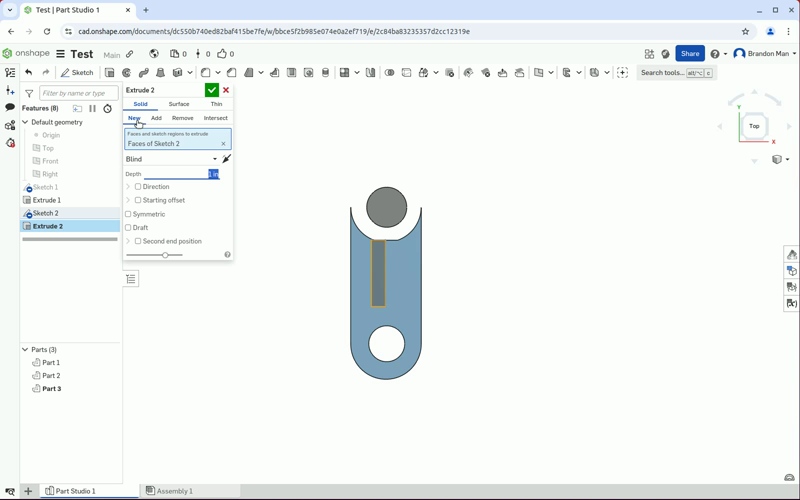
text(15.646)
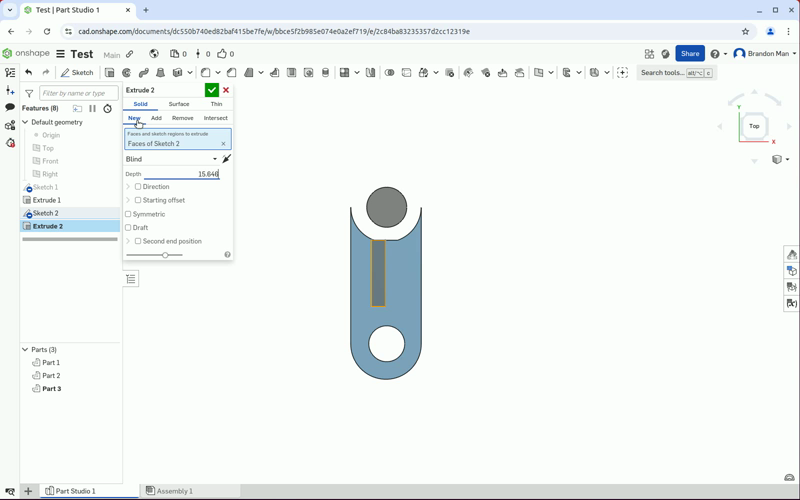
key(enter)
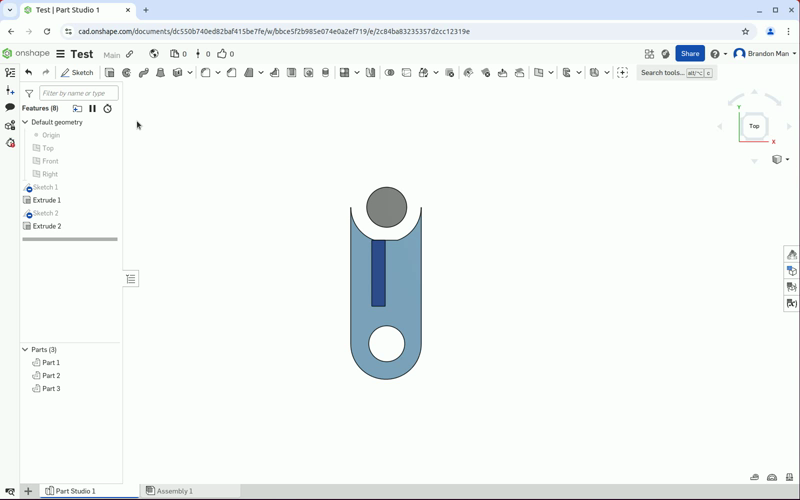
key(shift+h)
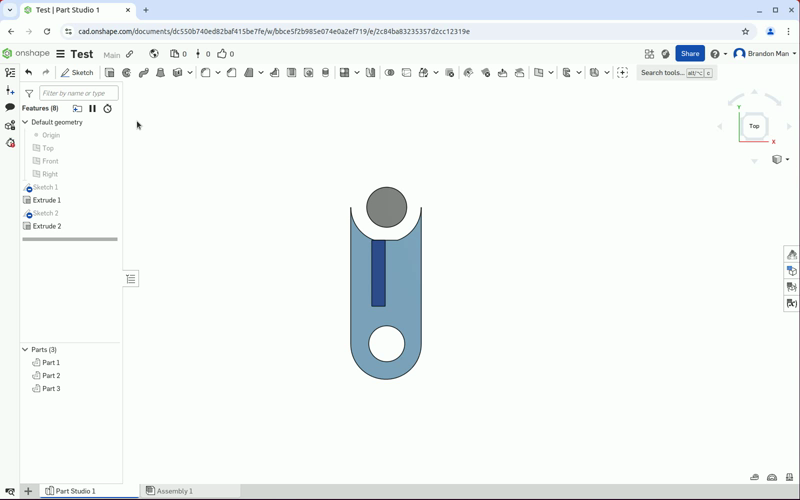
key(shift+h)
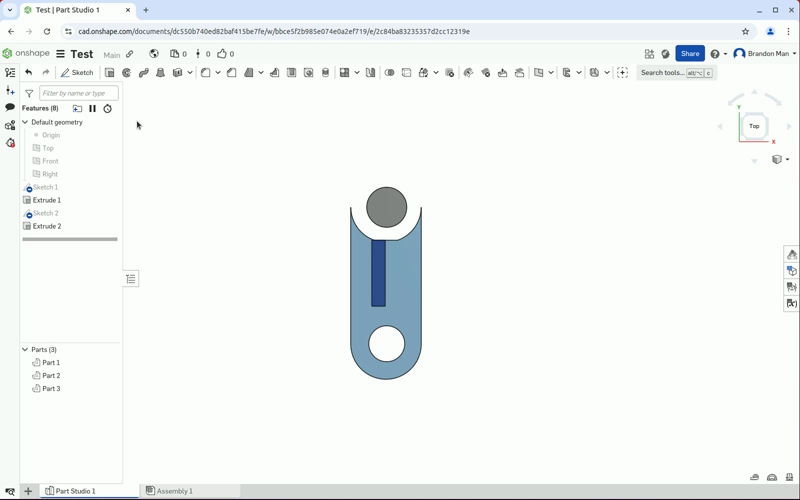
mouse_move(73, 189)
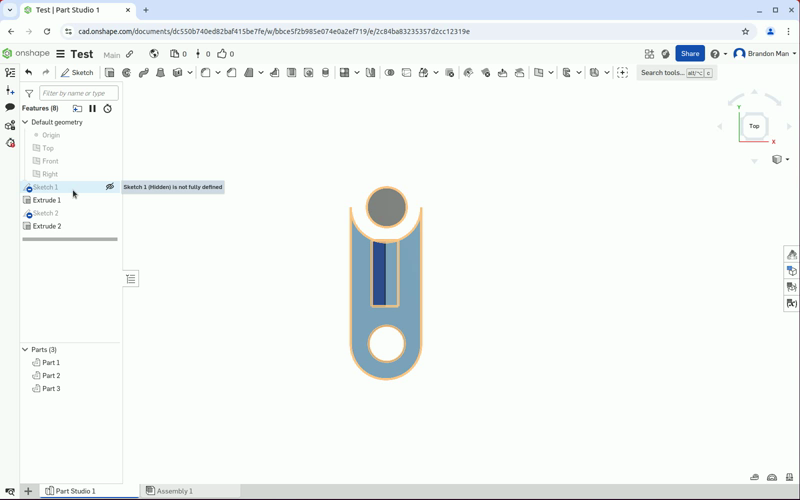
click(73, 189)
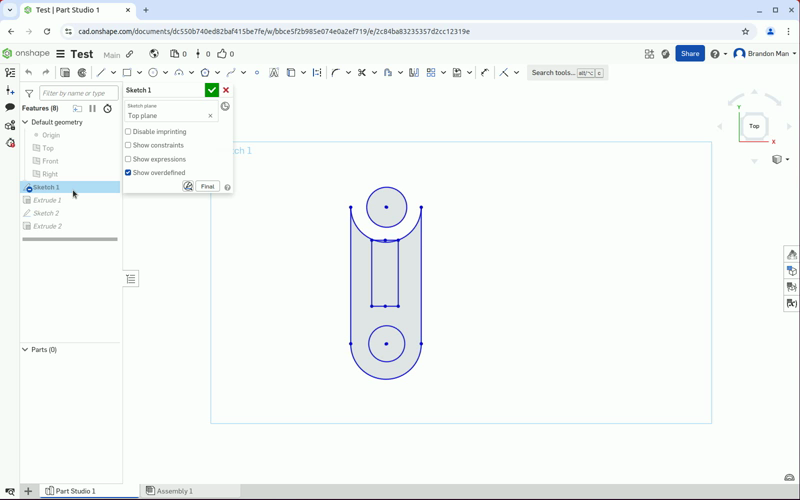
mouse_move(229, 92)
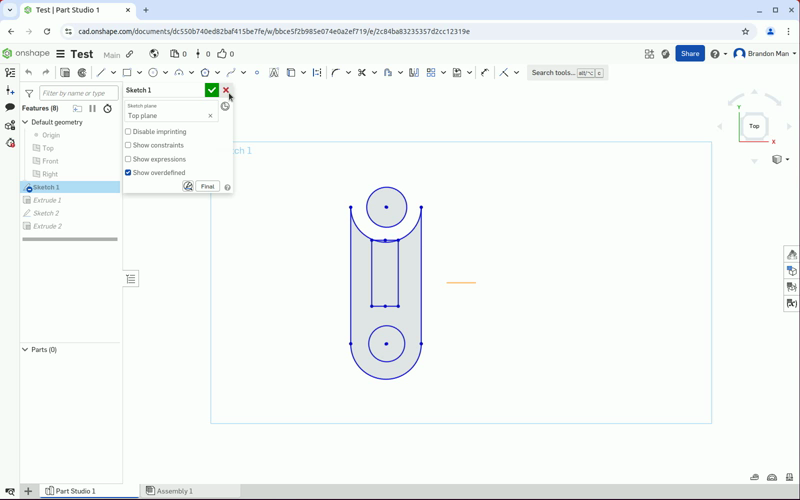
click(229, 92)
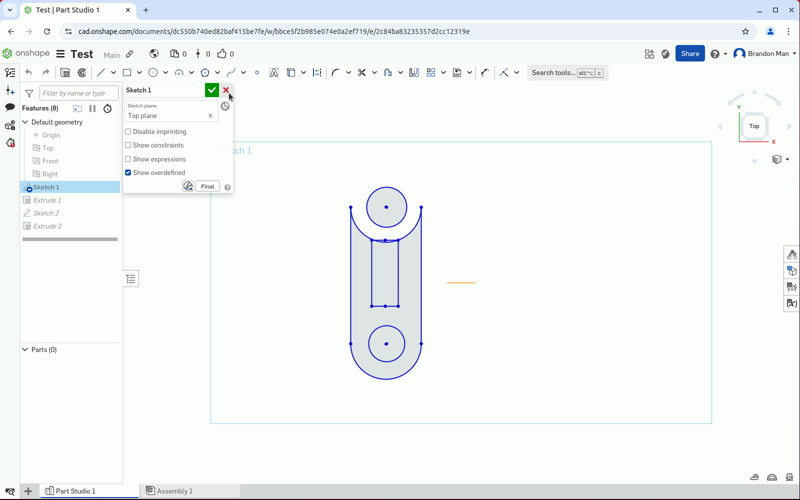
key(shift+s)
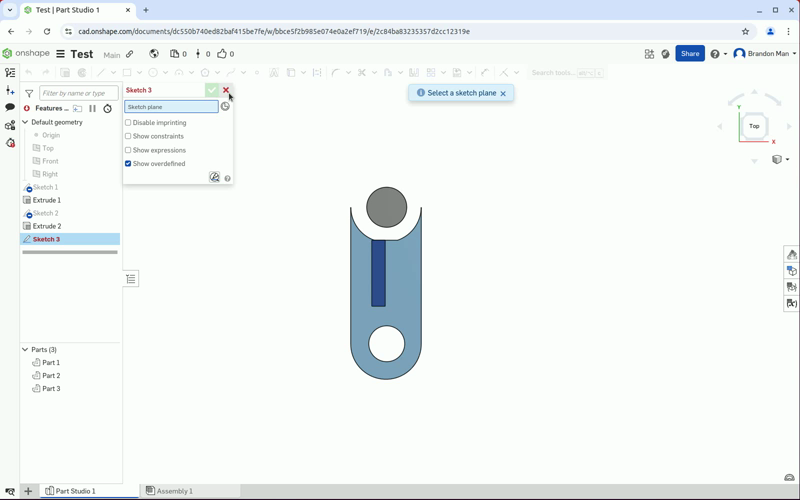
mouse_move(73, 150)
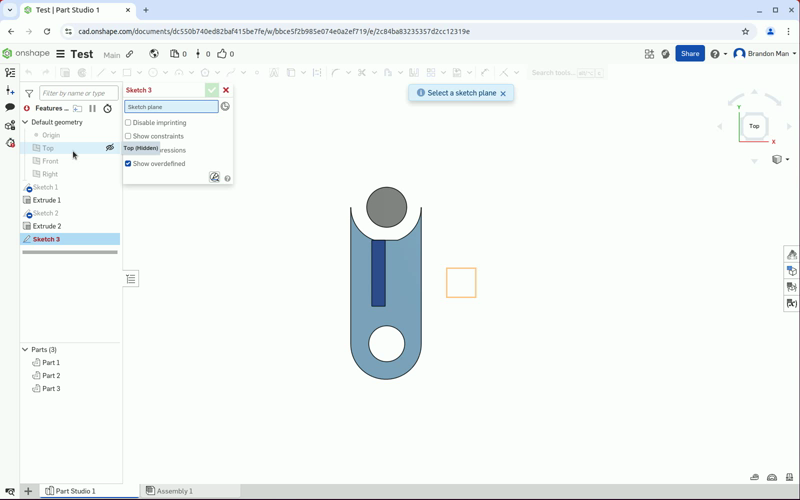
click(73, 150)
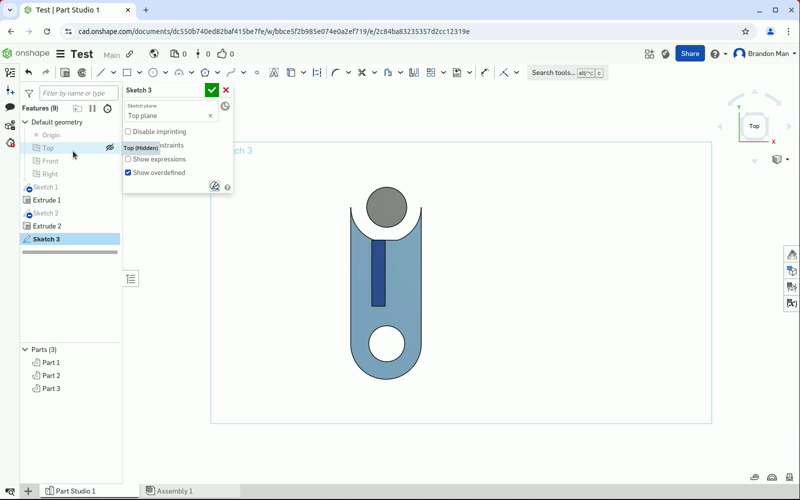
mouse_move(73, 352)
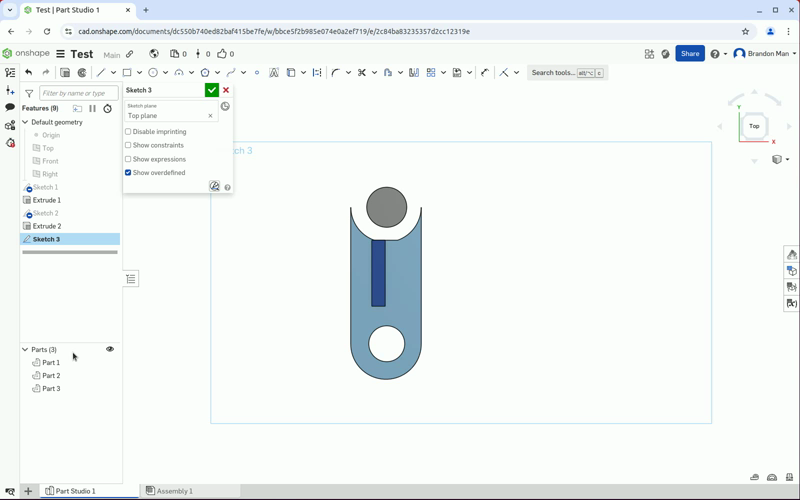
key(y)
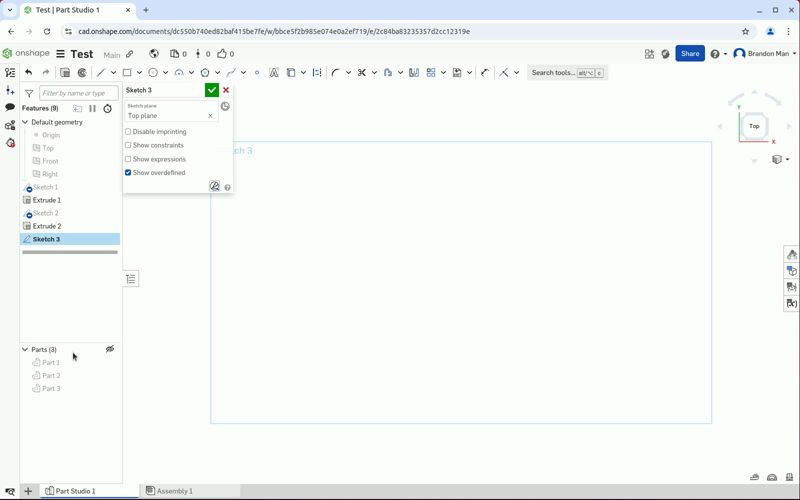
key(l)
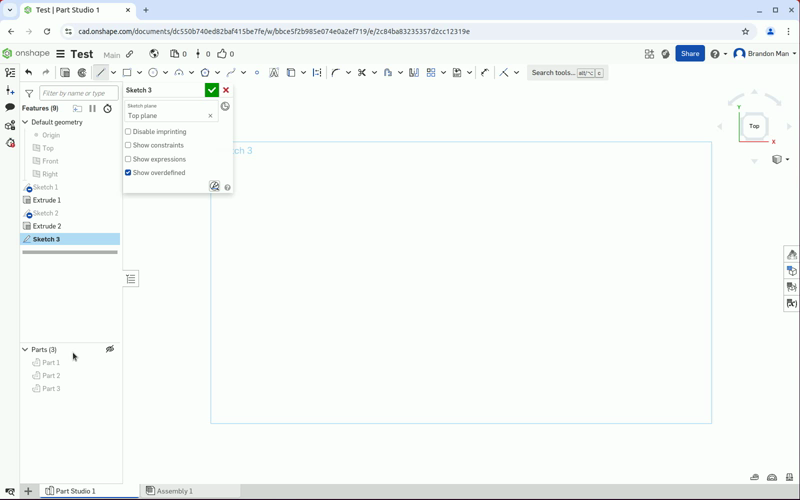
key_down(shift)
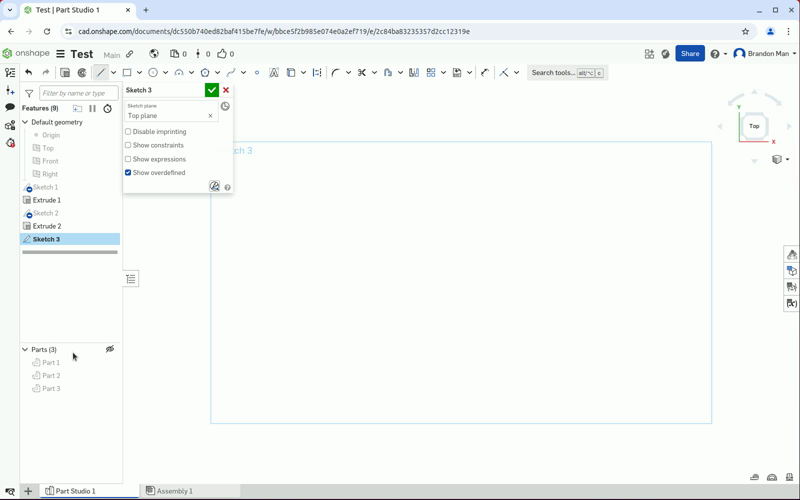
mouse_move(385, 306)
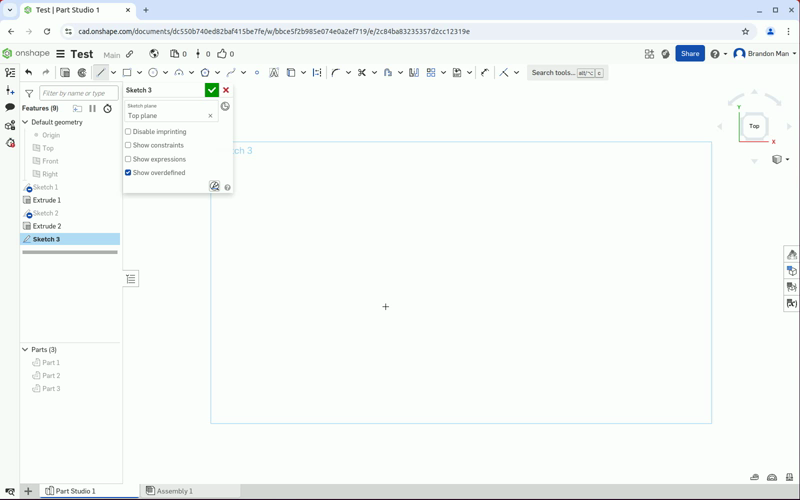
click(385, 306)
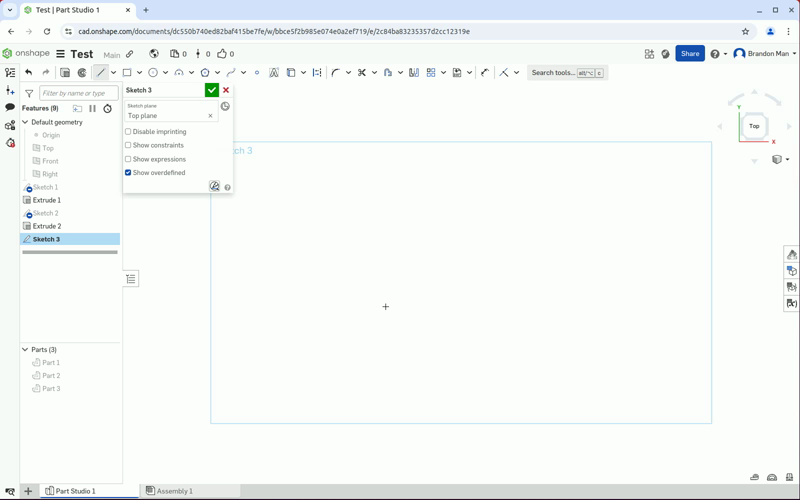
key_up(shift)
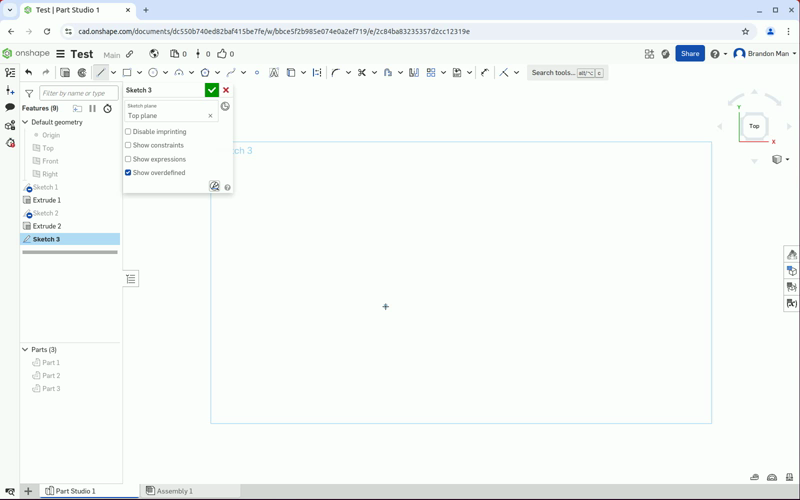
key_down(shift)
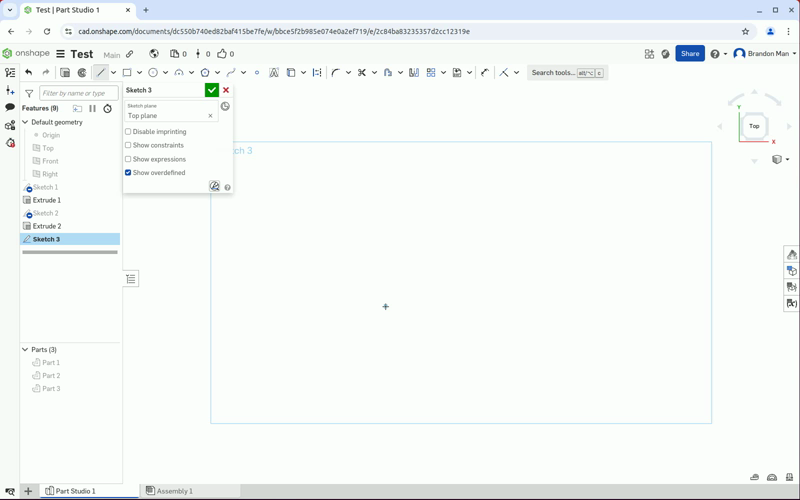
mouse_move(415, 306)
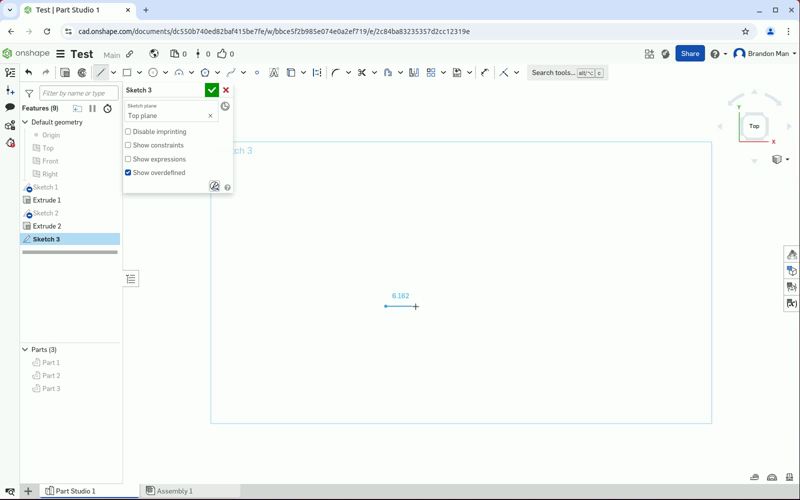
mouse_move(399, 306)
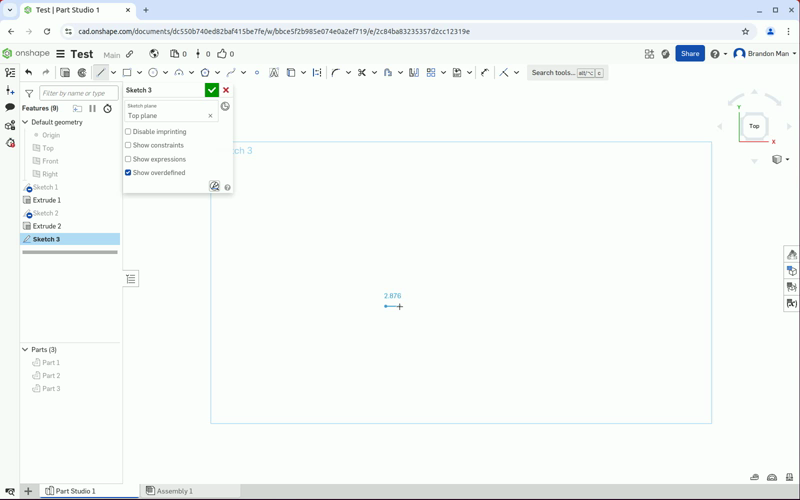
click(399, 306)
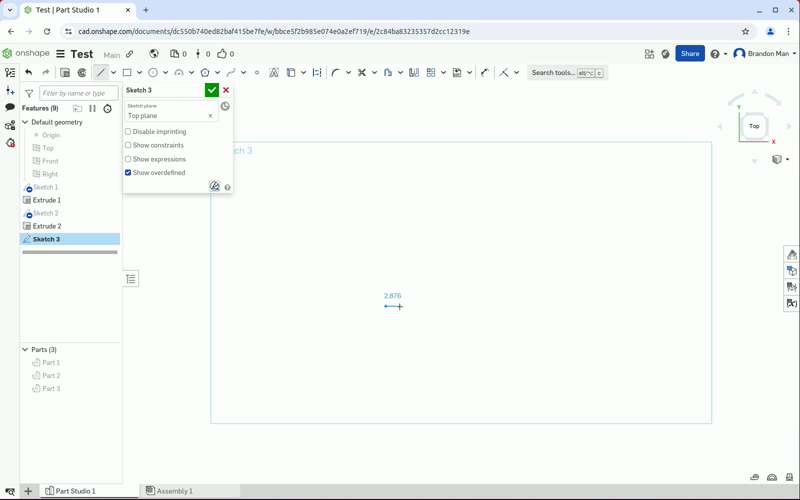
key_up(shift)
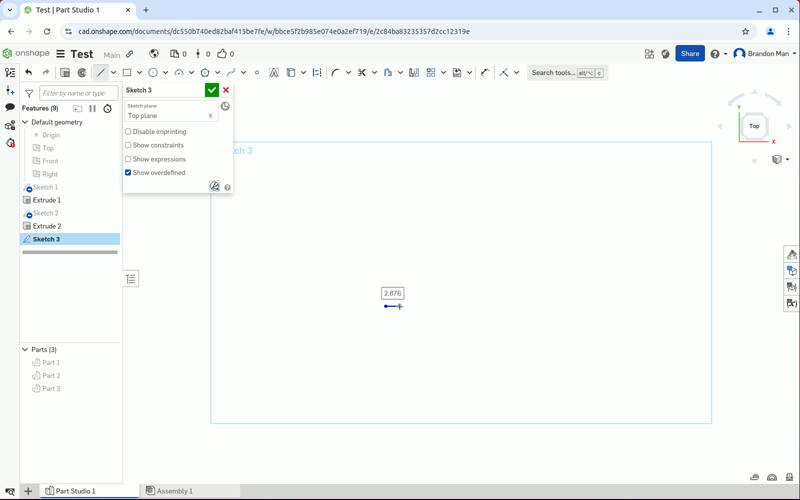
key_down(shift)
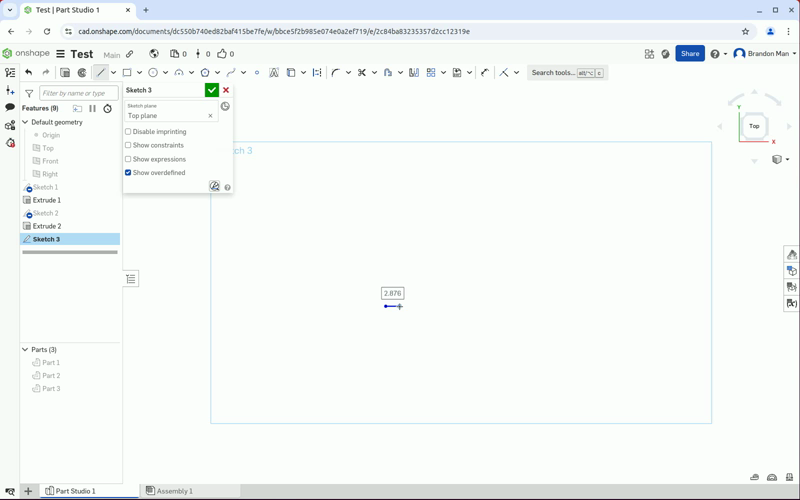
mouse_move(399, 240)
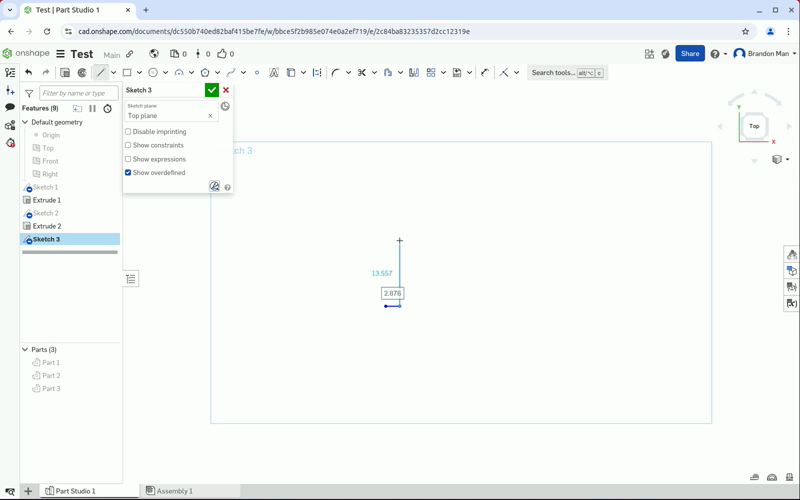
click(399, 240)
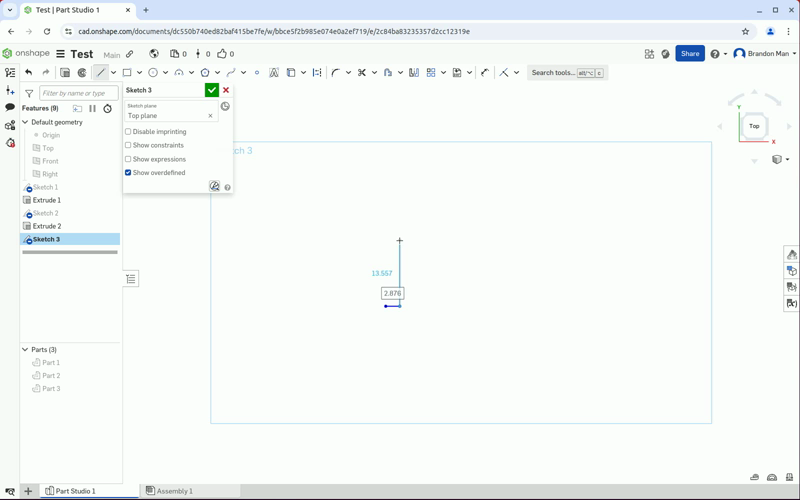
key_up(shift)
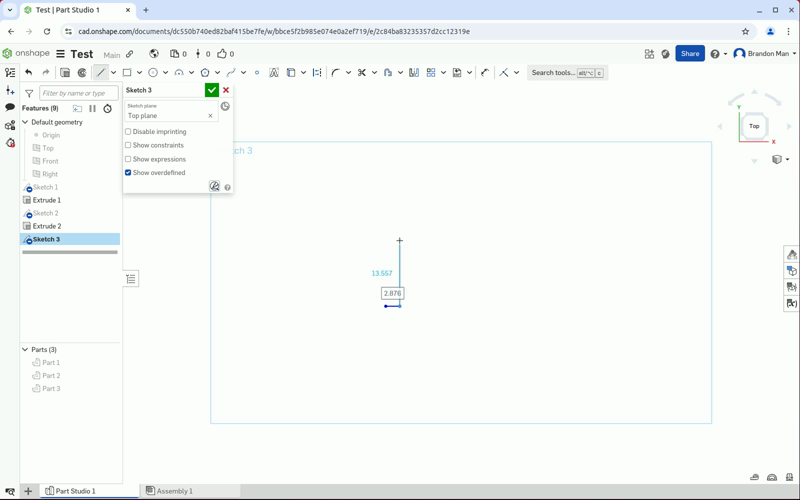
key_down(shift)
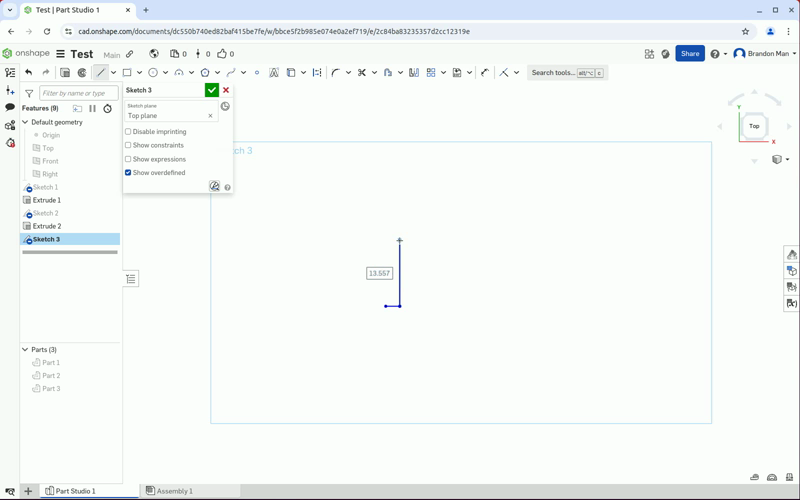
mouse_move(429, 240)
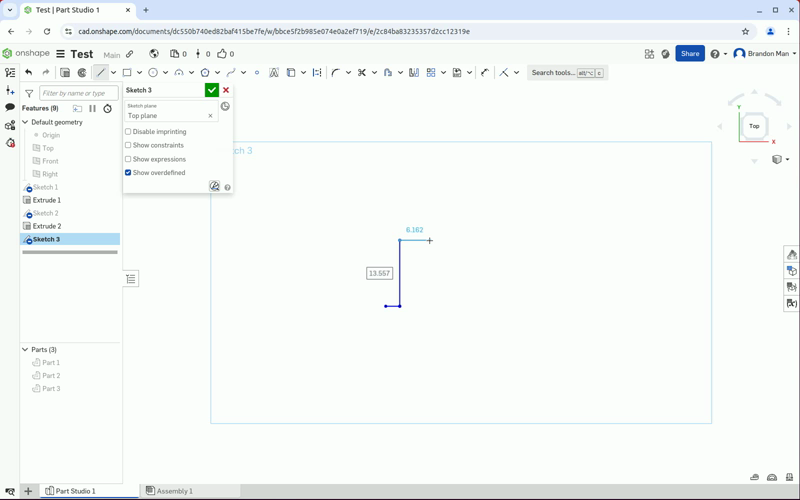
mouse_move(385, 240)
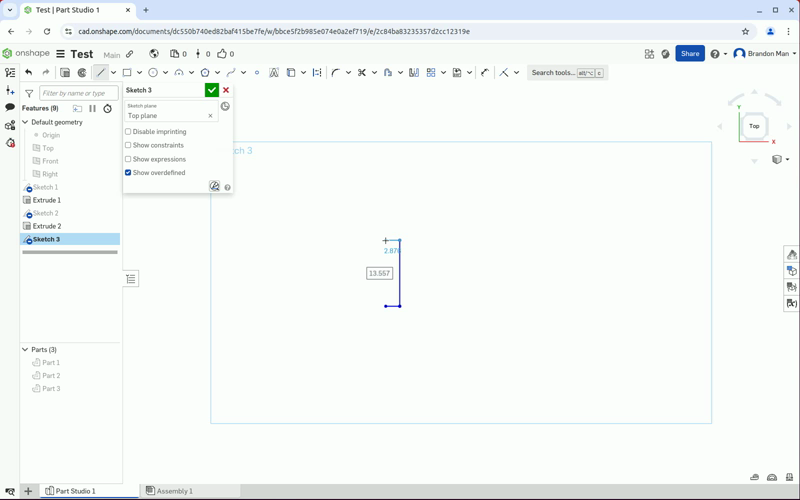
click(385, 240)
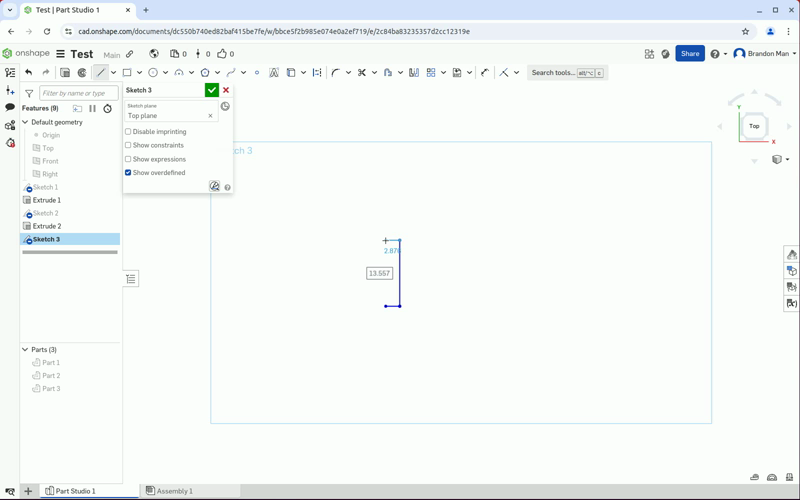
key_up(shift)
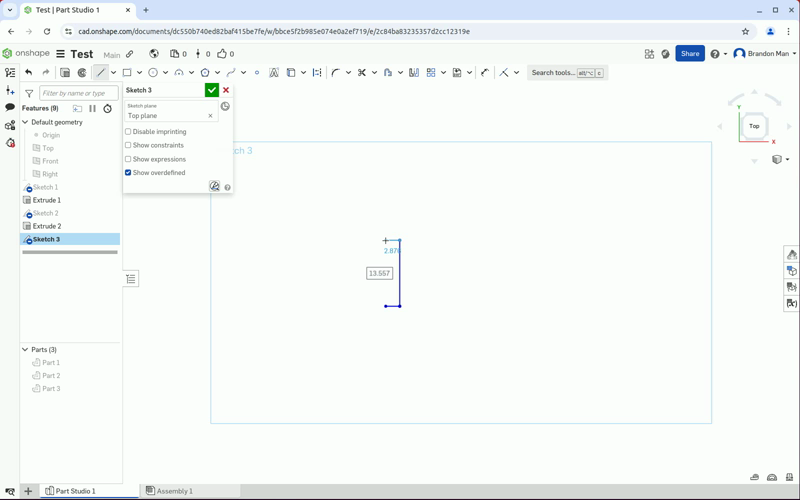
key_down(shift)
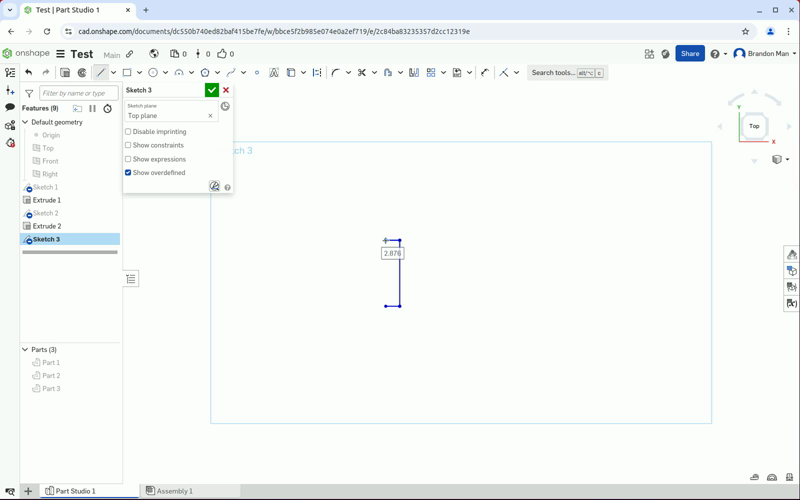
mouse_move(385, 306)
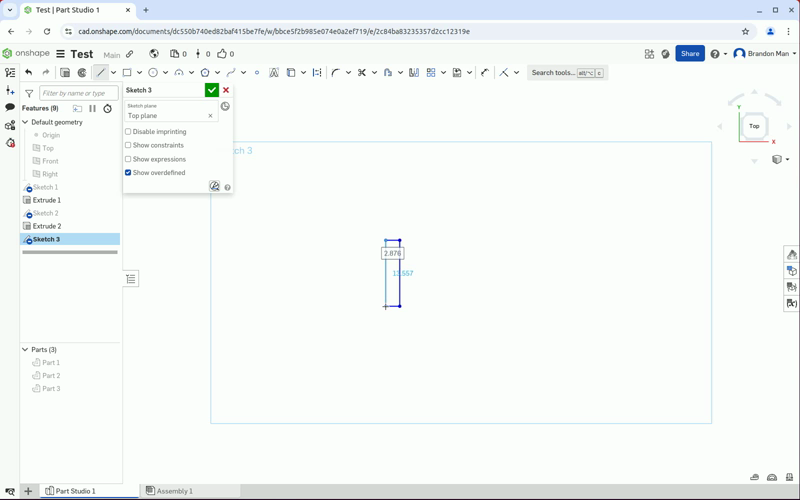
key_up(shift)
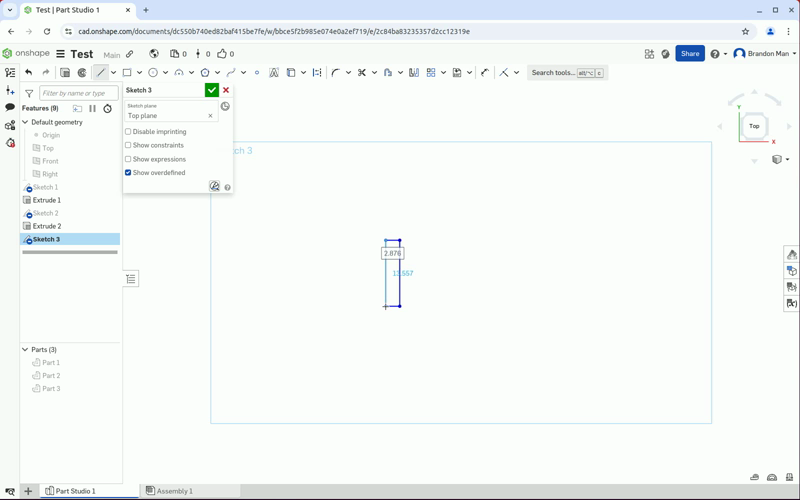
click(385, 306)
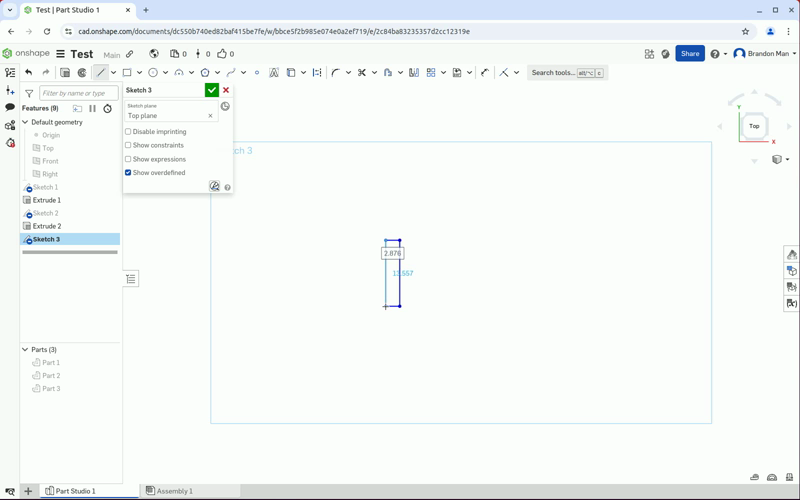
key(esc)
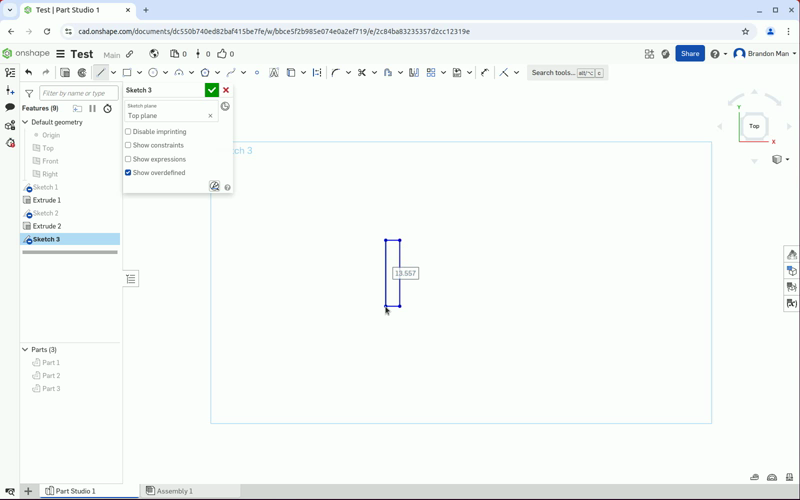
mouse_move(397, 269)
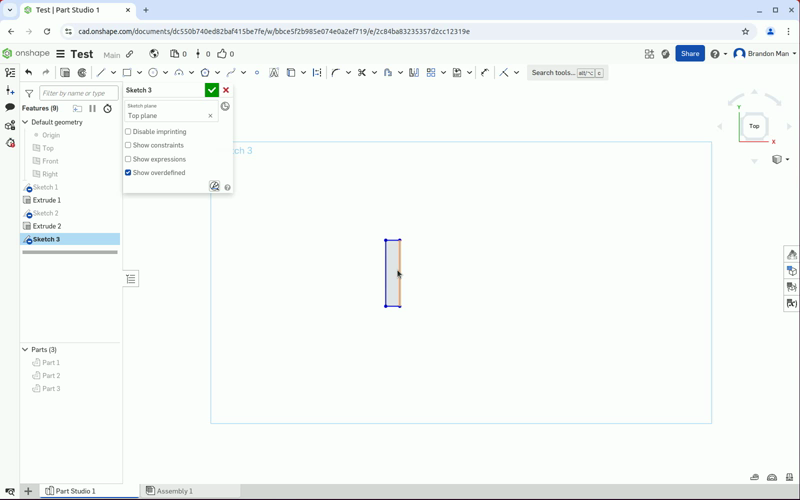
scroll(6)
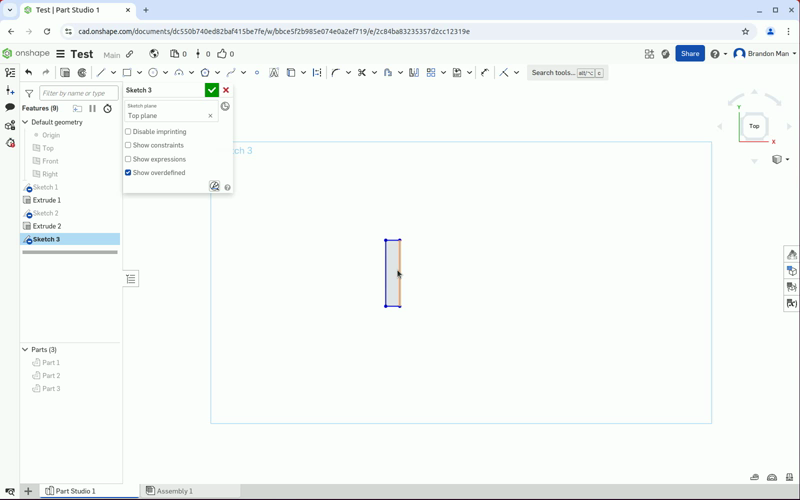
scroll(6)
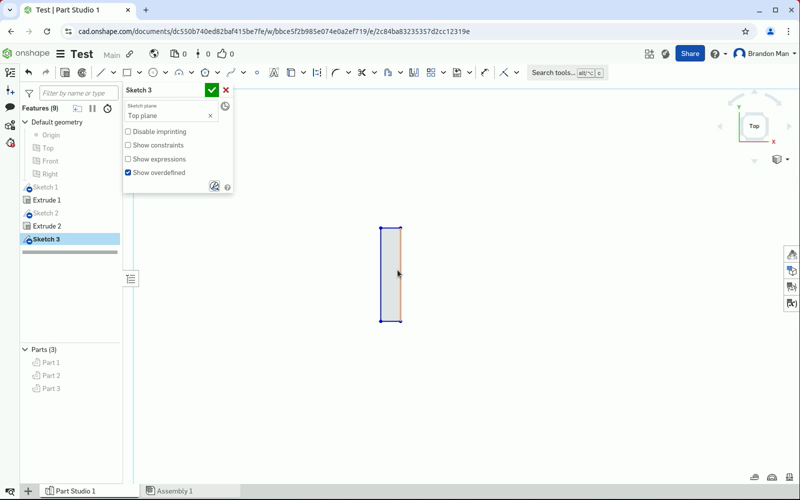
scroll(6)
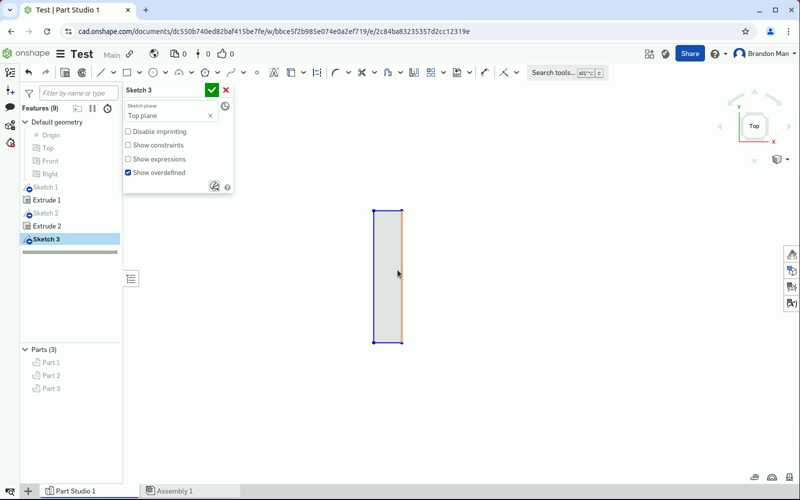
scroll(6)
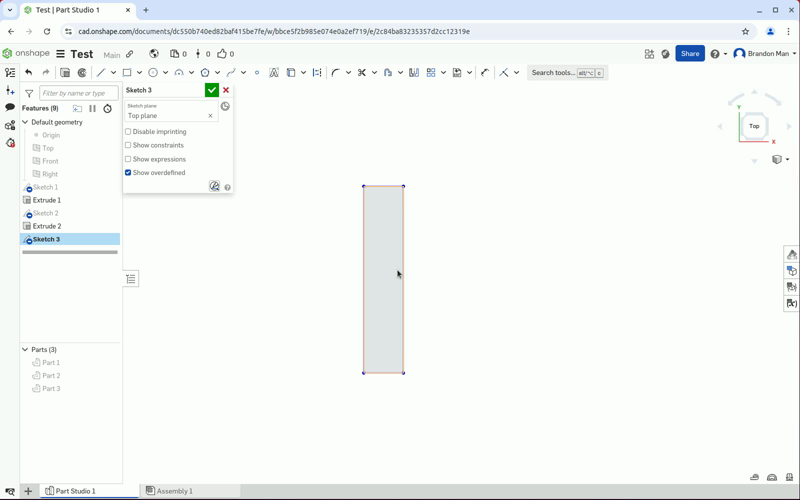
scroll(6)
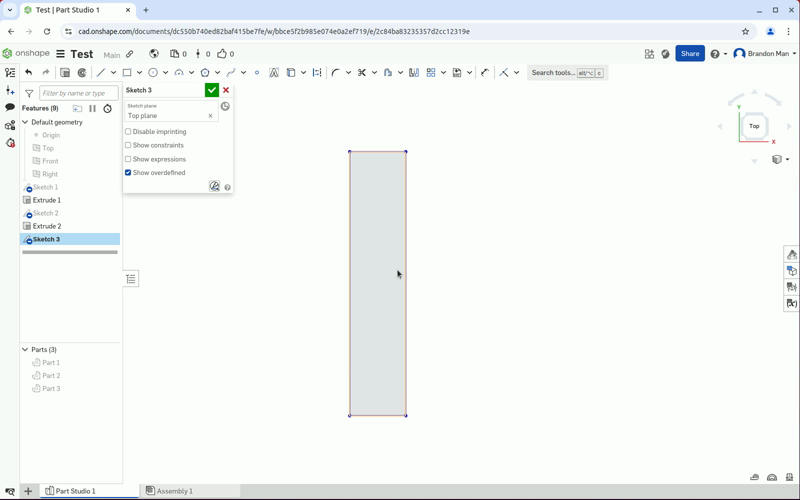
scroll(6)
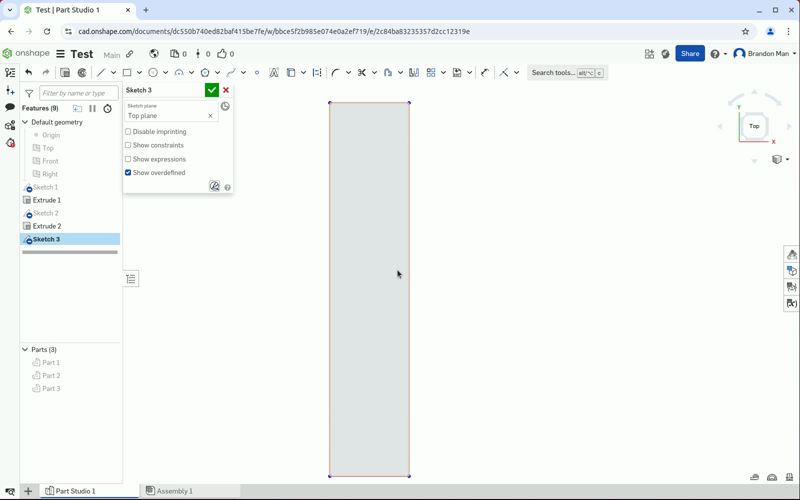
scroll(6)
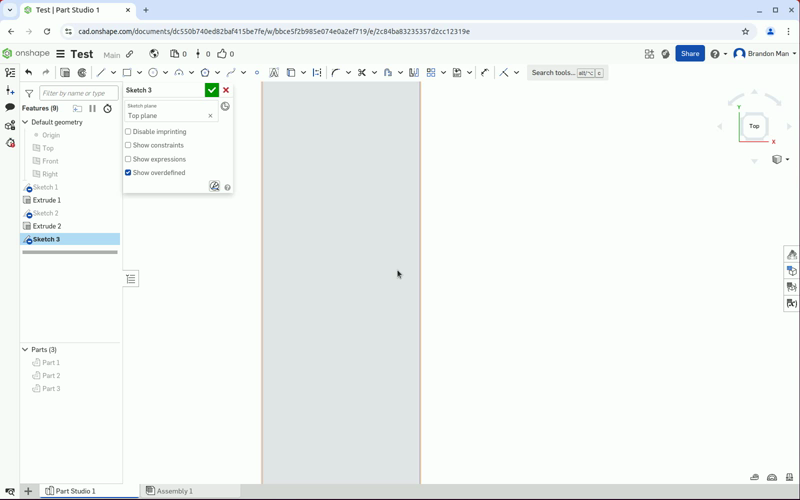
click(397, 269)
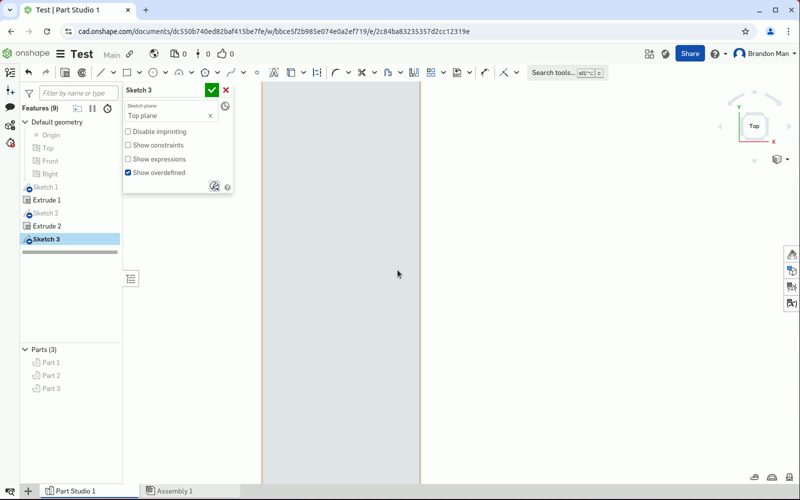
scroll(-6)
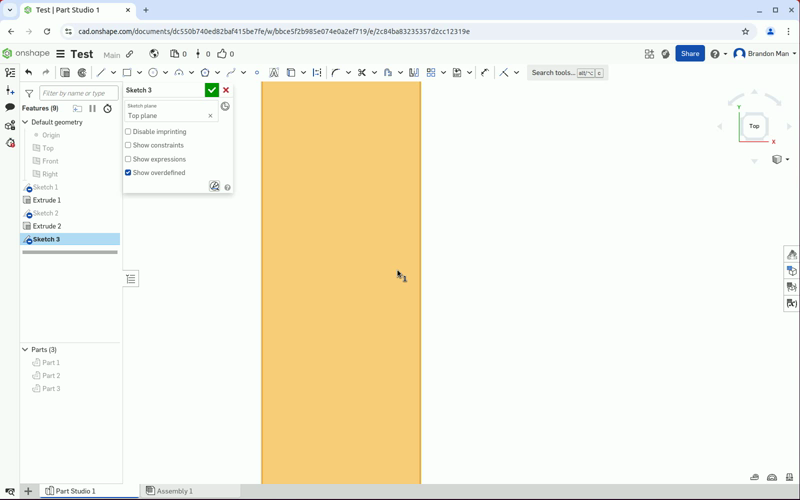
scroll(-6)
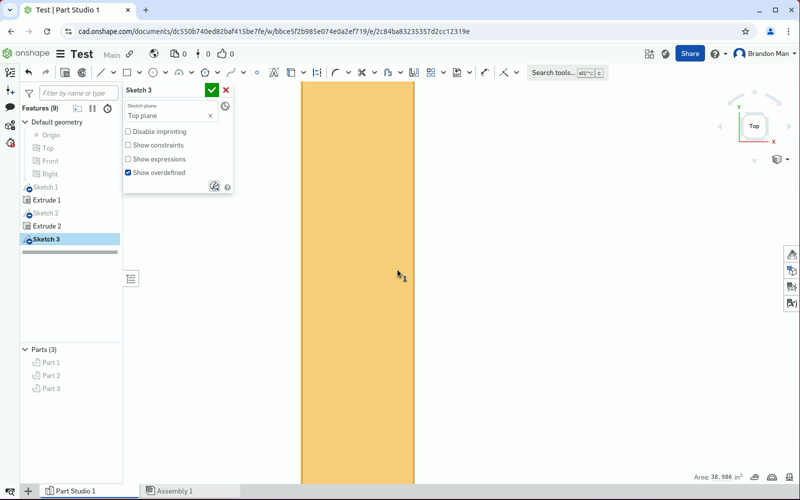
scroll(-6)
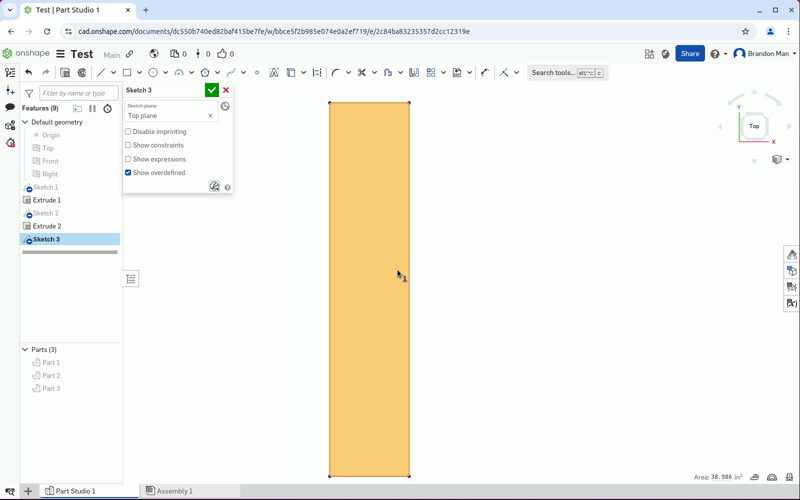
scroll(-6)
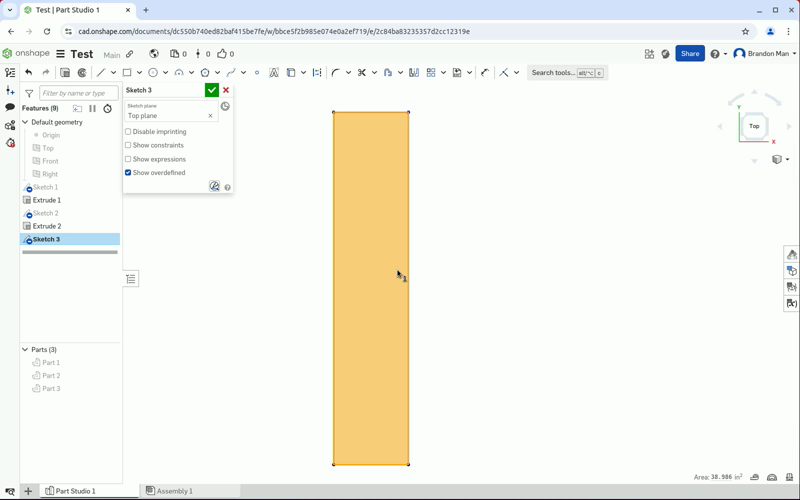
scroll(-6)
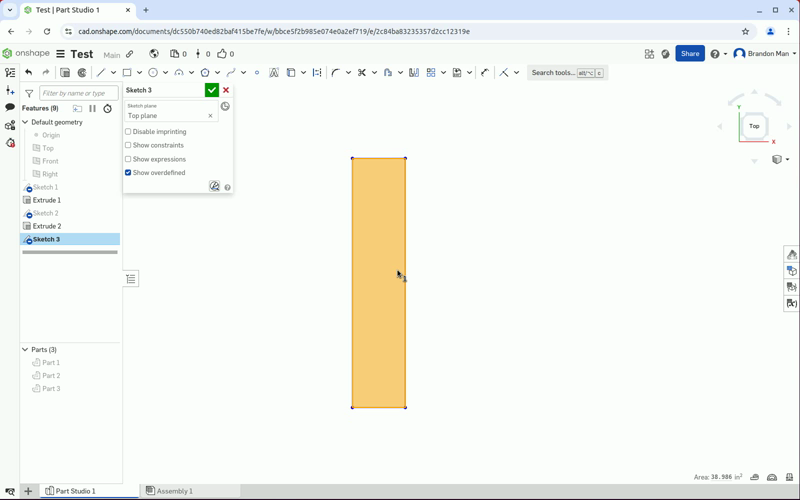
scroll(-6)
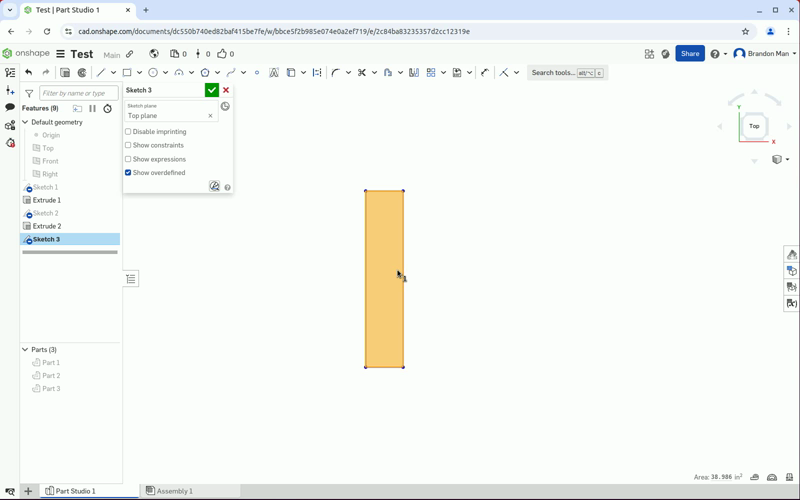
scroll(-6)
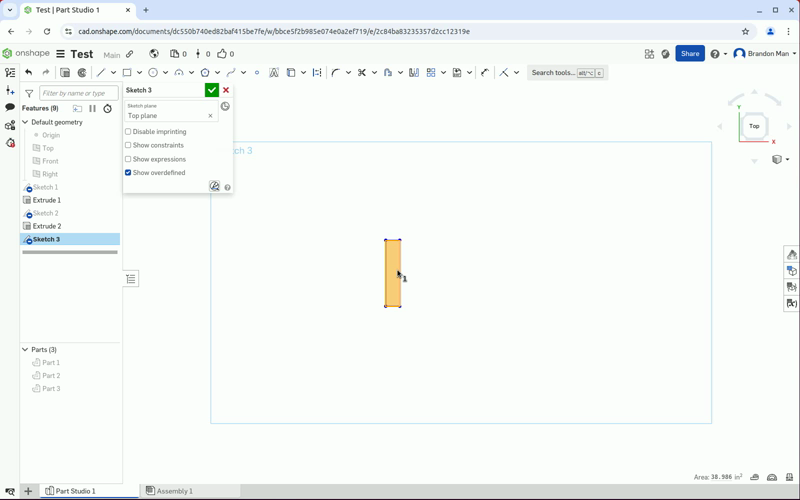
mouse_move(73, 352)
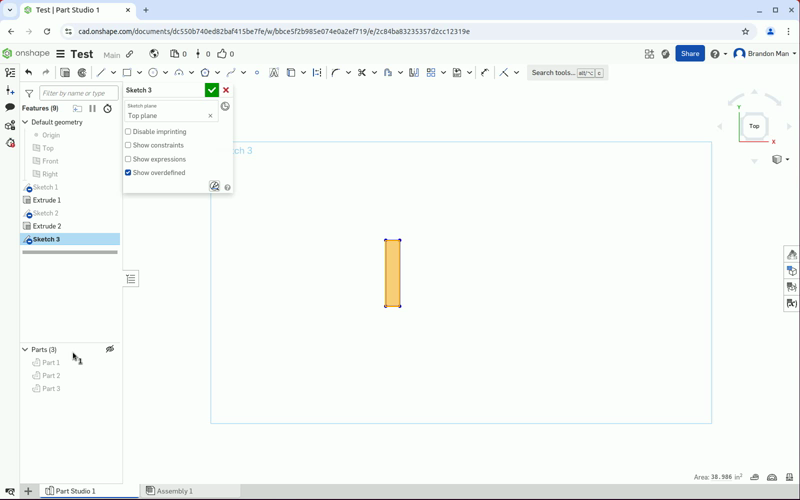
key(shift+y)
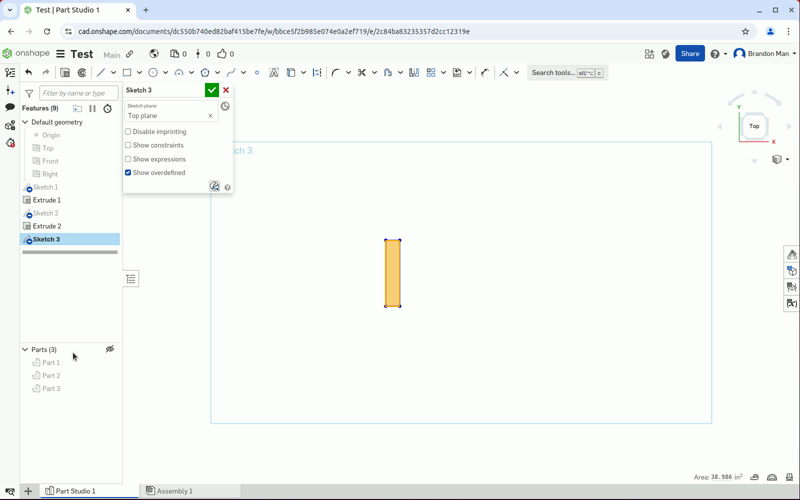
key(shift+e)
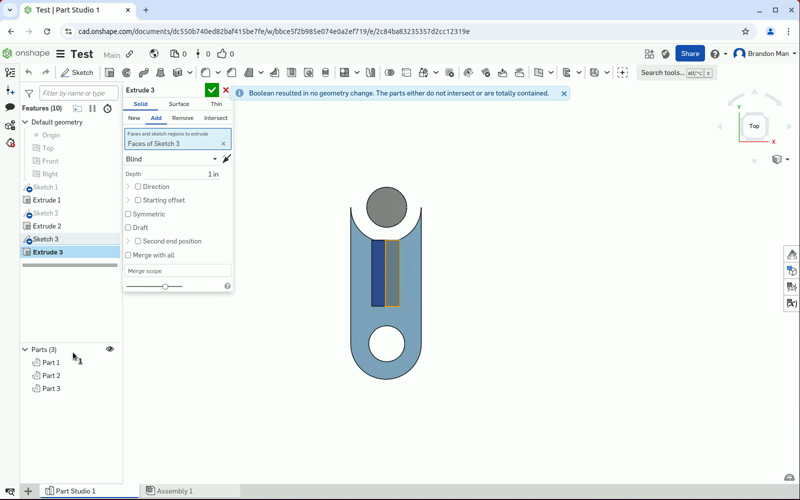
mouse_move(143, 106)
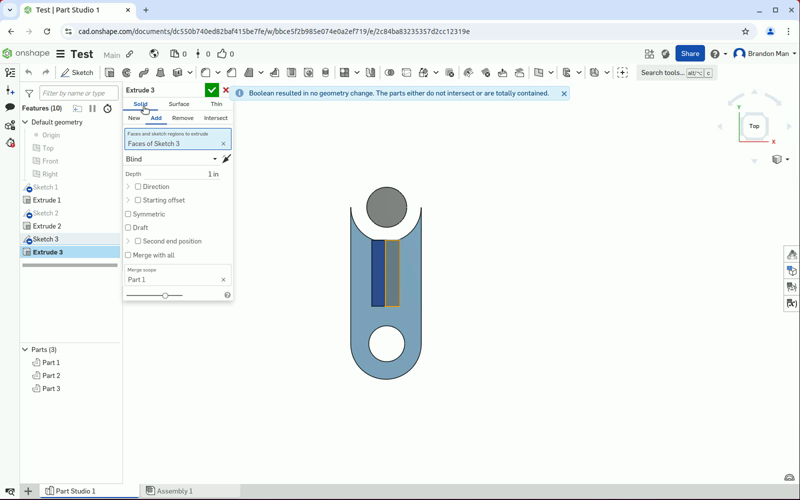
click(143, 106)
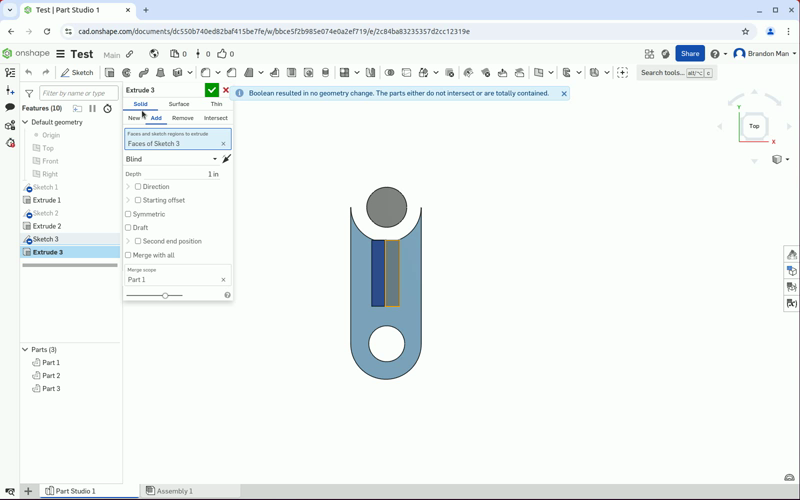
mouse_move(137, 120)
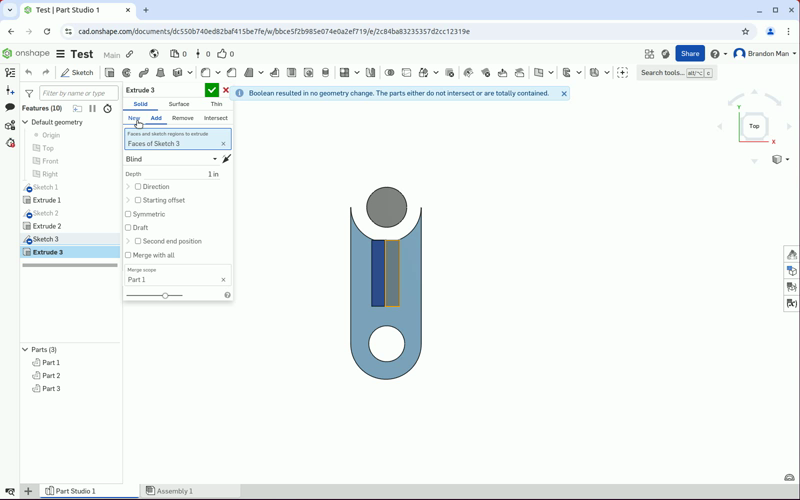
click(137, 120)
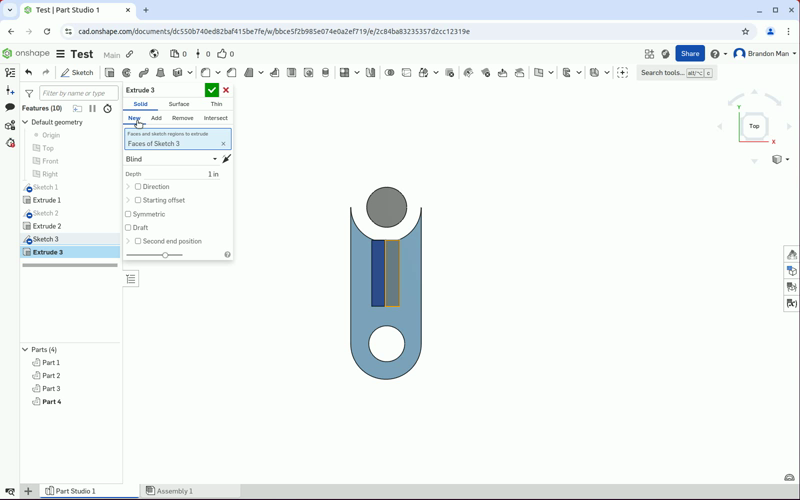
key(tab, 4)
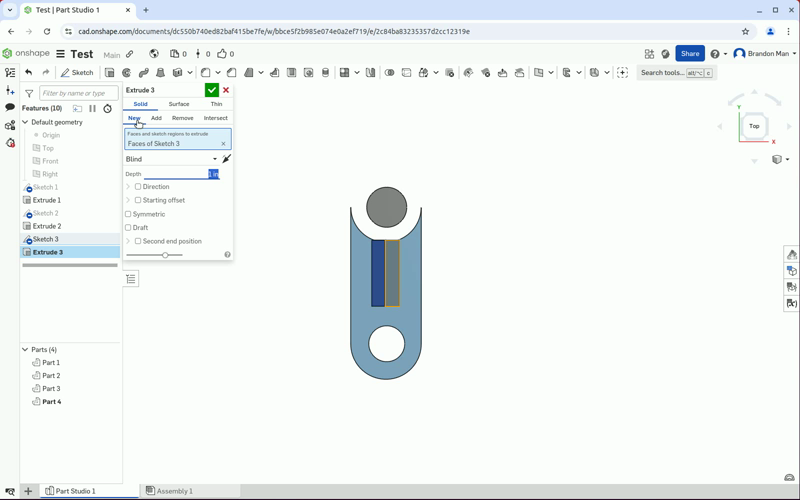
text(15.646)
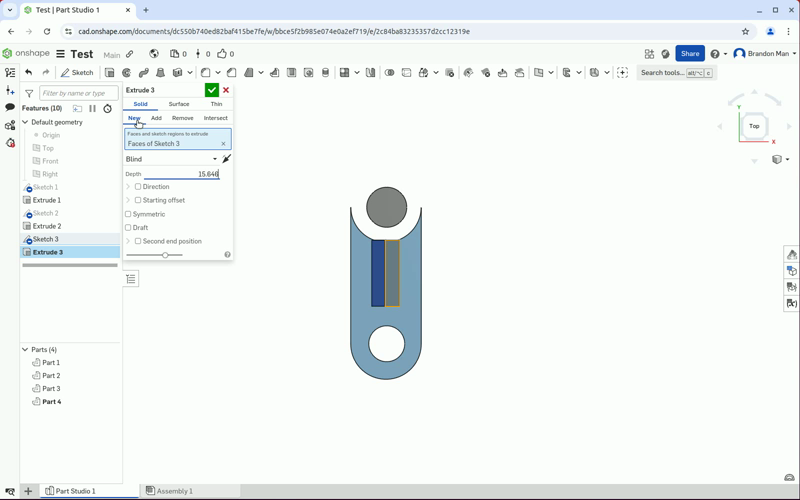
key(enter)
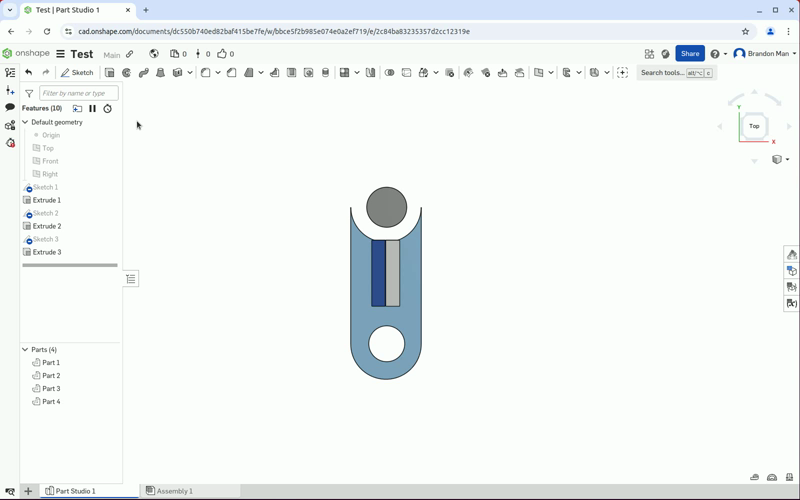
key(shift+h)
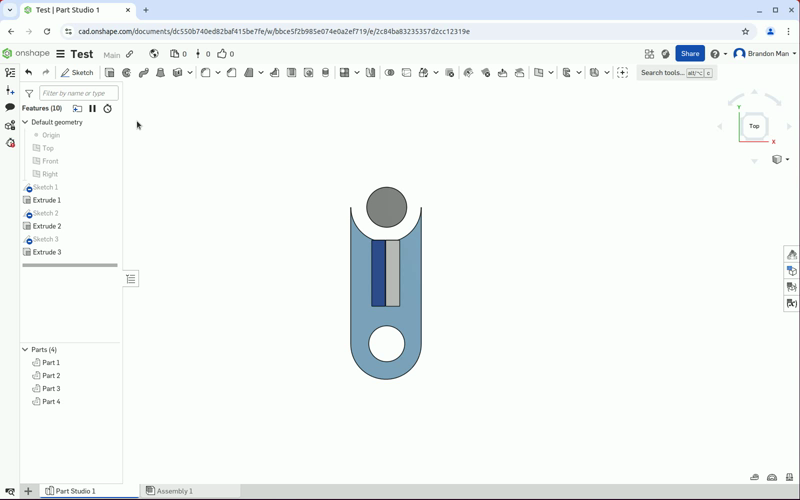
key(shift+h)
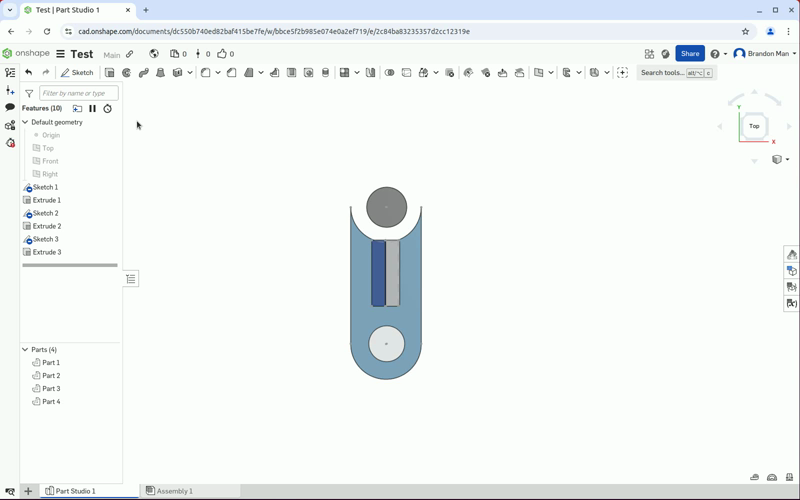
key(shift+7)
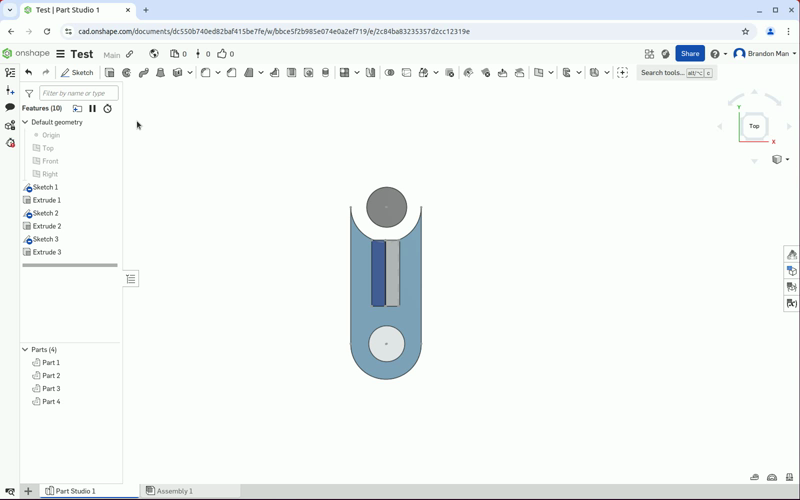
key(up, 3)
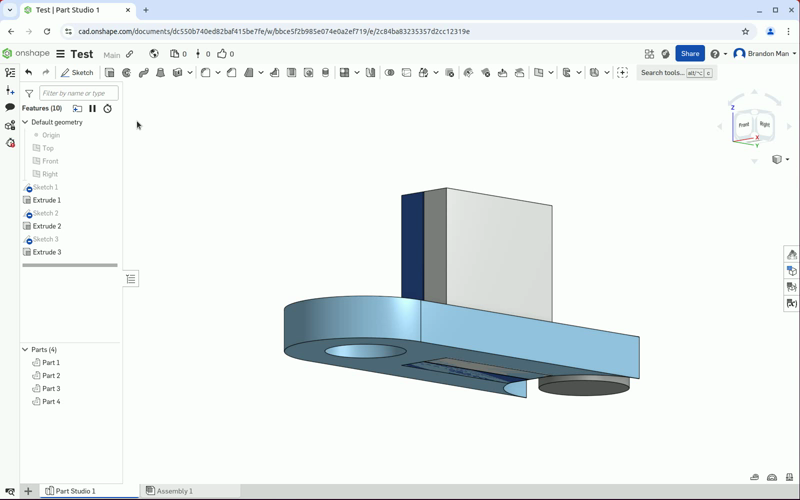
key(left, 3)
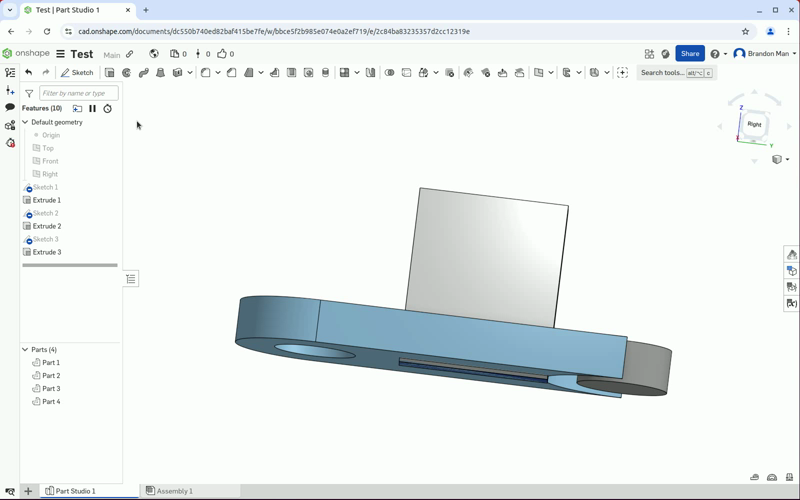
key(right, 3)
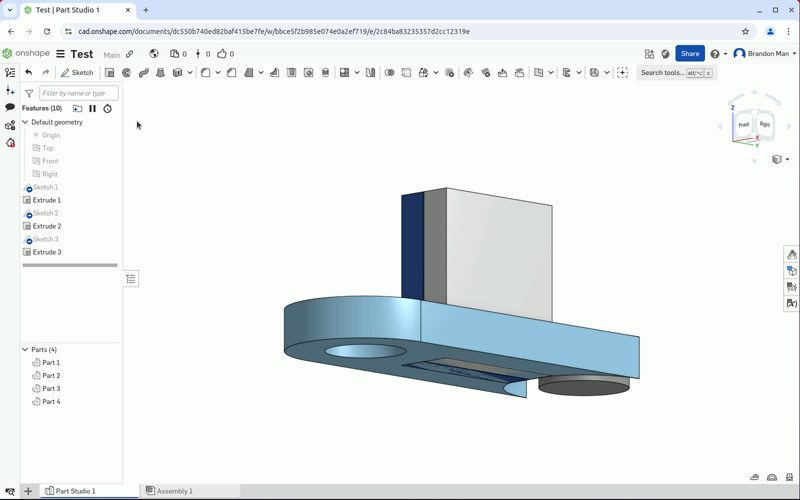
key(down, 3)
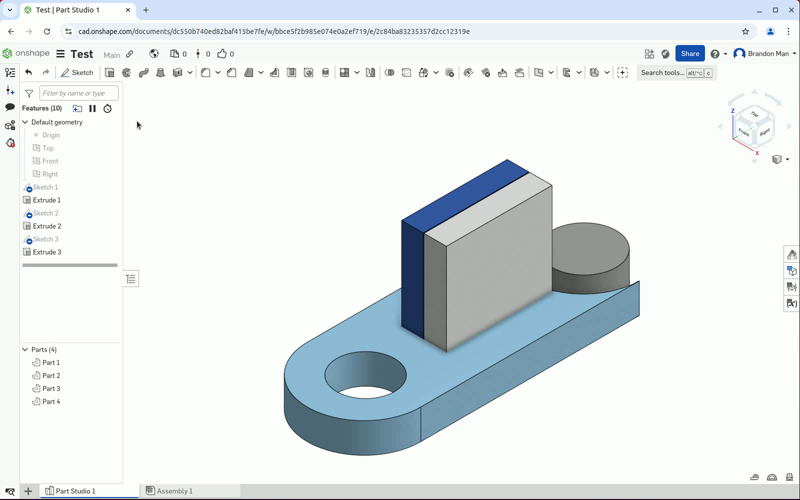
mouse_move(73, 189)
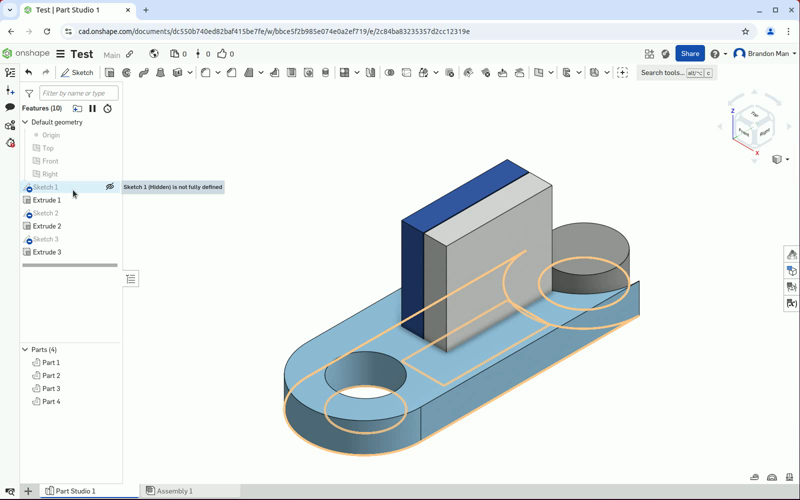
click(73, 189)